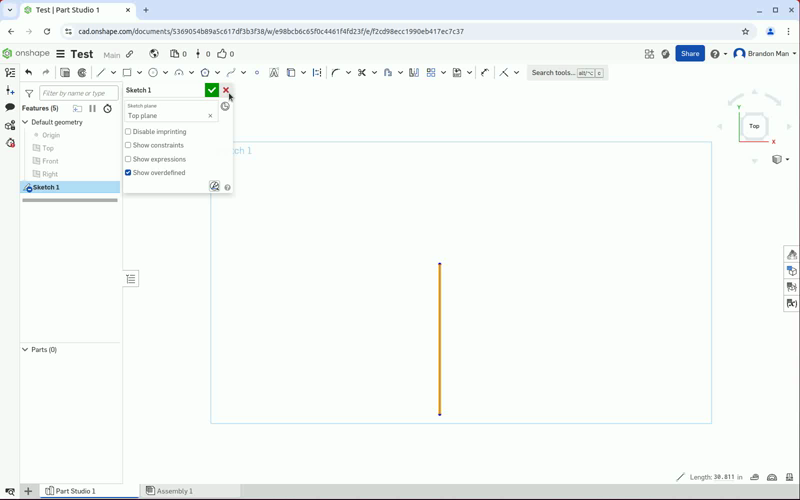
key(shift+h)
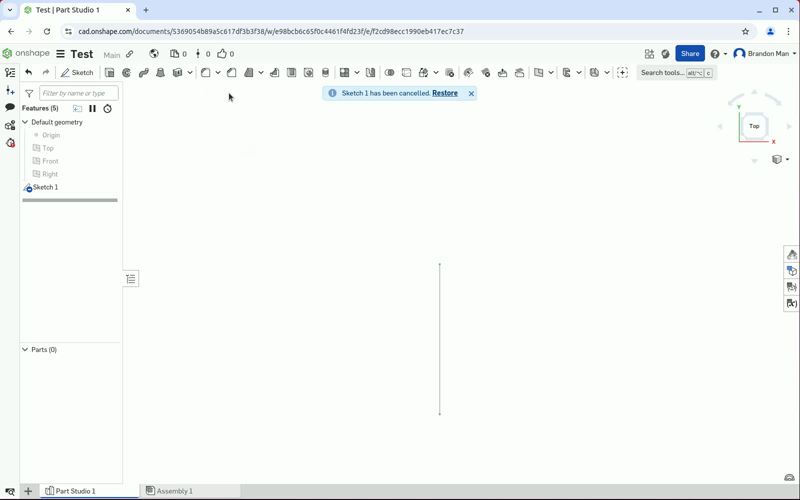
key(shift+s)
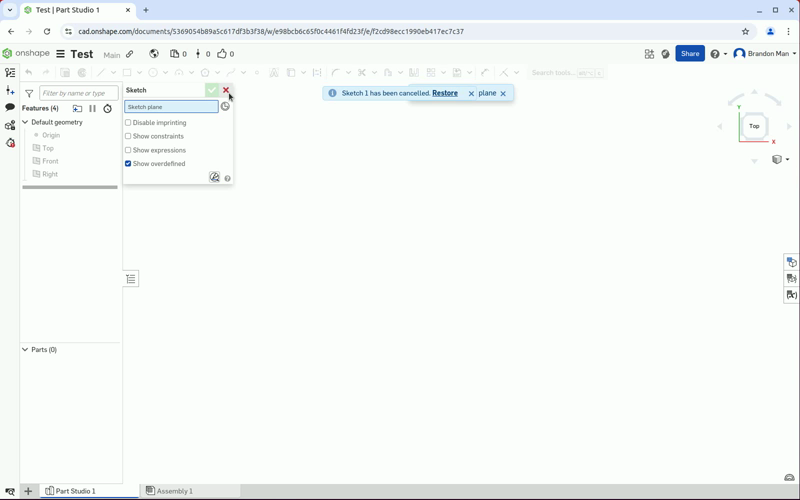
mouse_move(73, 150)
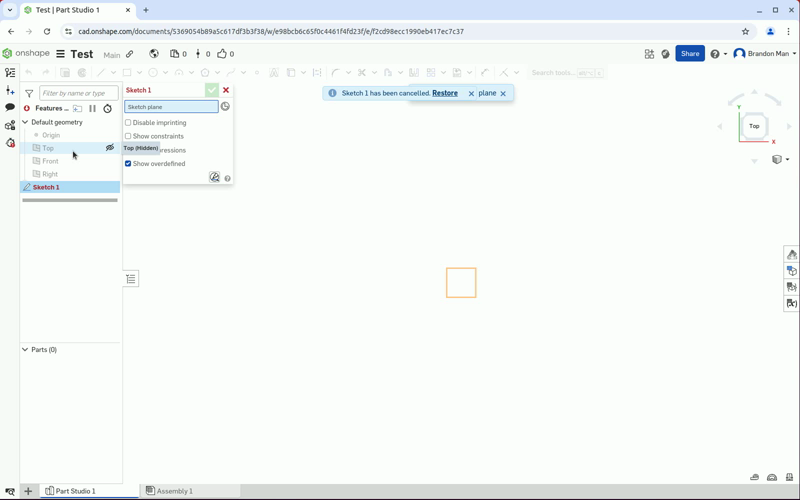
click(73, 150)
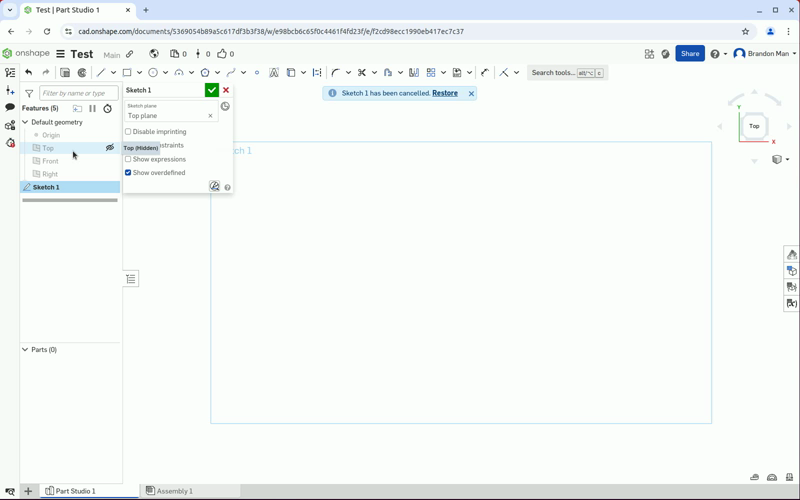
mouse_move(73, 352)
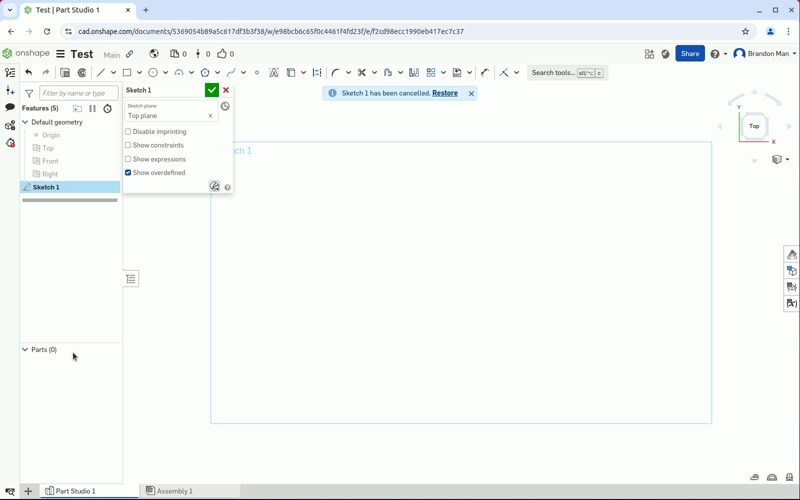
key(y)
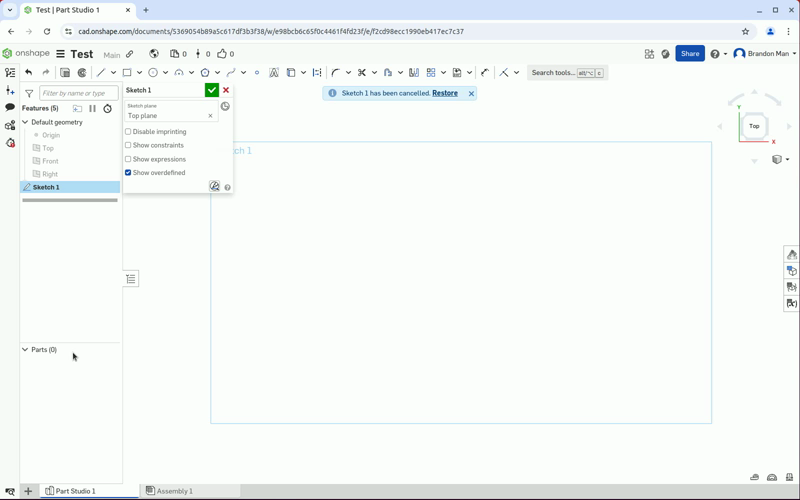
key(l)
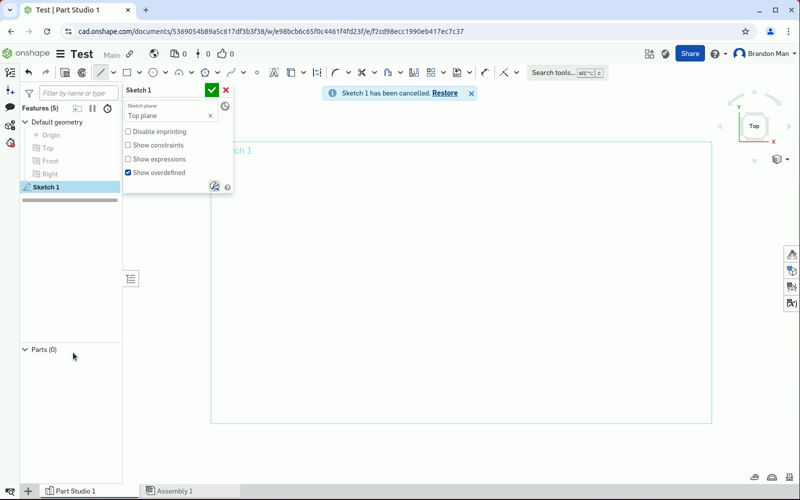
key_down(shift)
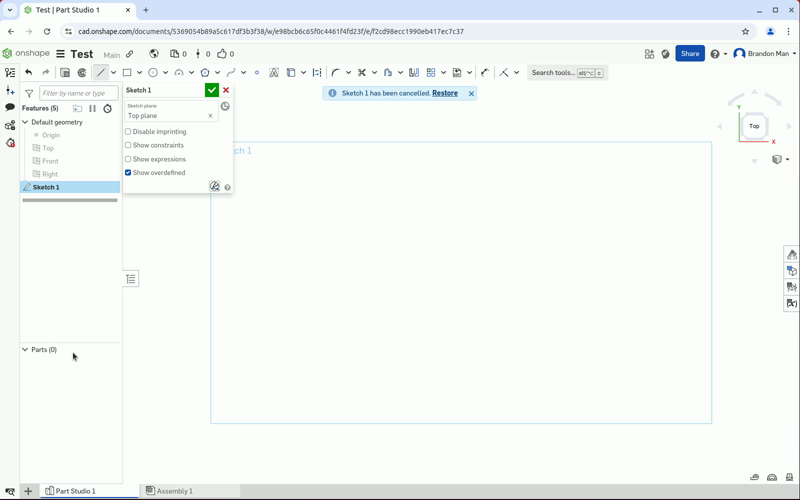
mouse_move(471, 281)
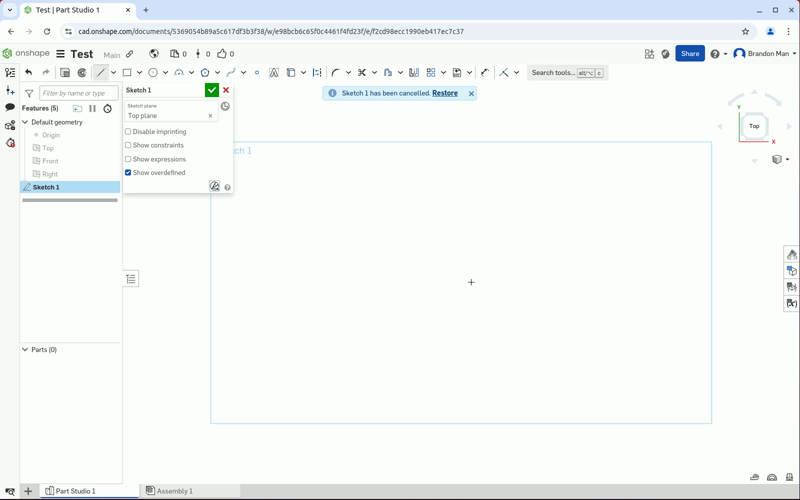
click(471, 281)
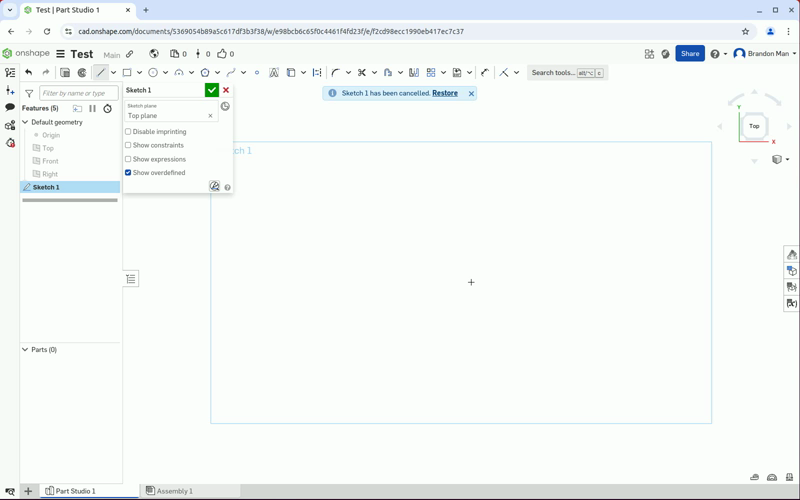
key_up(shift)
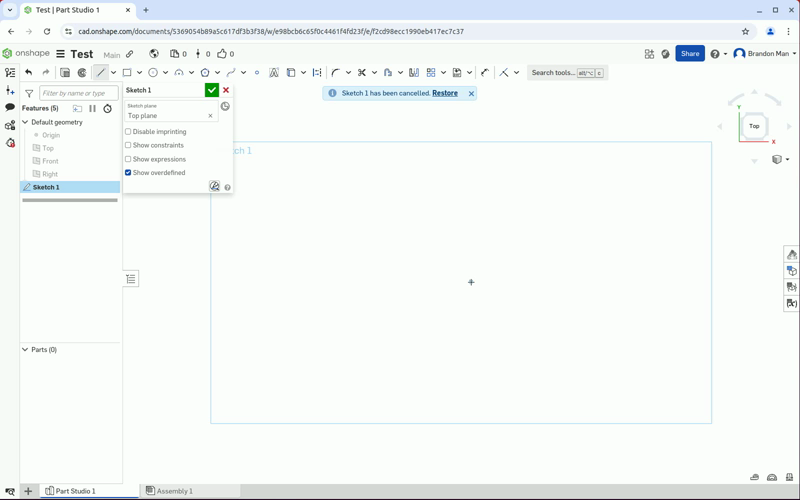
key_down(shift)
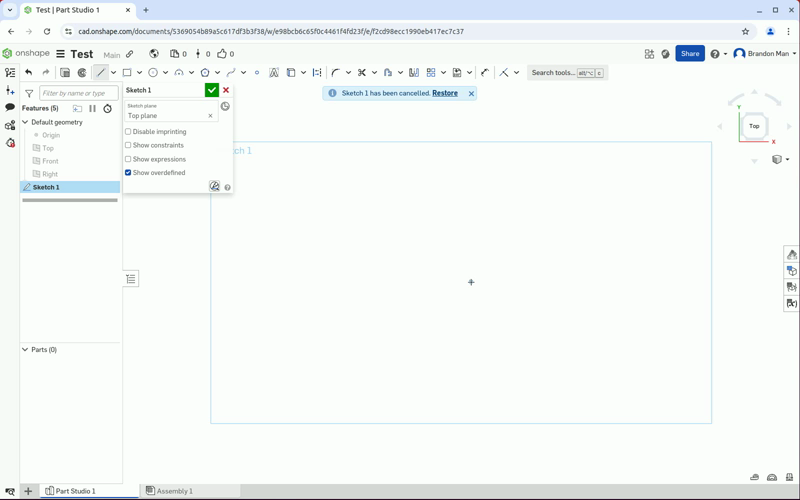
mouse_move(501, 281)
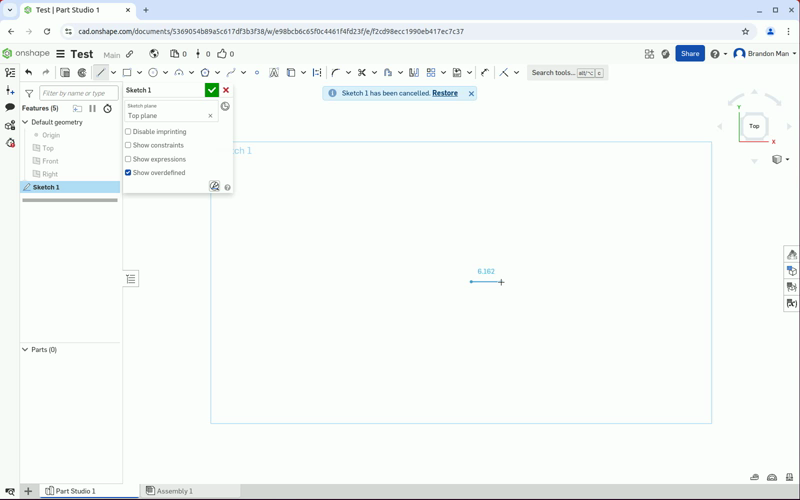
mouse_move(472, 282)
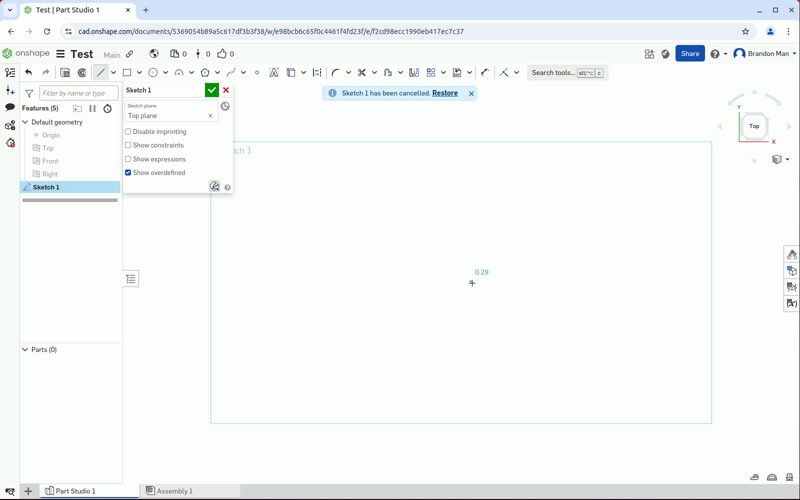
scroll(6)
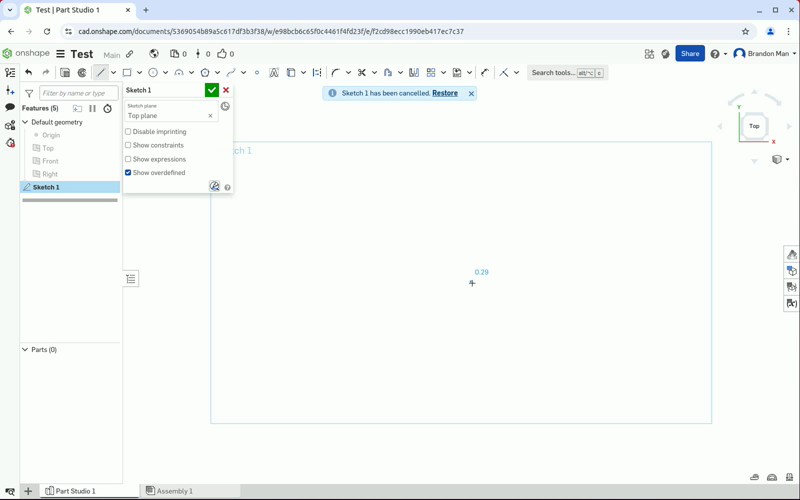
scroll(6)
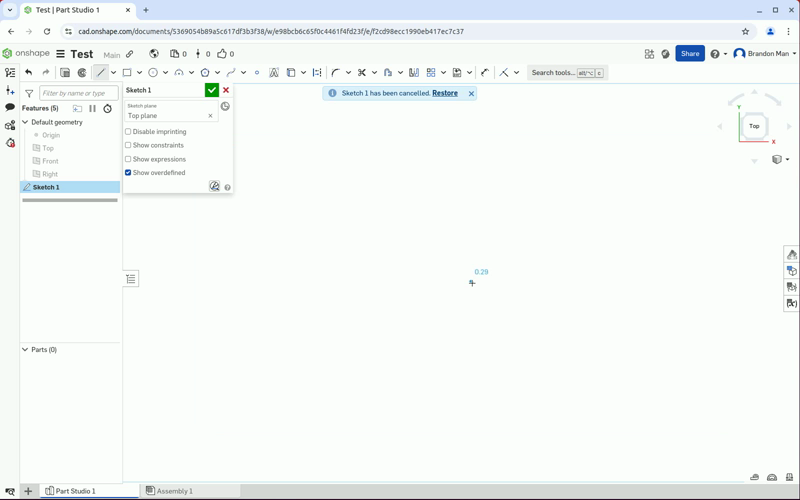
scroll(6)
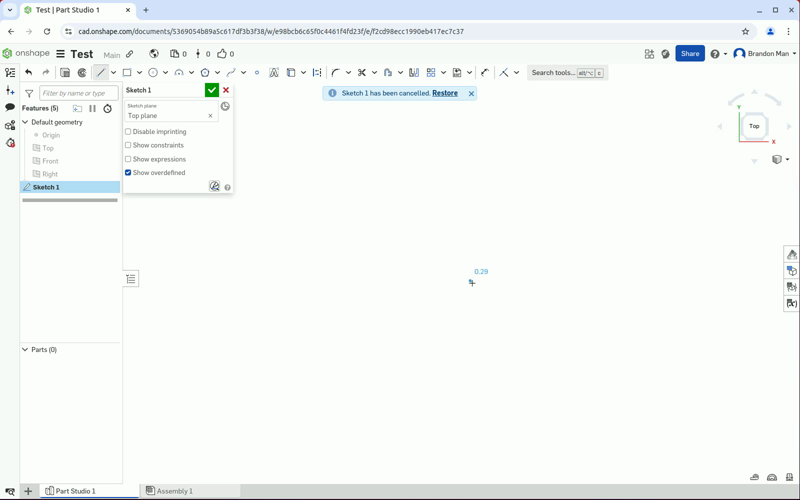
scroll(6)
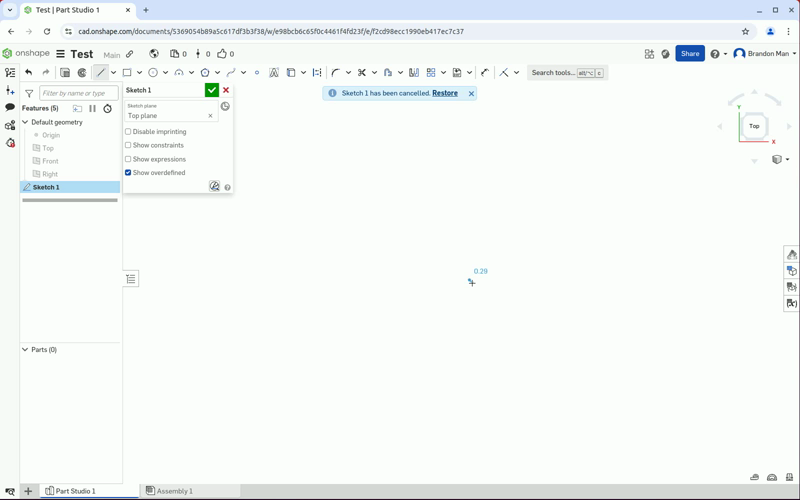
scroll(6)
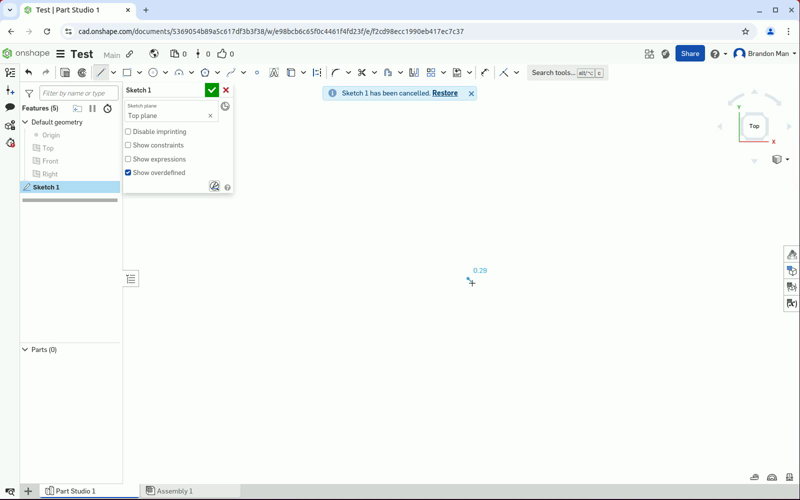
scroll(6)
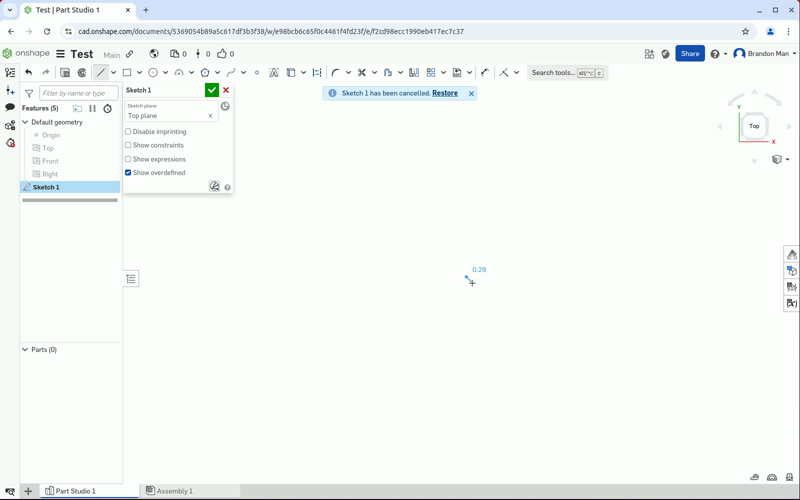
scroll(6)
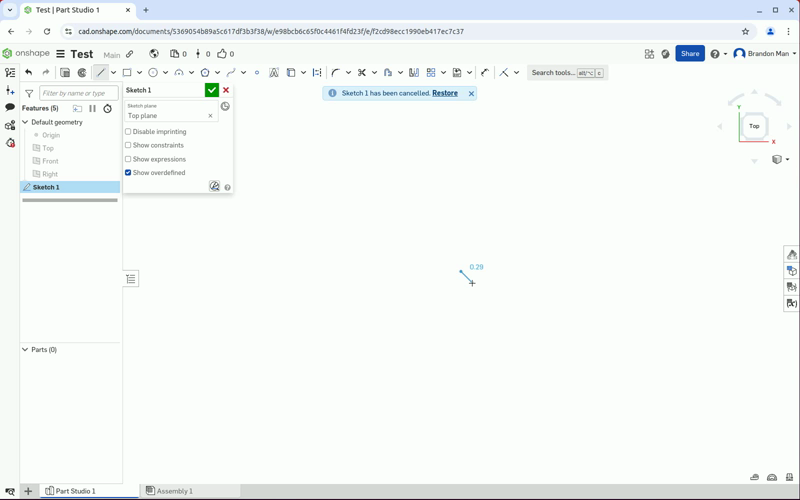
click(472, 282)
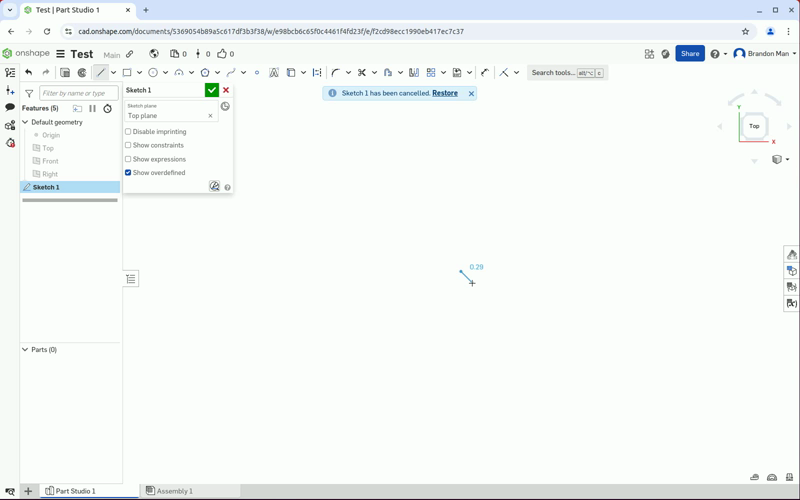
scroll(-6)
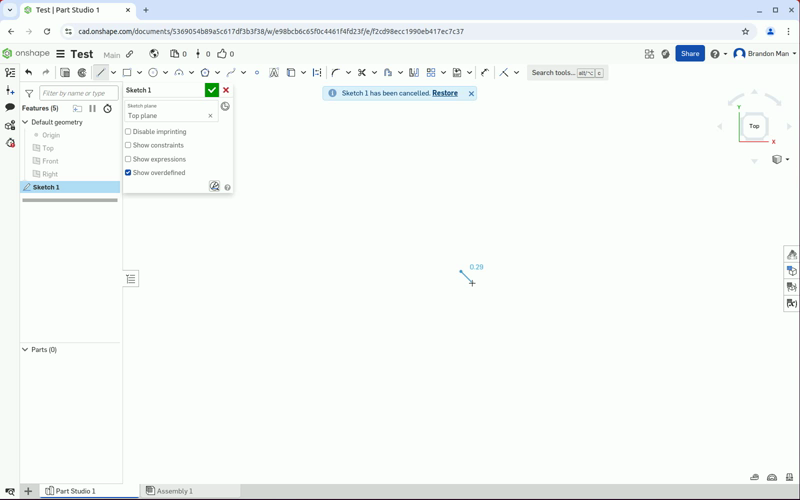
scroll(-6)
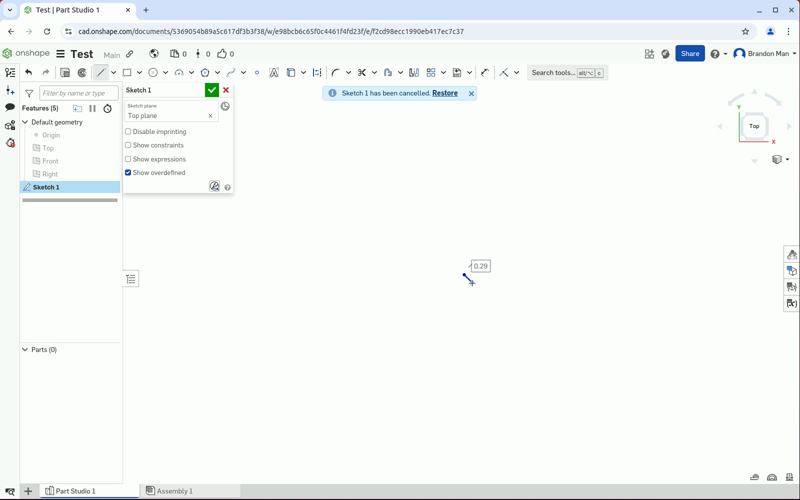
scroll(-6)
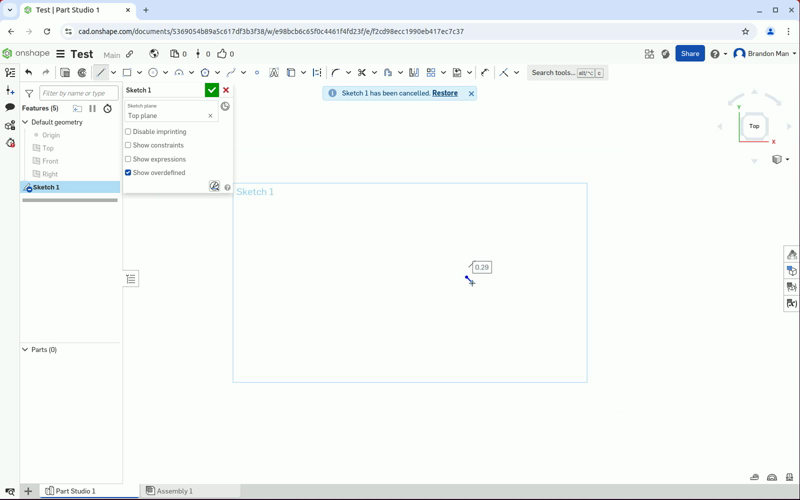
scroll(-6)
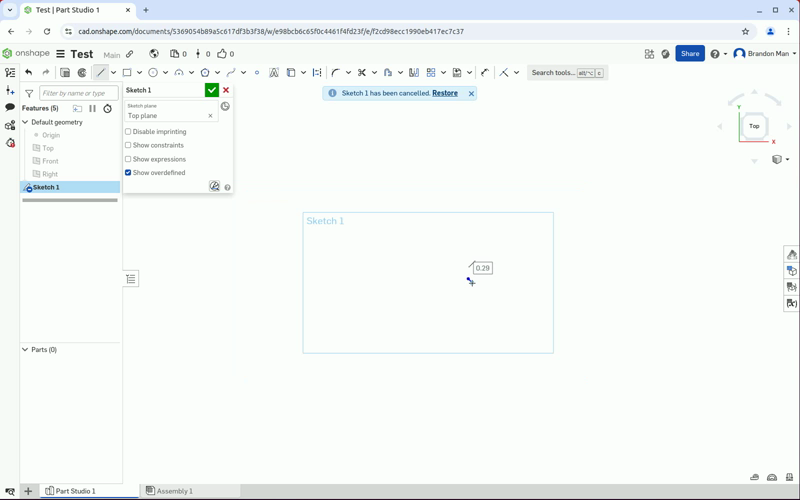
scroll(-6)
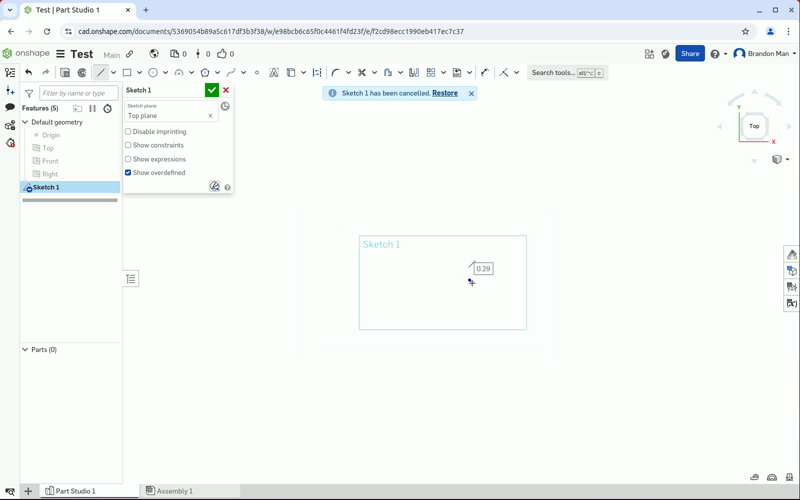
scroll(-6)
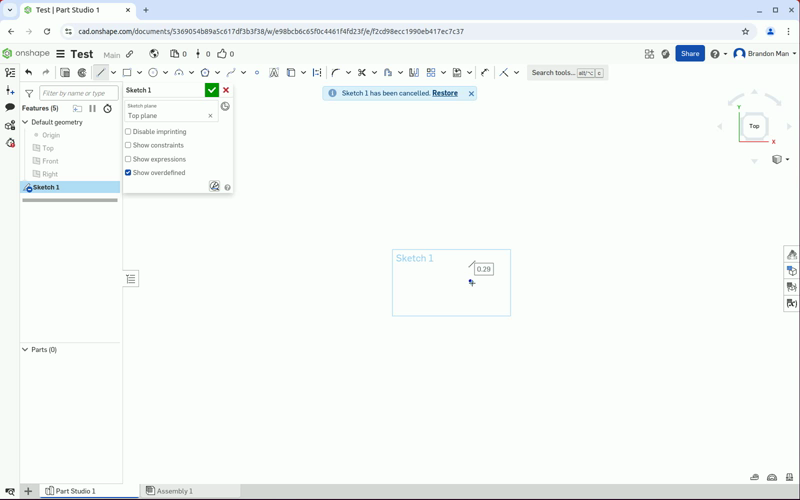
scroll(-6)
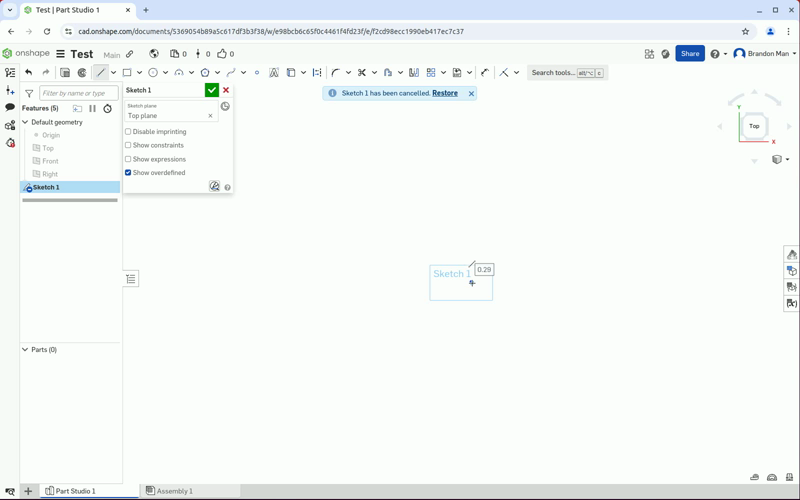
key_up(shift)
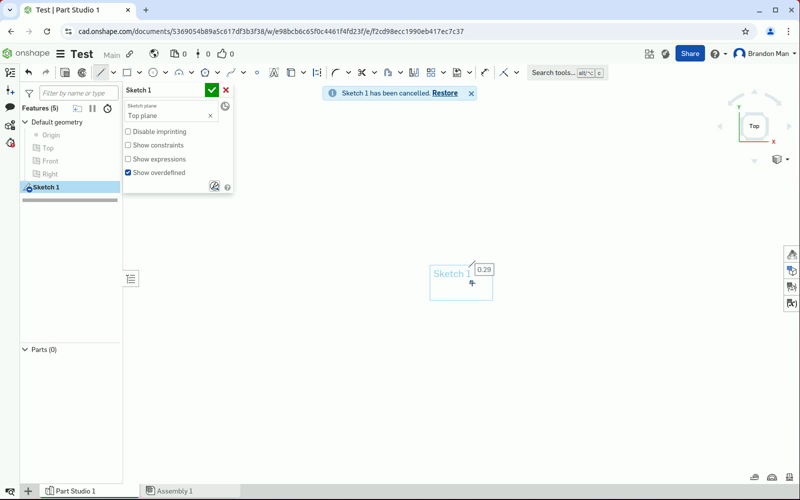
key_down(shift)
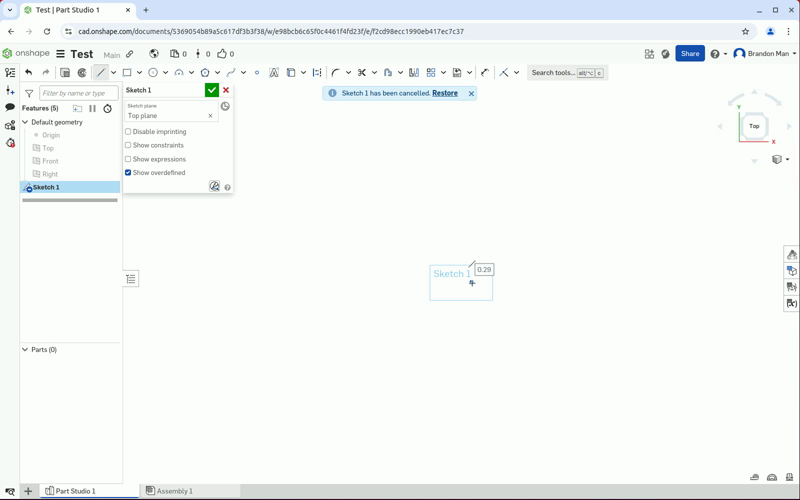
mouse_move(572, 282)
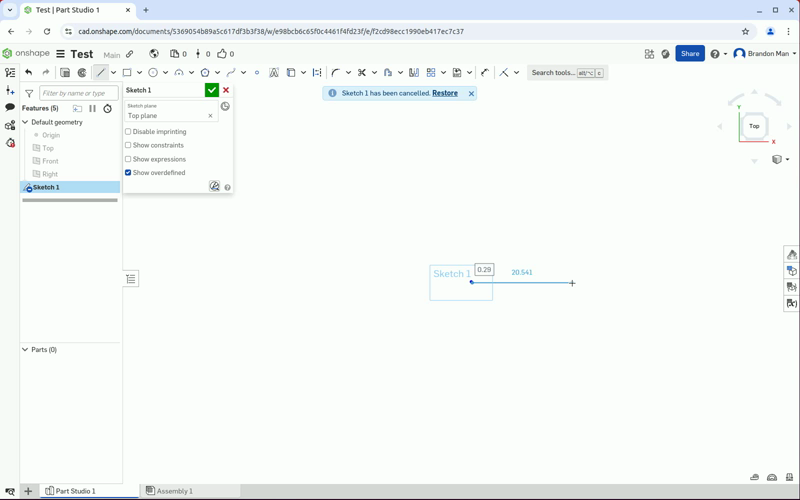
click(572, 282)
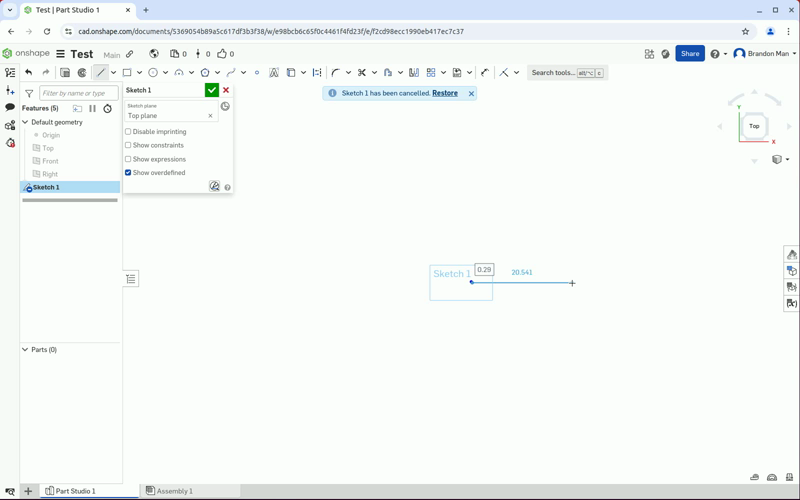
key_up(shift)
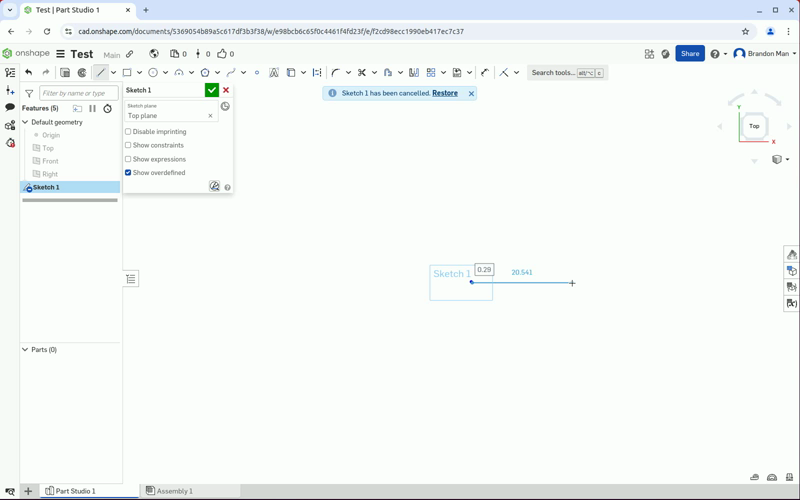
key_down(shift)
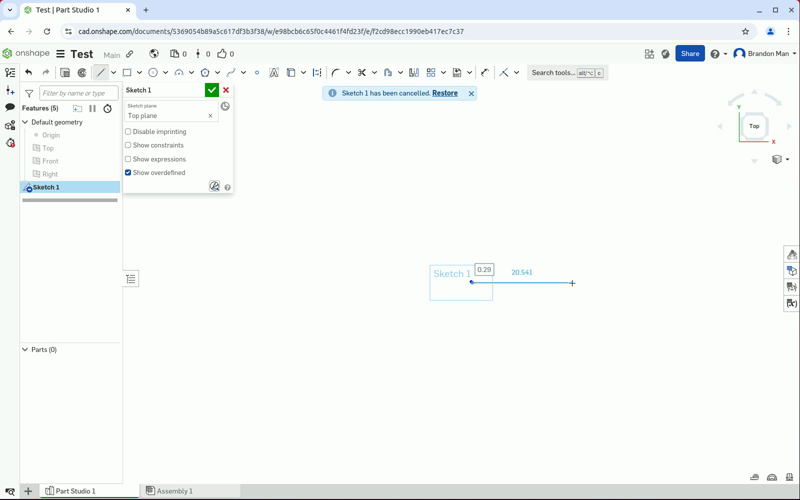
mouse_move(589, 282)
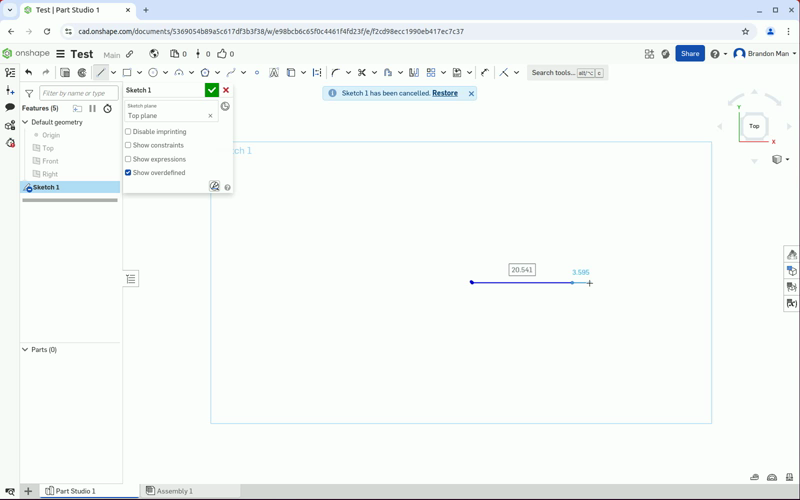
mouse_move(573, 281)
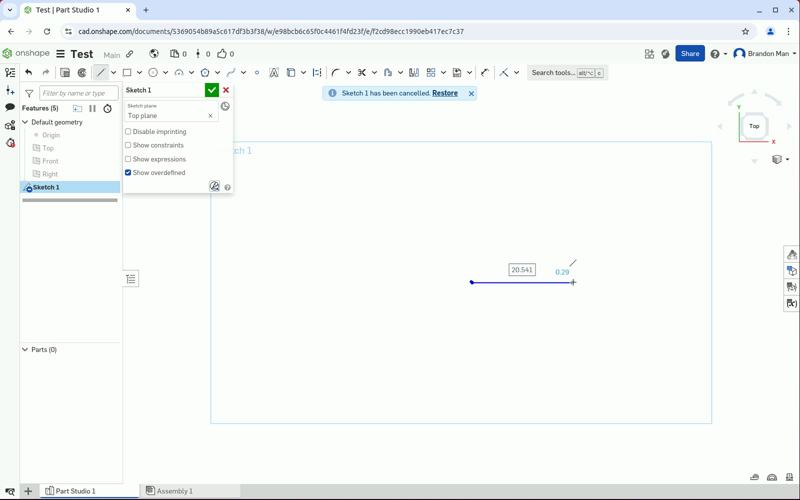
scroll(6)
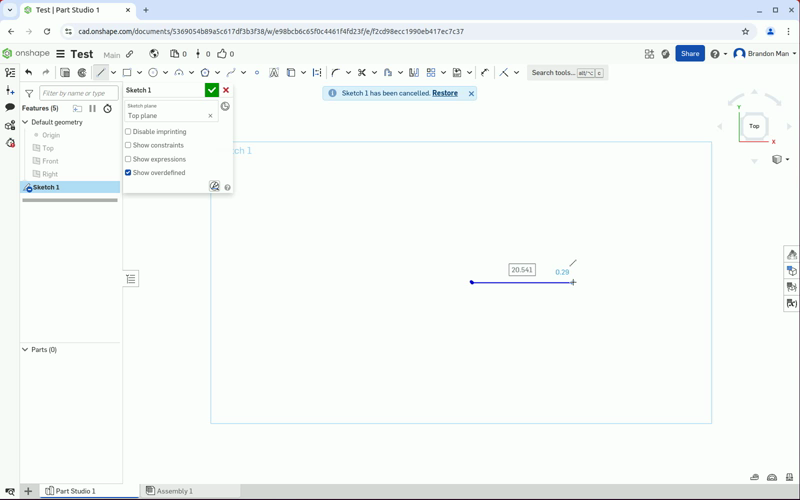
scroll(6)
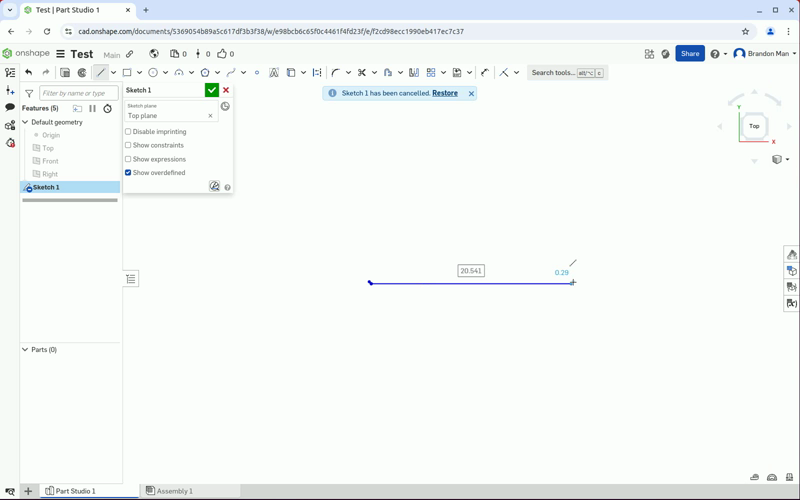
scroll(6)
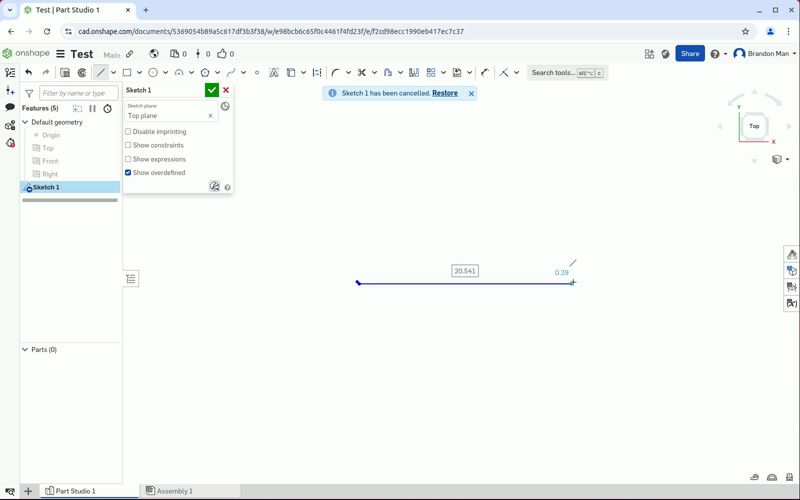
scroll(6)
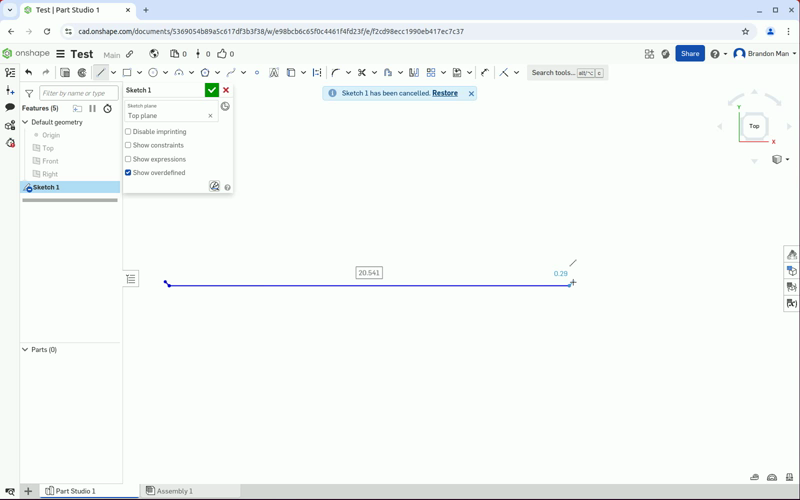
scroll(6)
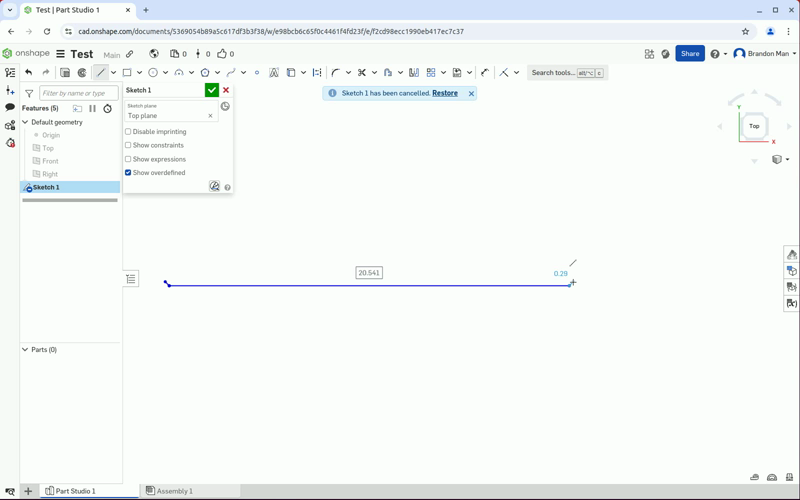
scroll(6)
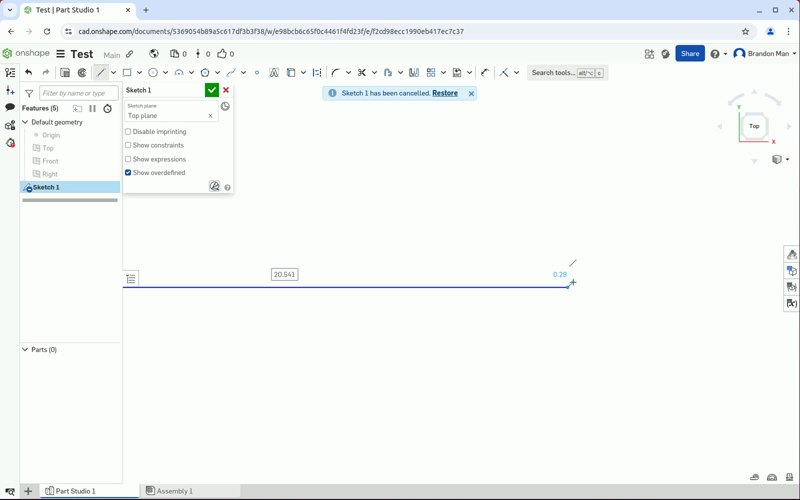
scroll(6)
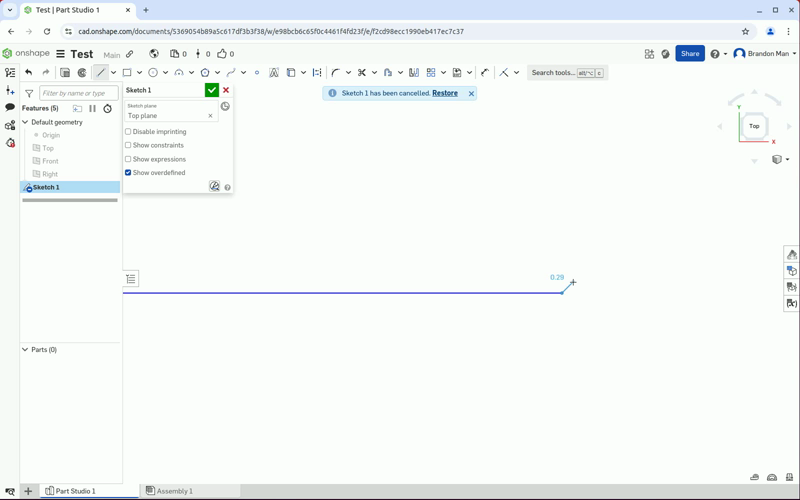
click(573, 281)
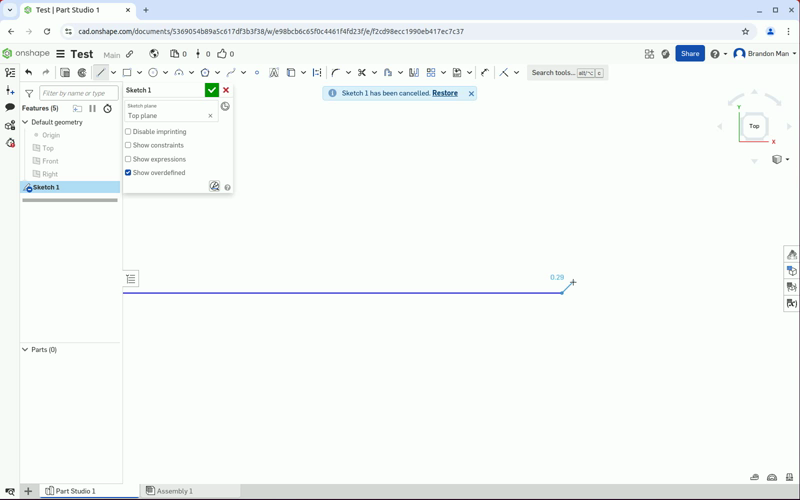
scroll(-6)
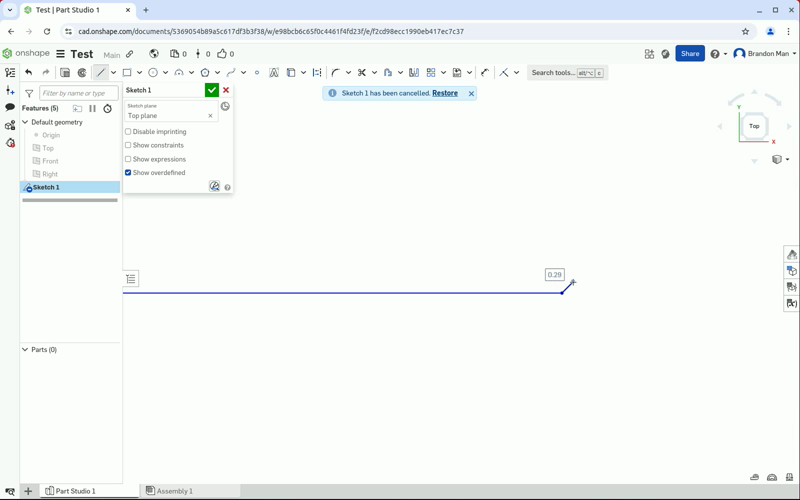
scroll(-6)
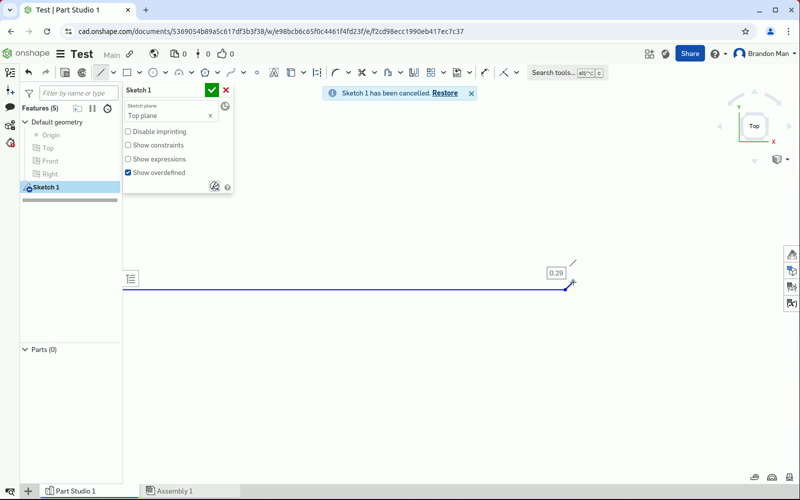
scroll(-6)
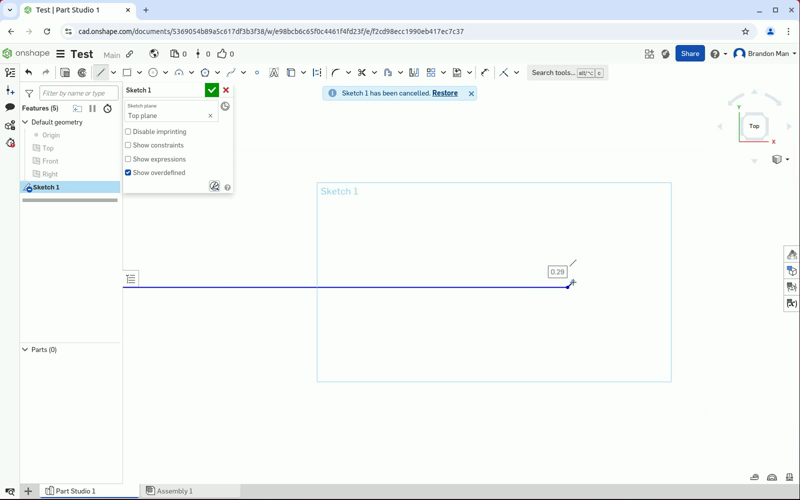
scroll(-6)
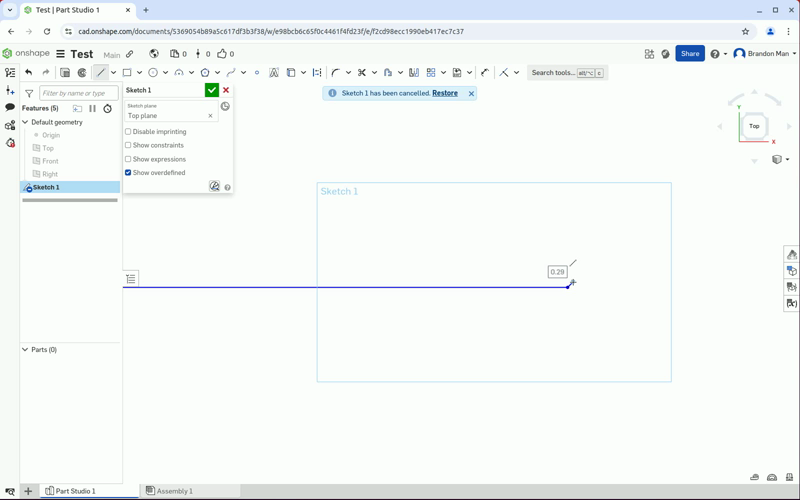
scroll(-6)
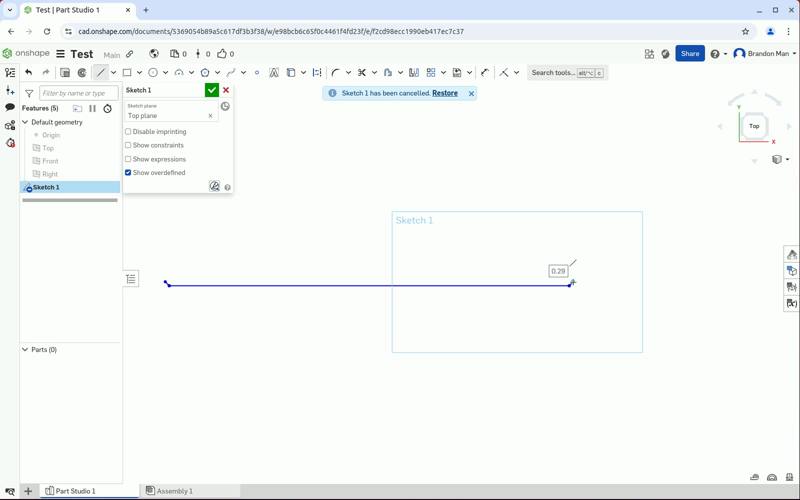
scroll(-6)
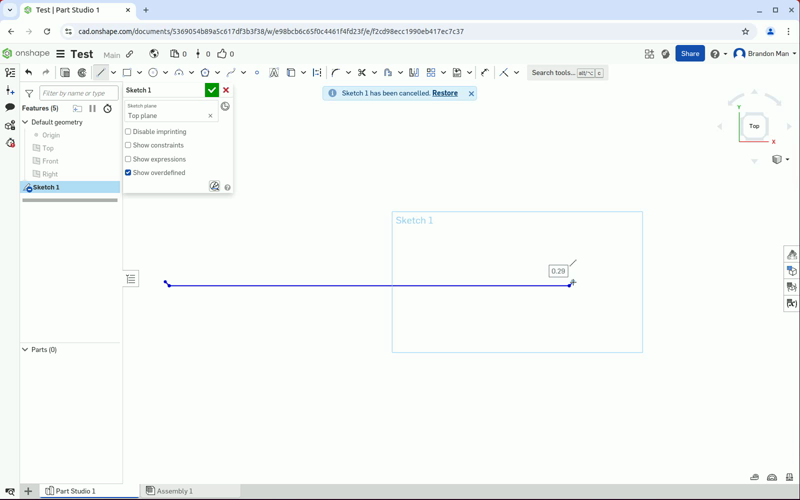
scroll(-6)
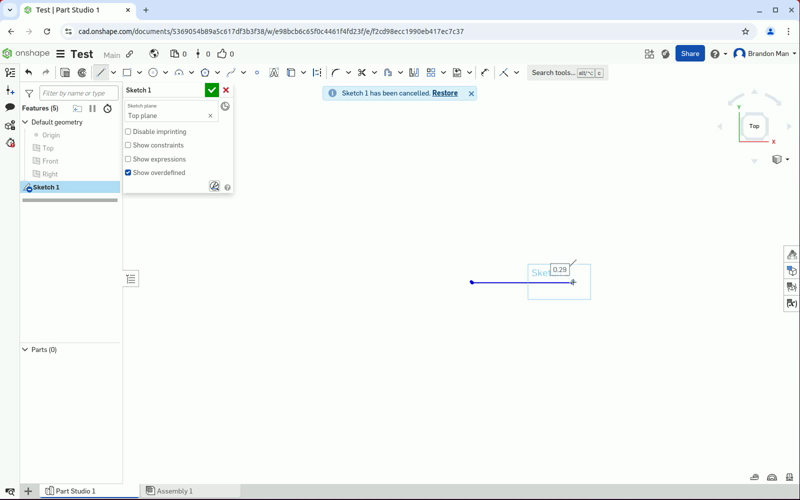
key_up(shift)
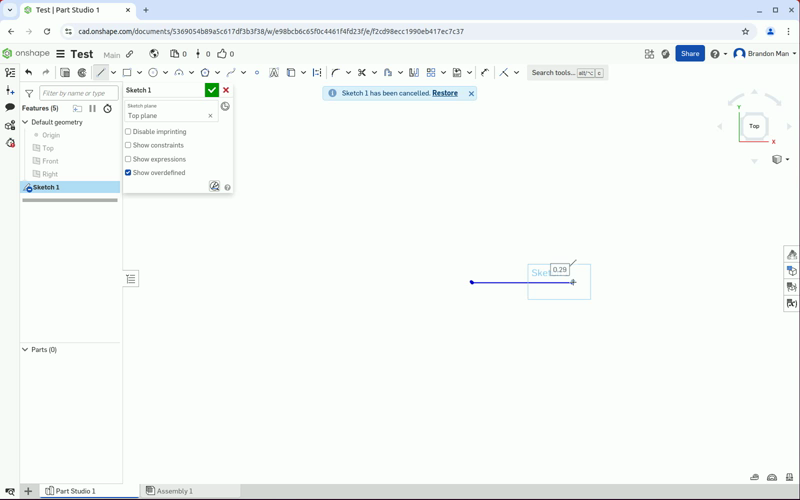
key_down(shift)
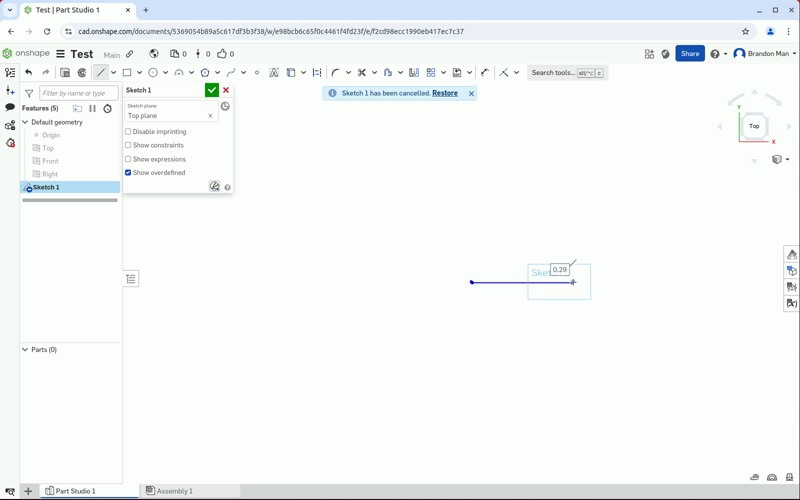
mouse_move(471, 281)
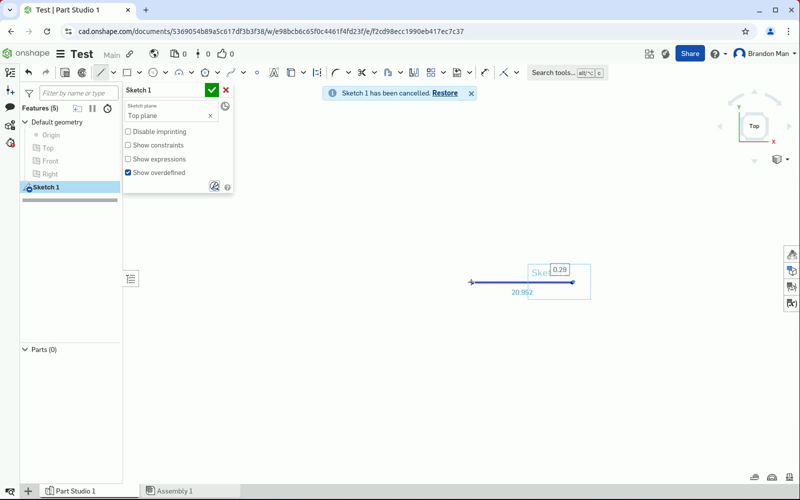
scroll(6)
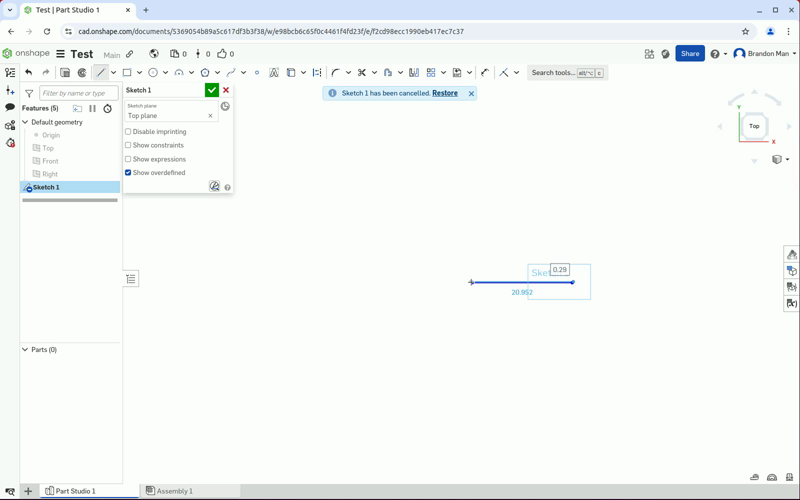
scroll(6)
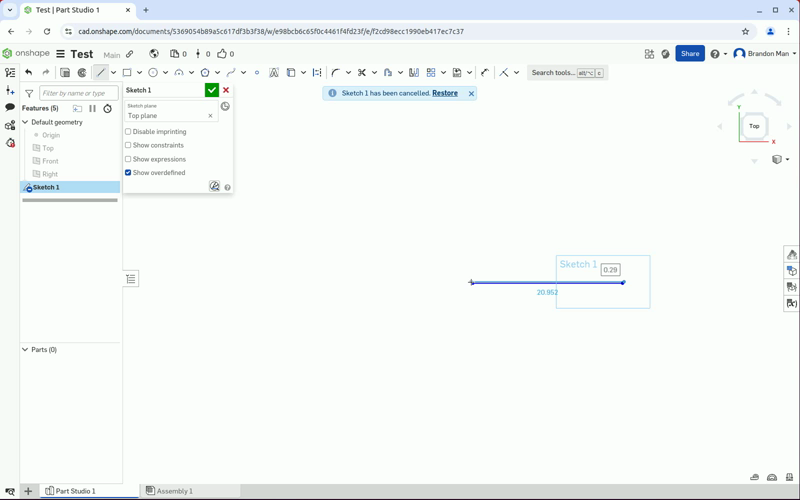
scroll(6)
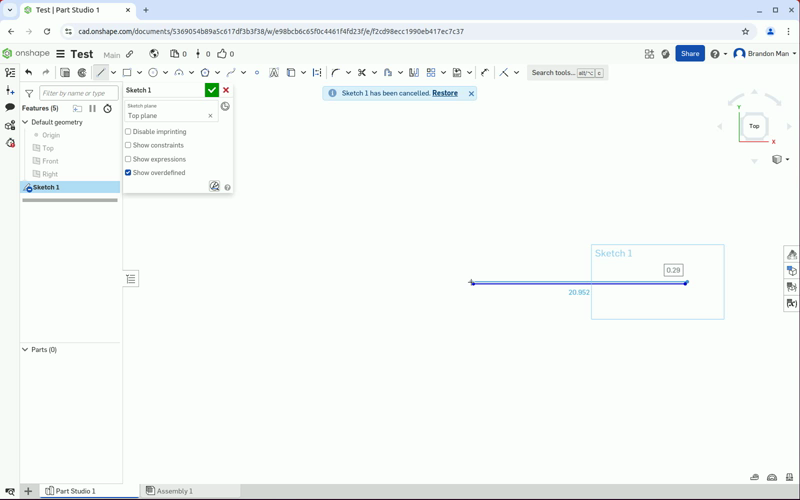
scroll(6)
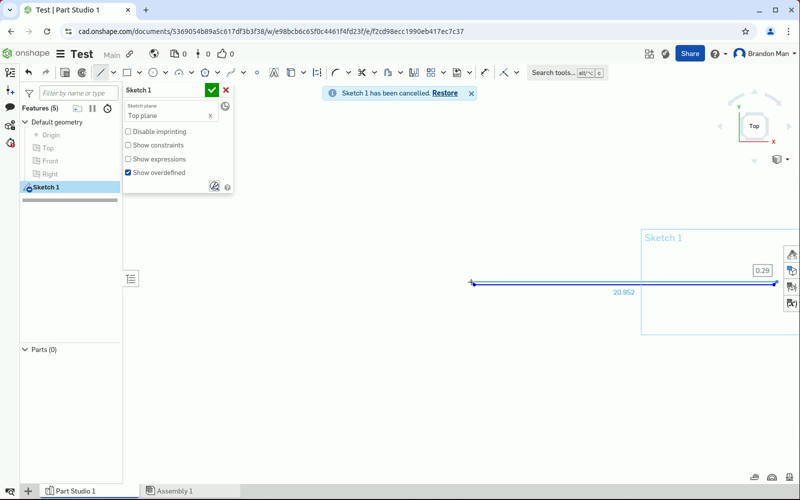
scroll(6)
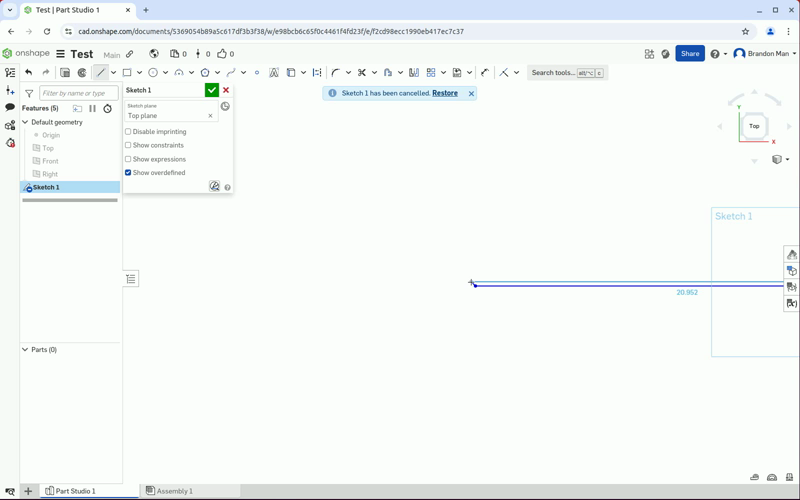
scroll(6)
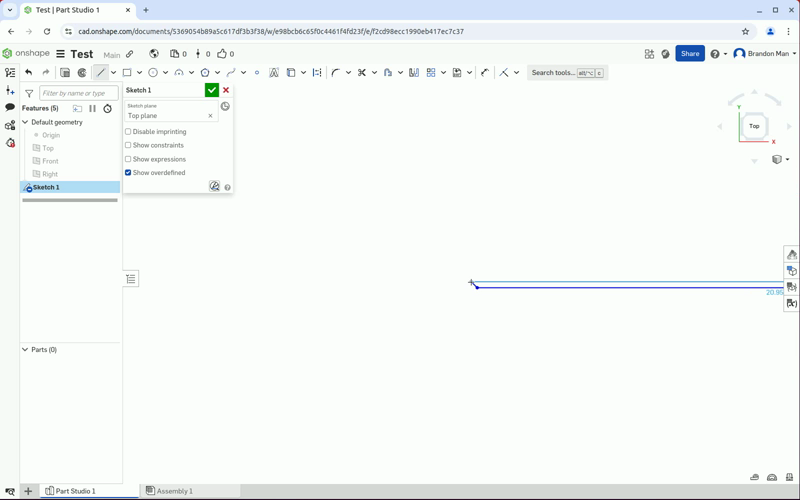
scroll(6)
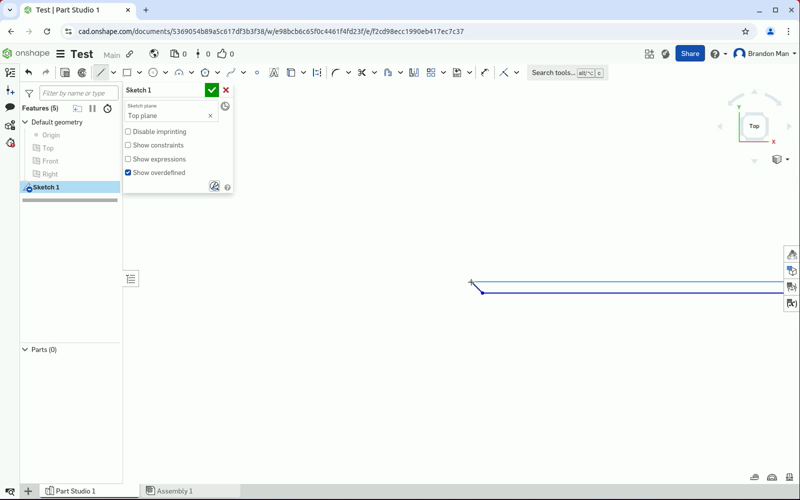
key_up(shift)
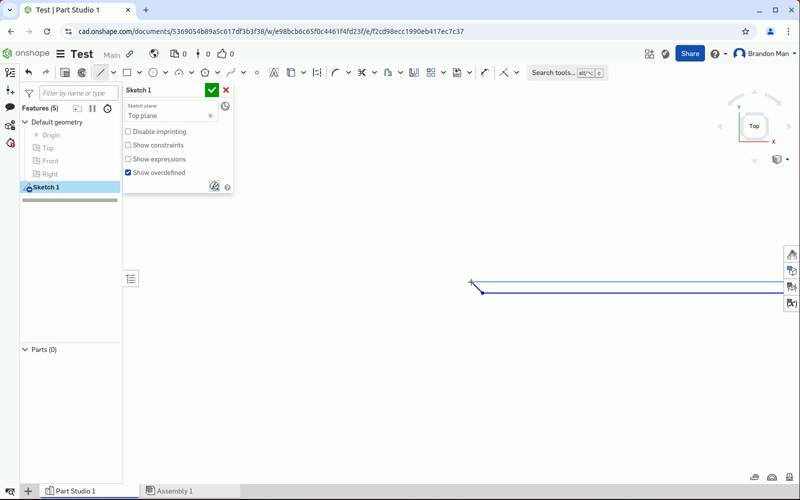
click(471, 281)
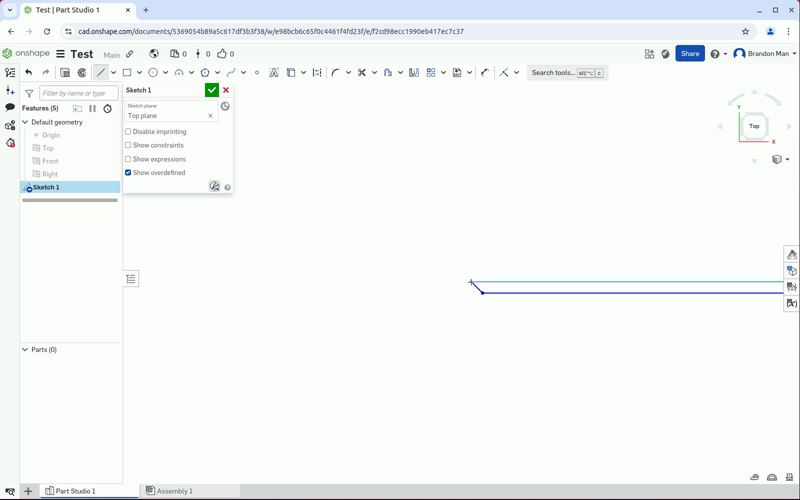
scroll(-6)
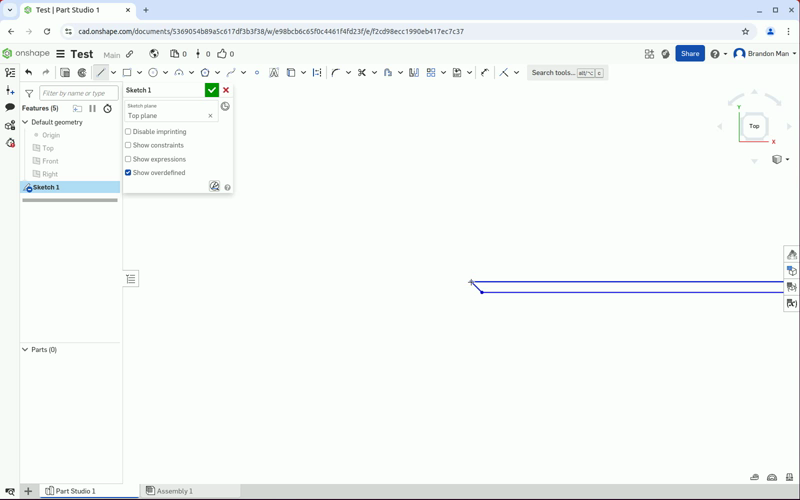
scroll(-6)
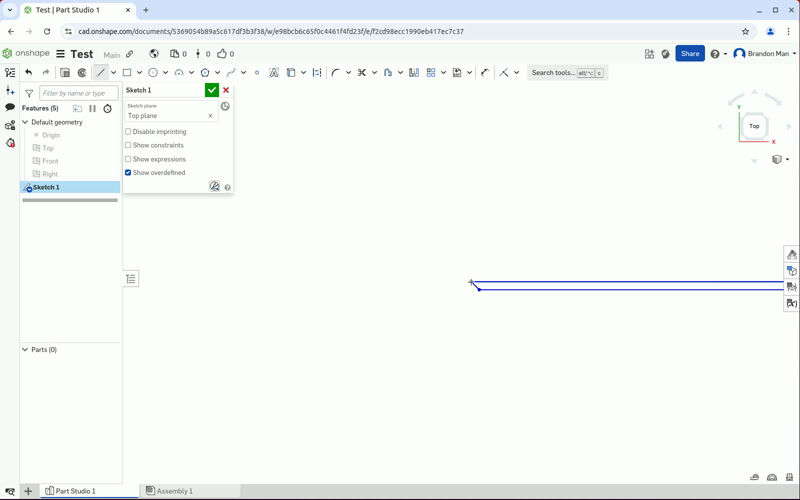
scroll(-6)
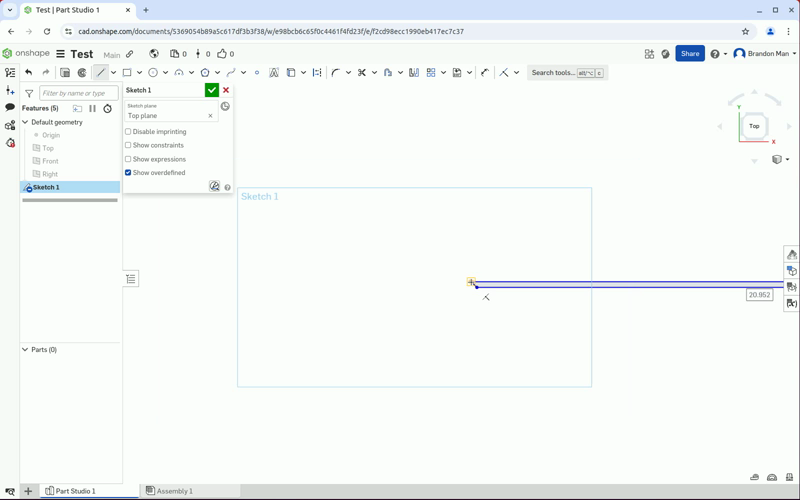
scroll(-6)
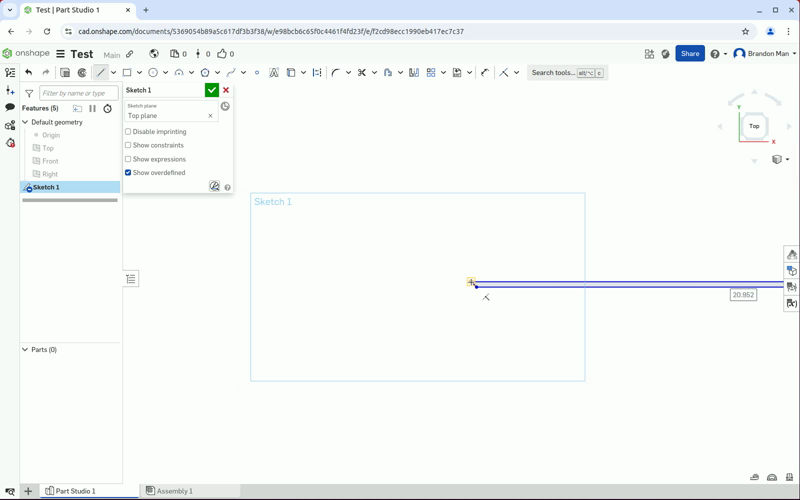
scroll(-6)
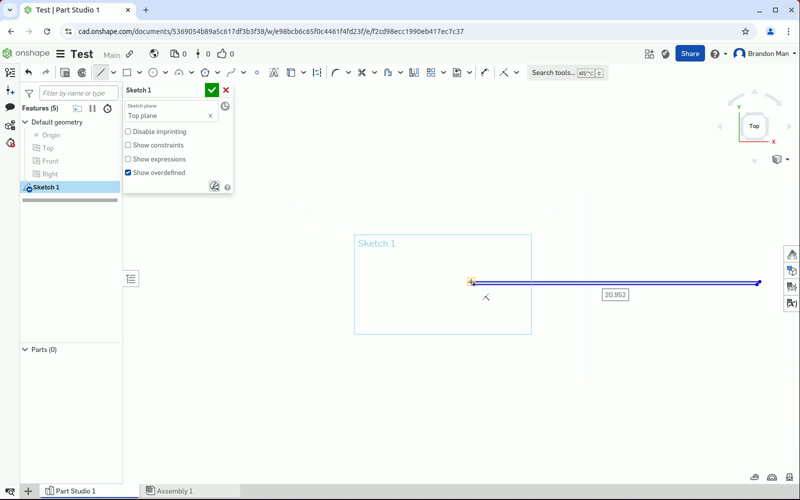
scroll(-6)
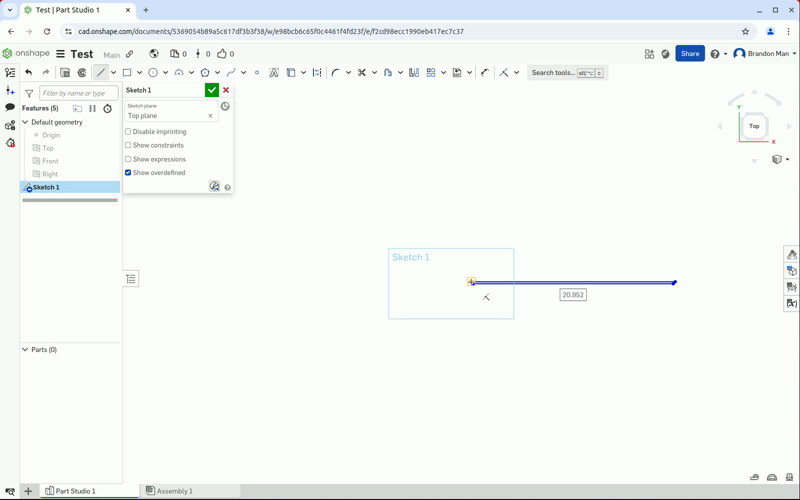
scroll(-6)
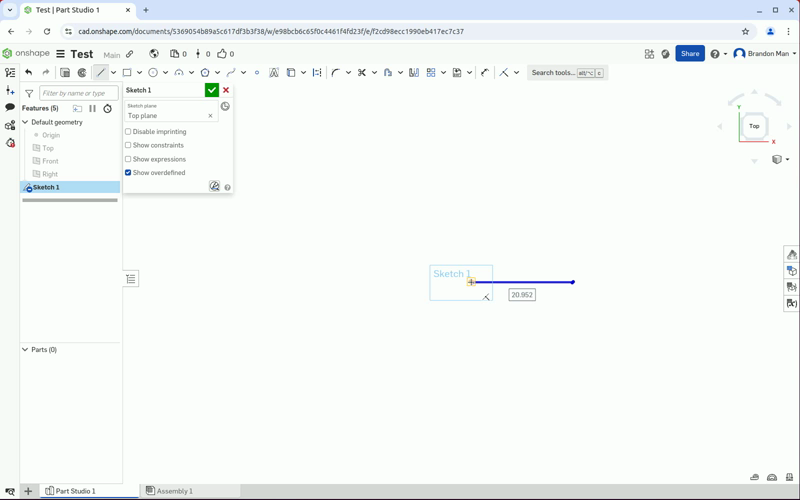
key(esc)
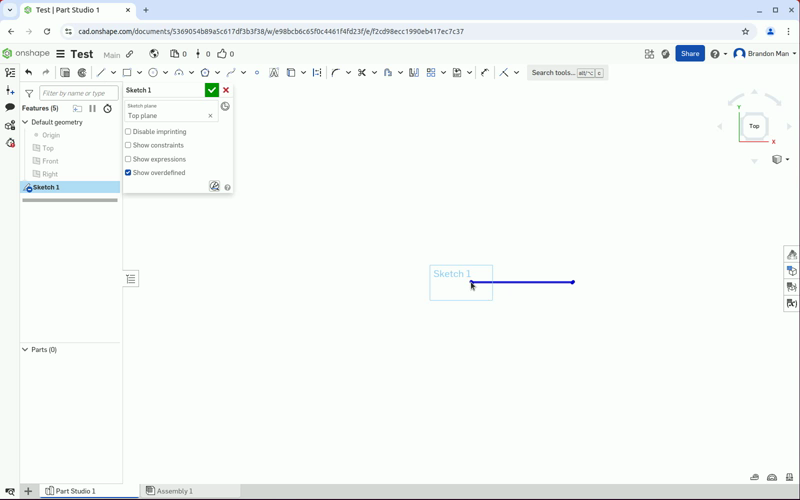
mouse_move(543, 282)
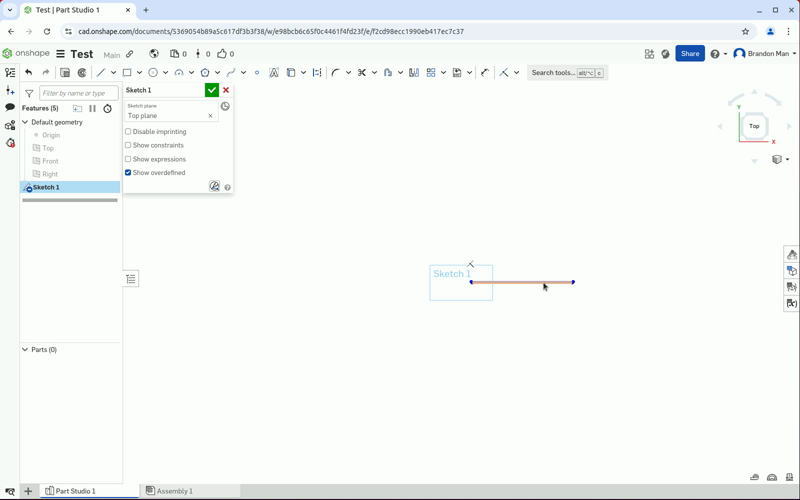
scroll(6)
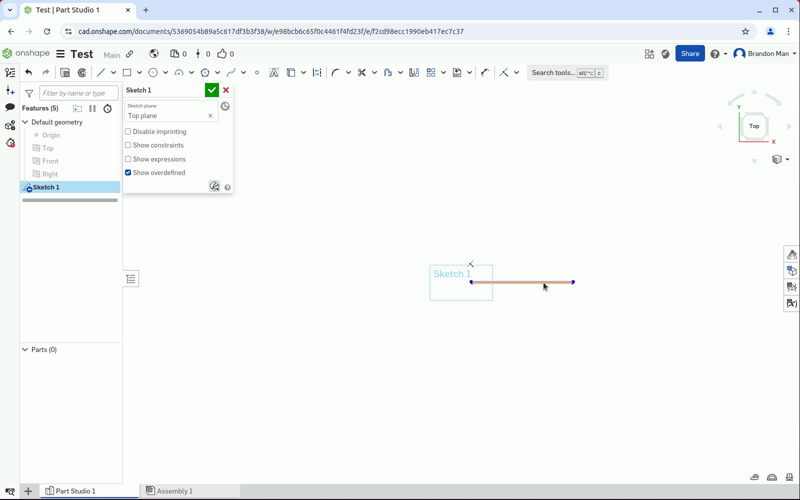
scroll(6)
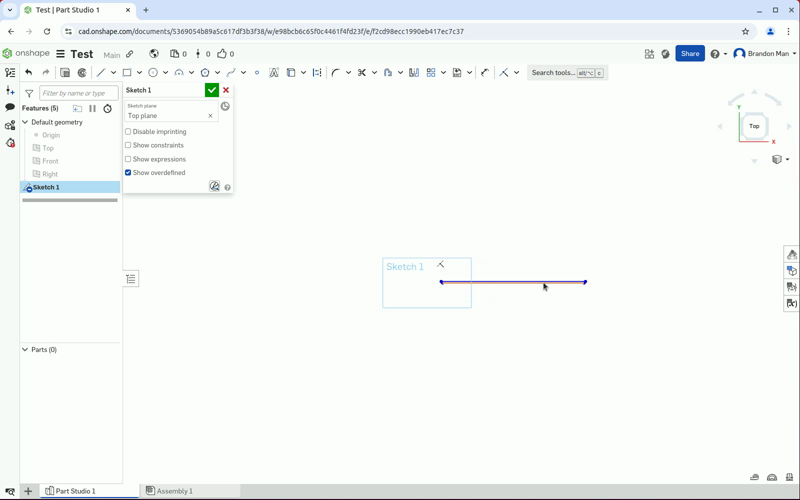
scroll(6)
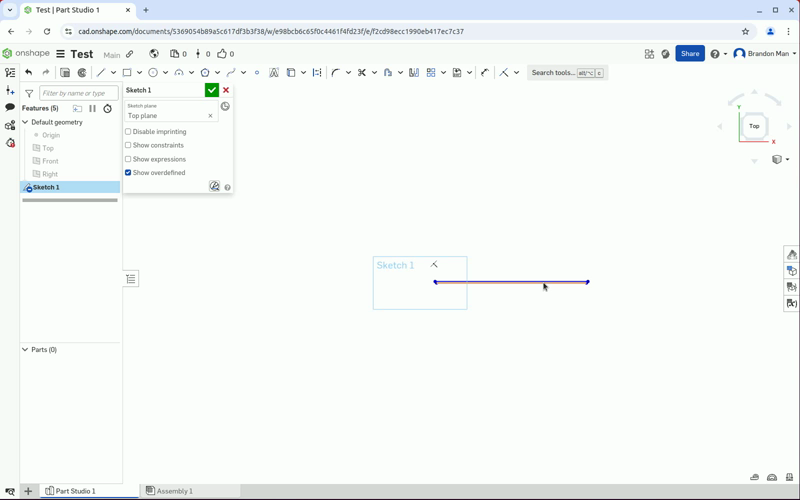
scroll(6)
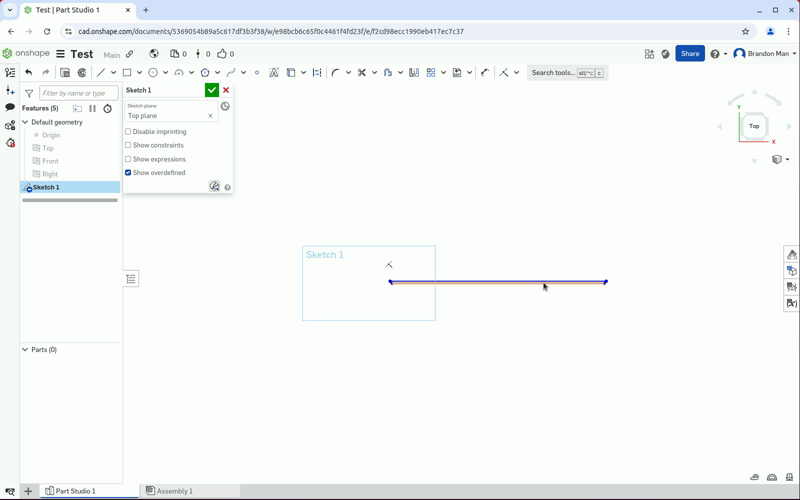
scroll(6)
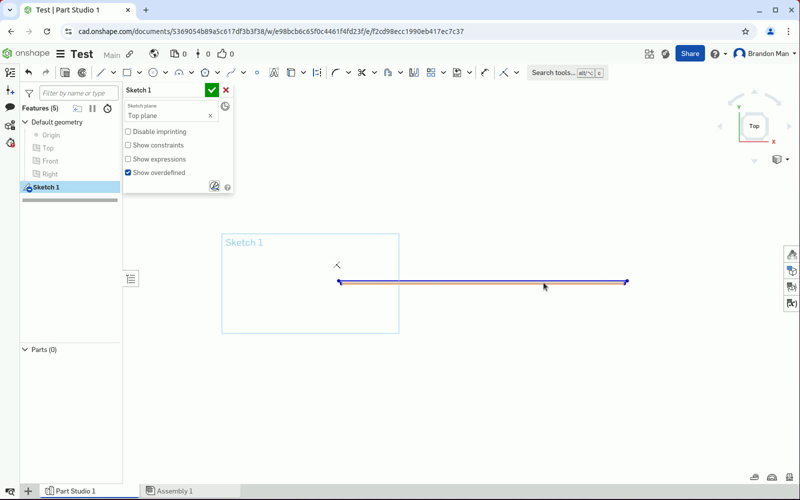
scroll(6)
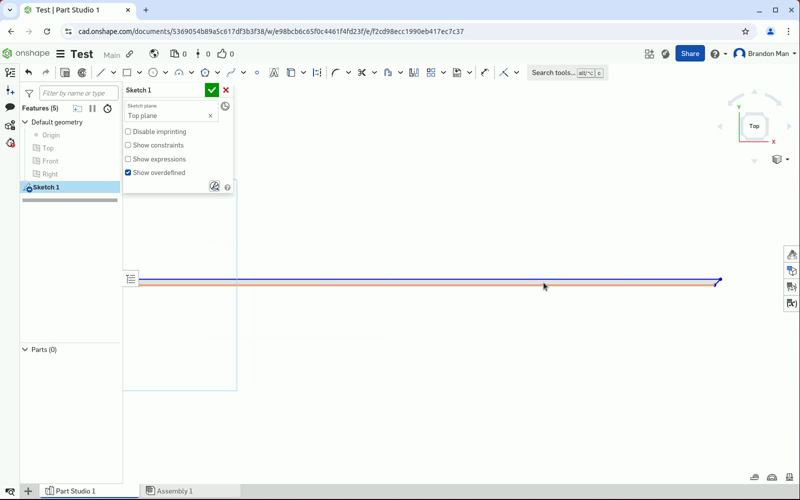
scroll(6)
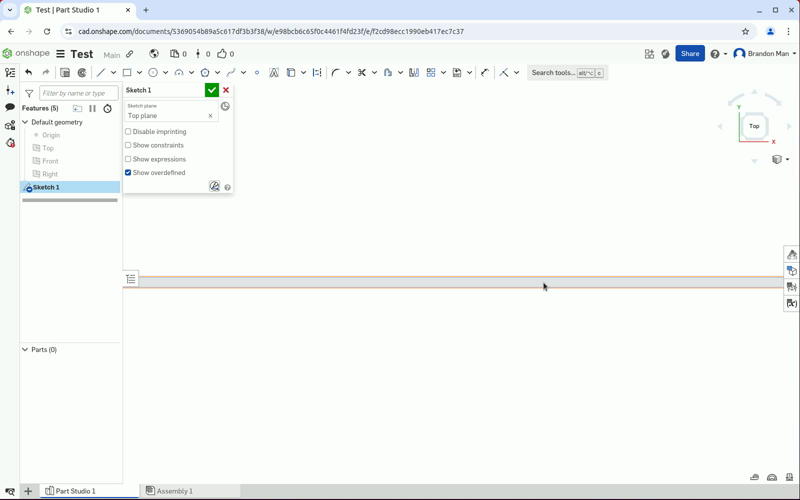
click(543, 282)
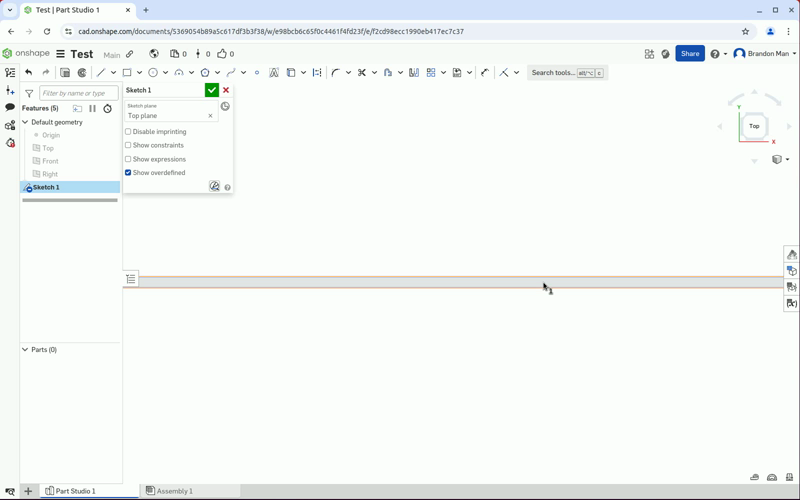
scroll(-6)
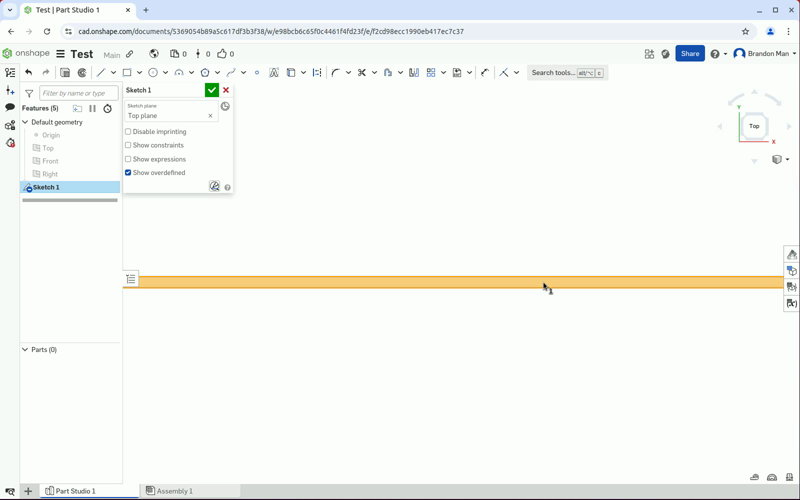
scroll(-6)
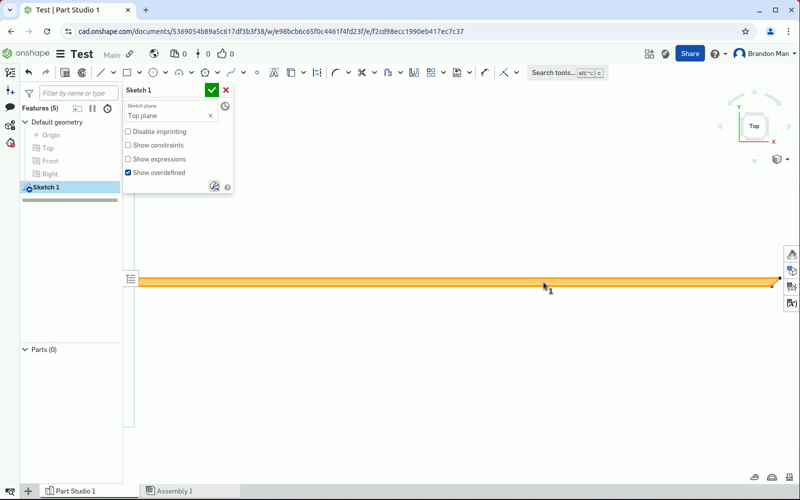
scroll(-6)
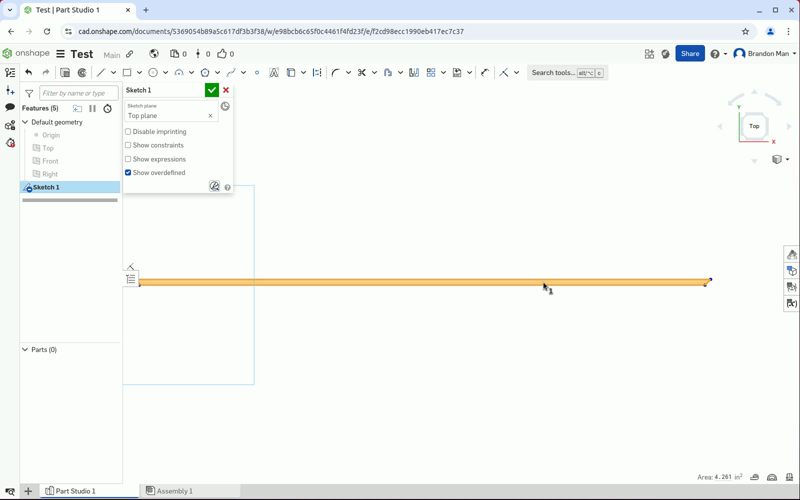
scroll(-6)
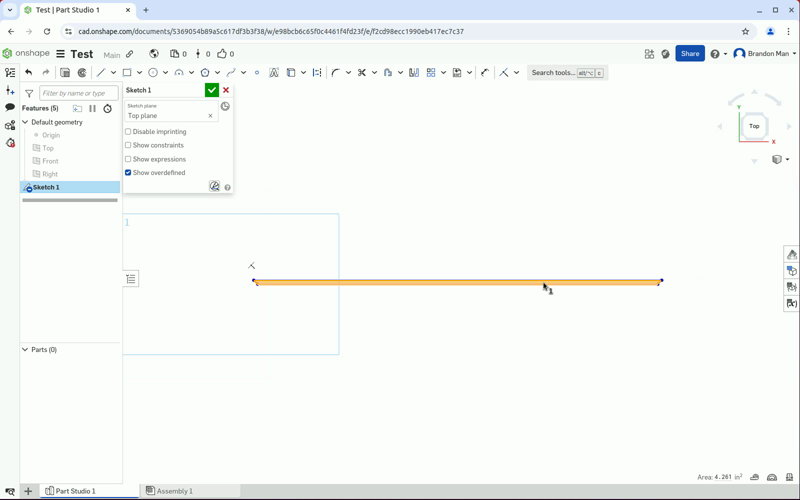
scroll(-6)
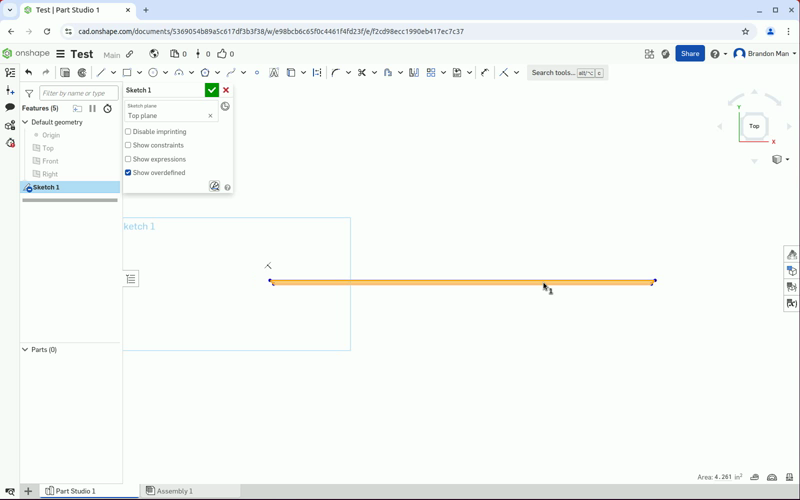
scroll(-6)
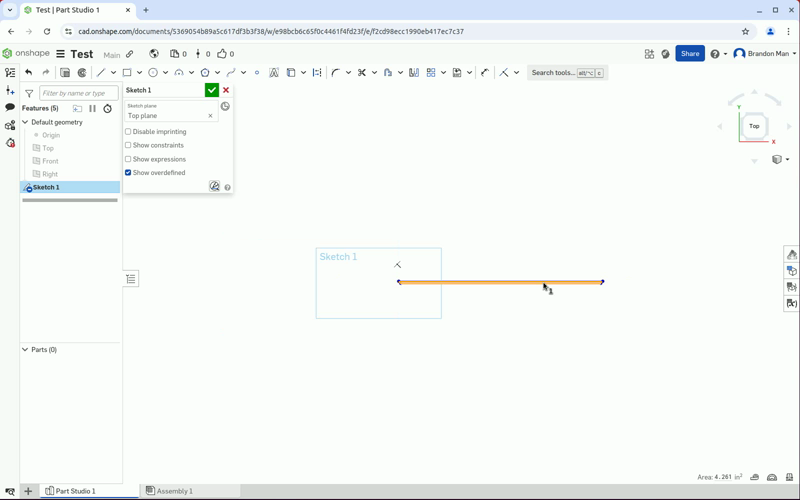
scroll(-6)
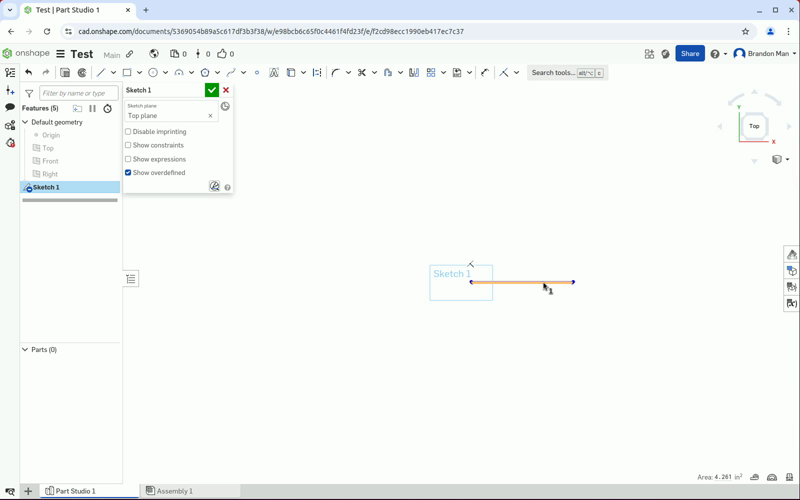
mouse_move(73, 352)
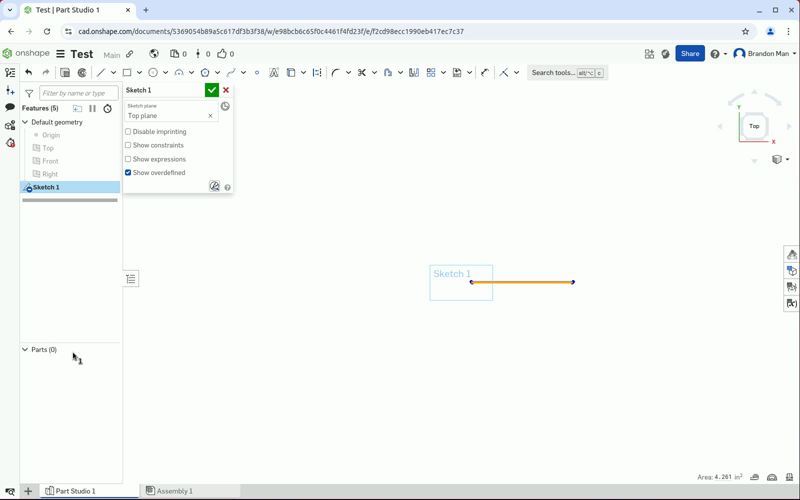
key(shift+y)
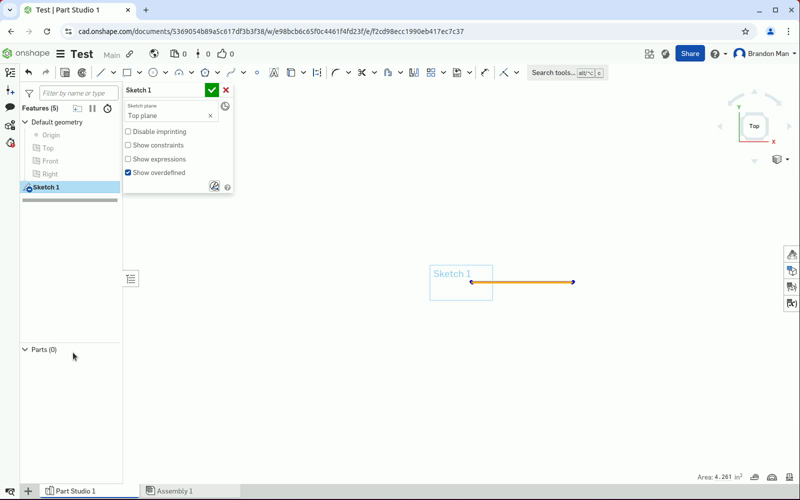
key(shift+e)
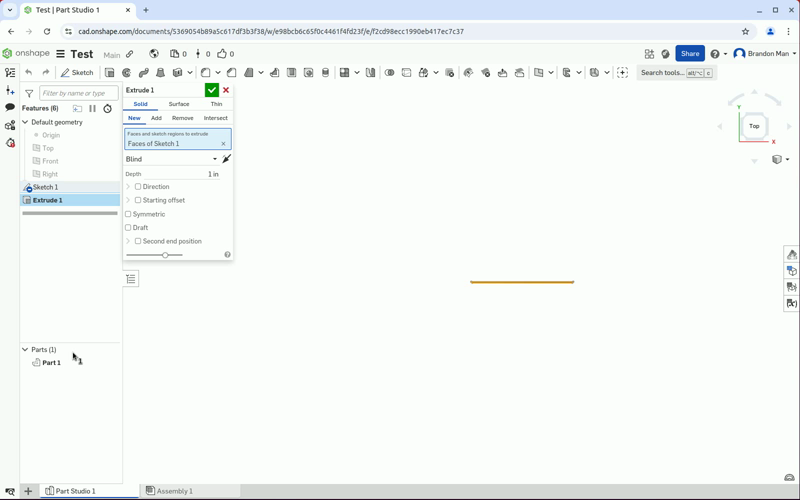
mouse_move(143, 106)
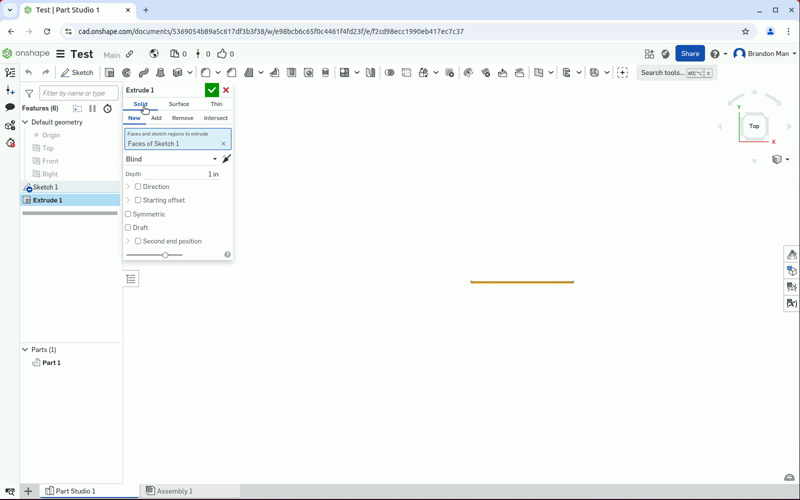
click(143, 106)
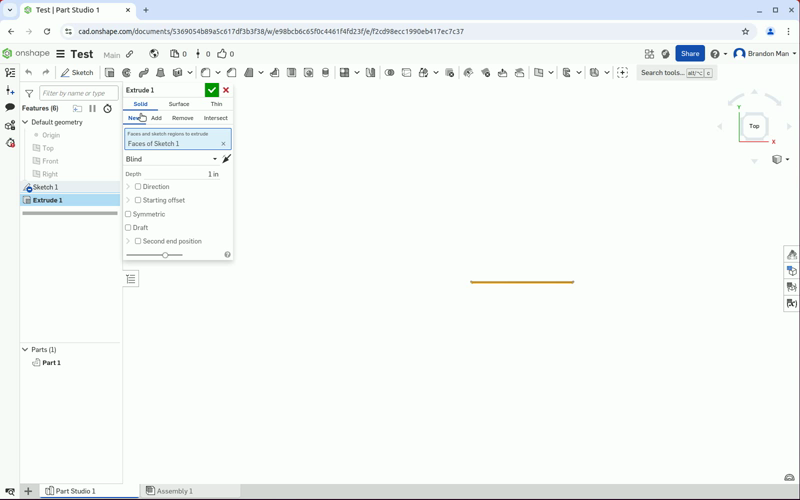
mouse_move(137, 120)
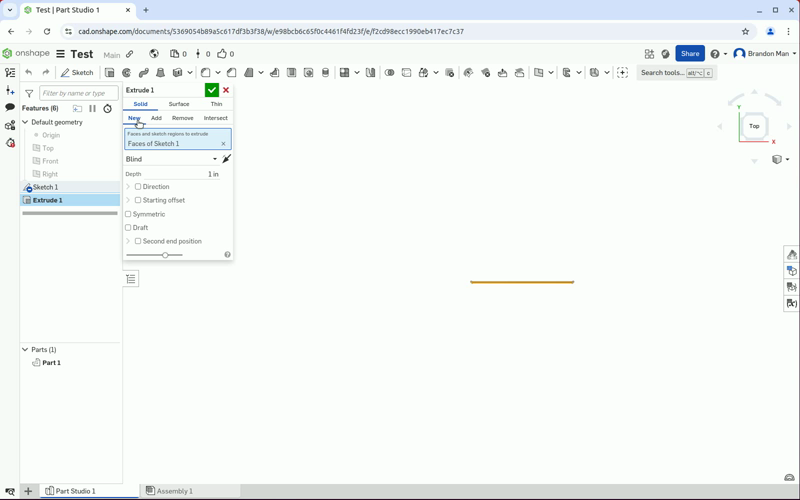
click(137, 120)
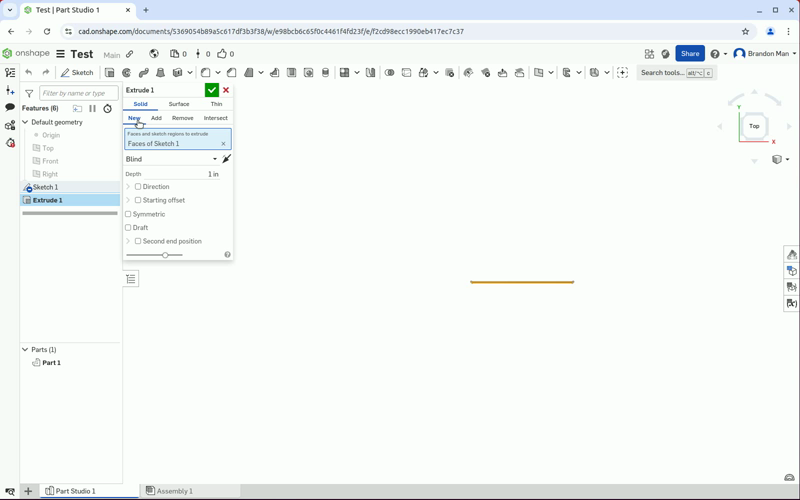
key(tab, 4)
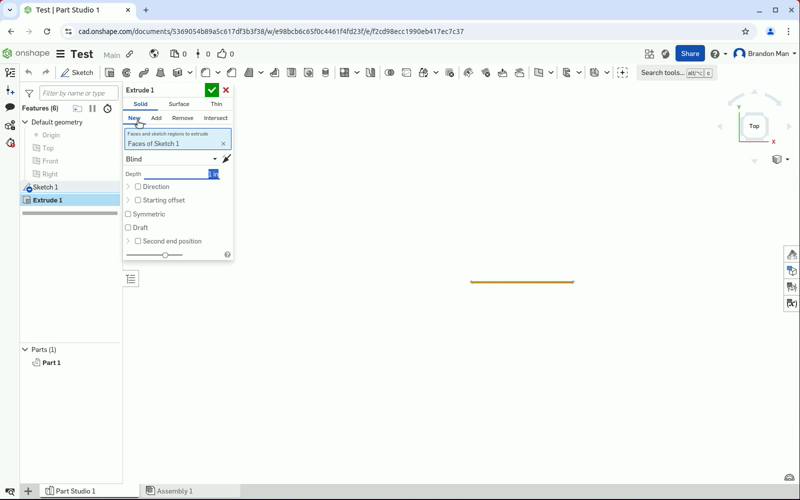
text(4.333)
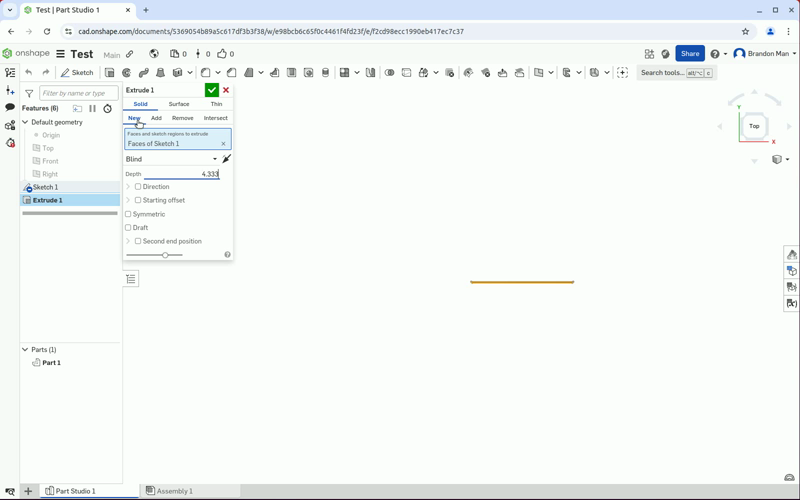
key(enter)
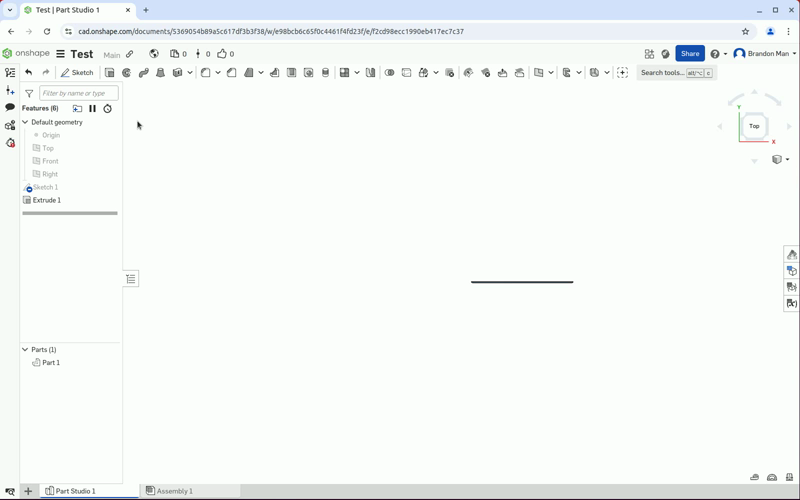
key(shift+h)
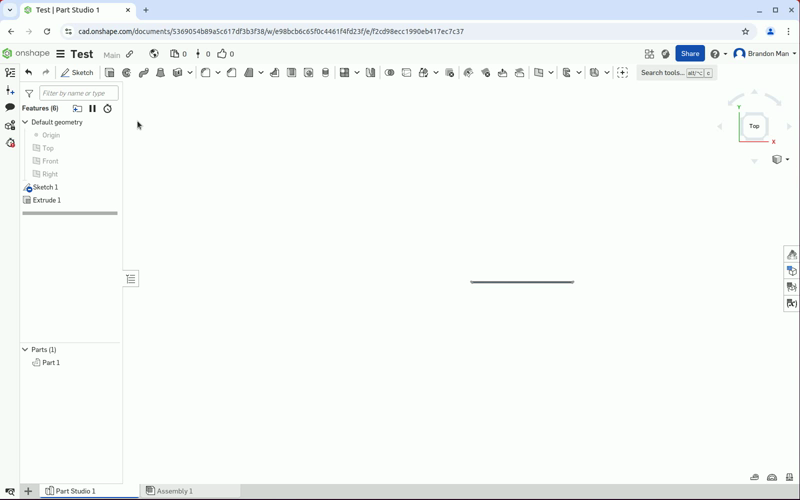
key(shift+h)
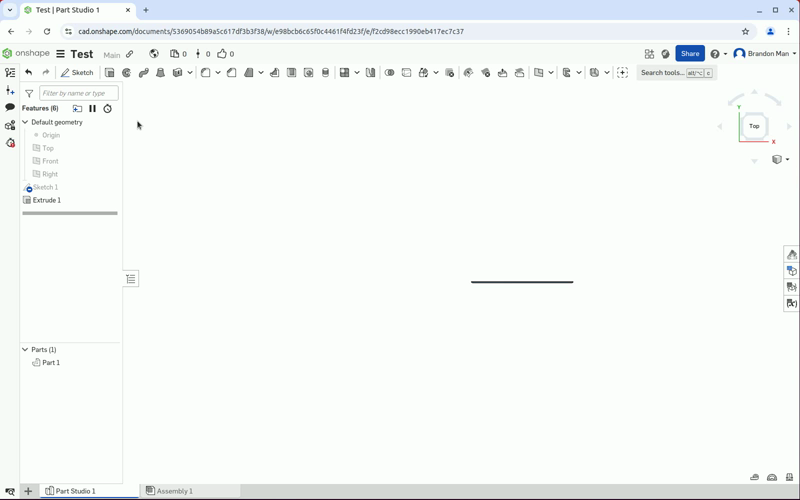
mouse_move(73, 189)
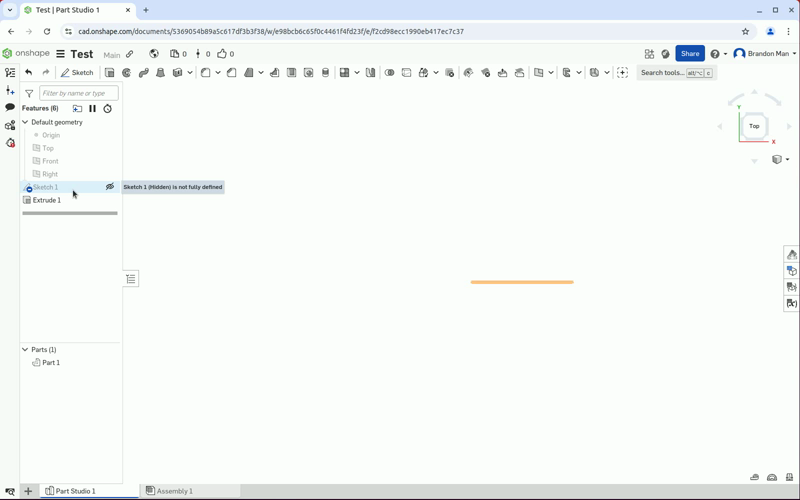
click(73, 189)
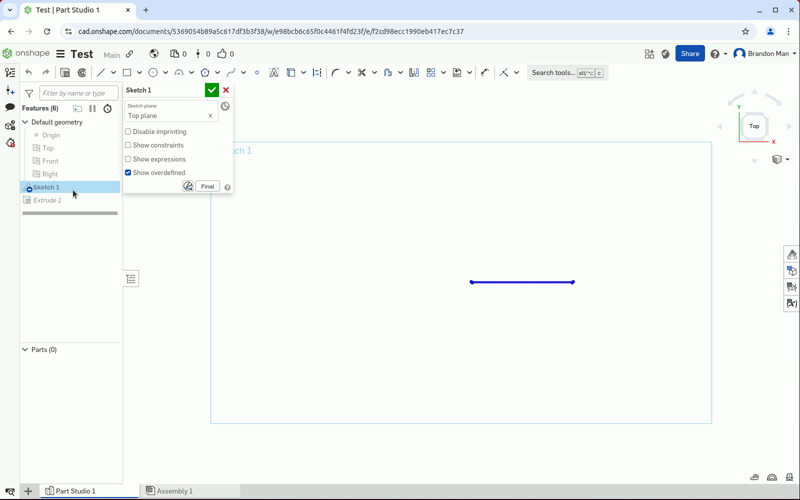
mouse_move(229, 92)
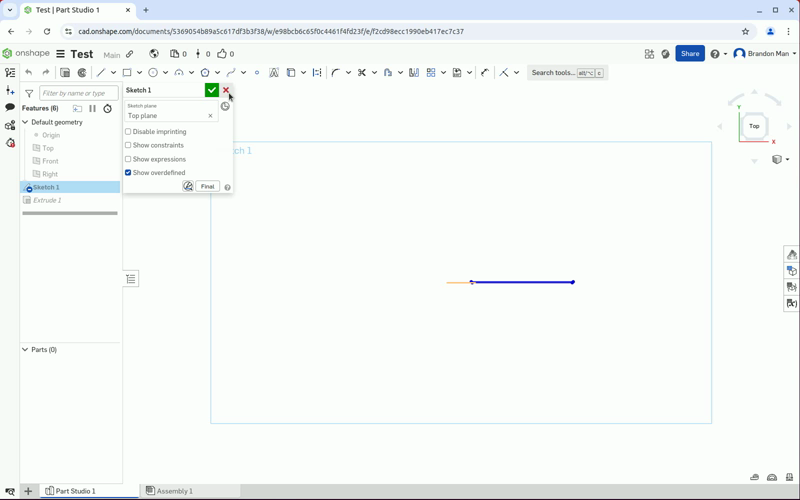
click(229, 92)
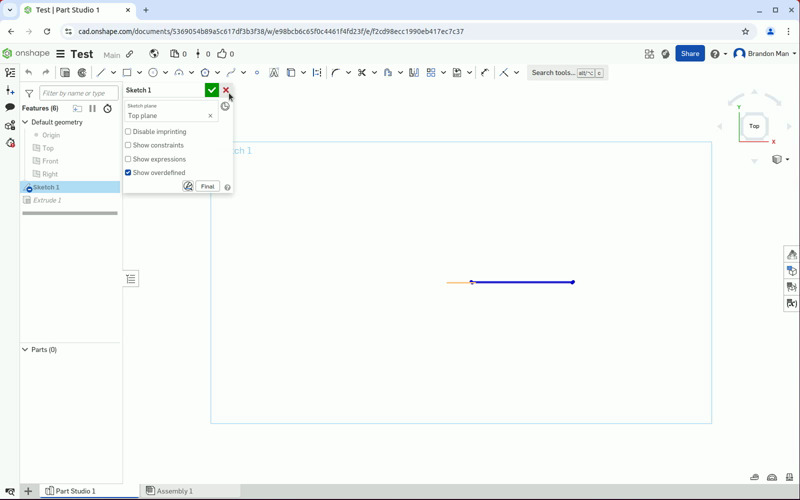
key(shift+s)
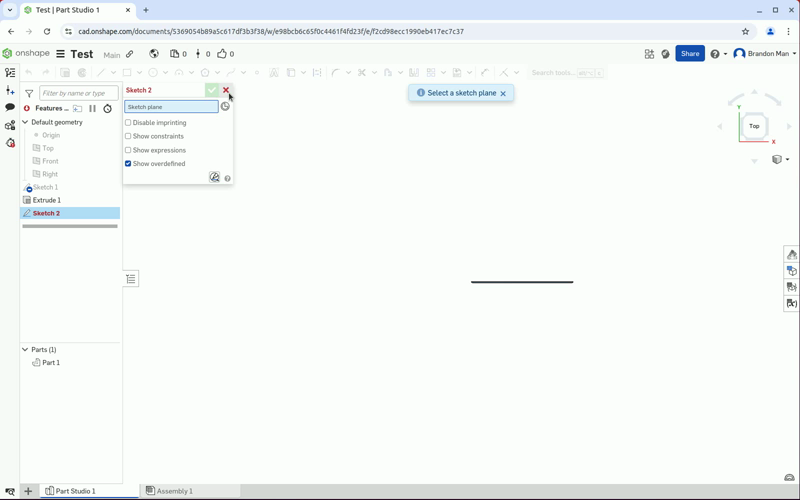
mouse_move(73, 150)
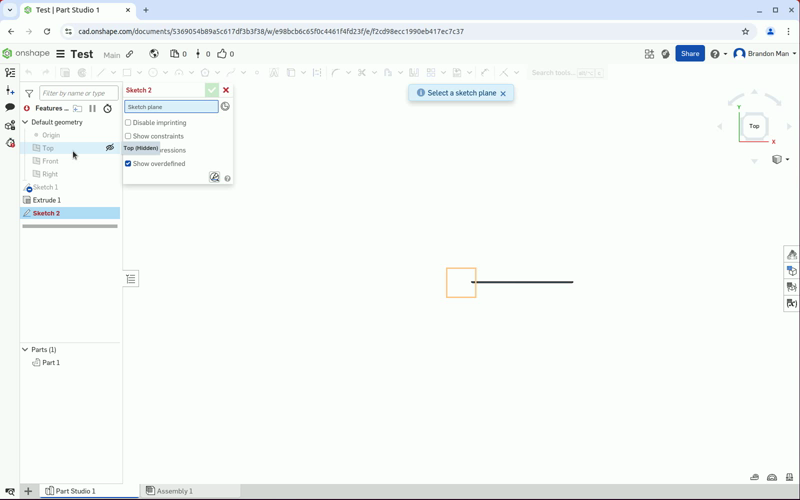
click(73, 150)
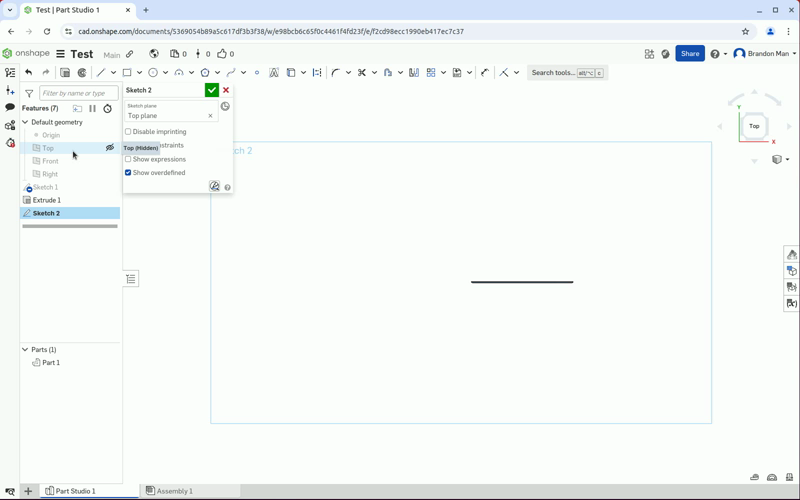
mouse_move(73, 352)
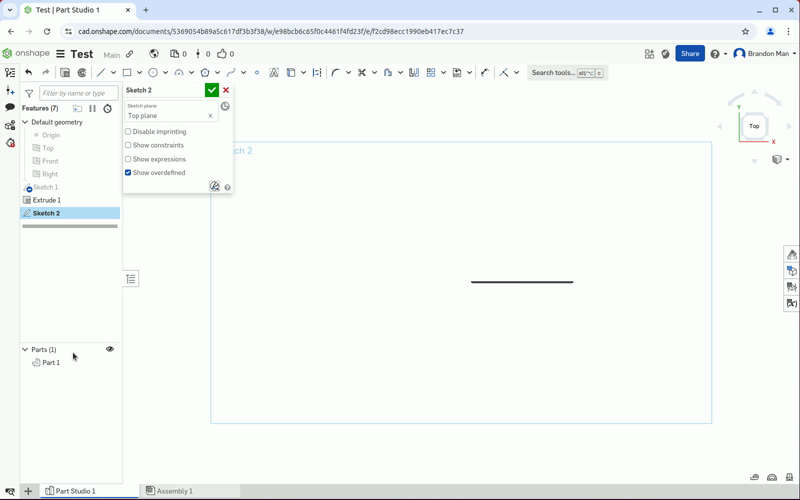
key(y)
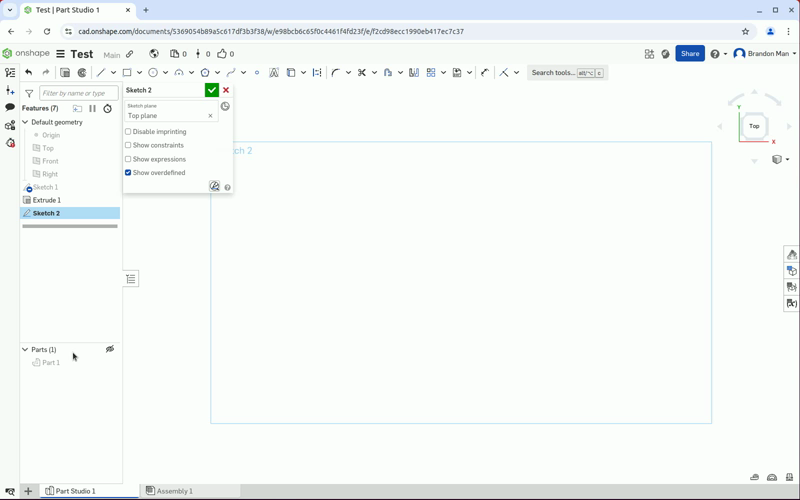
key(l)
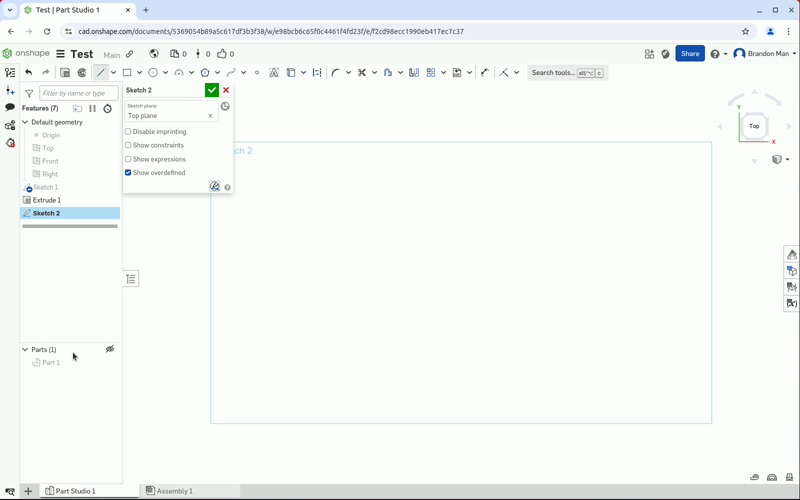
key_down(shift)
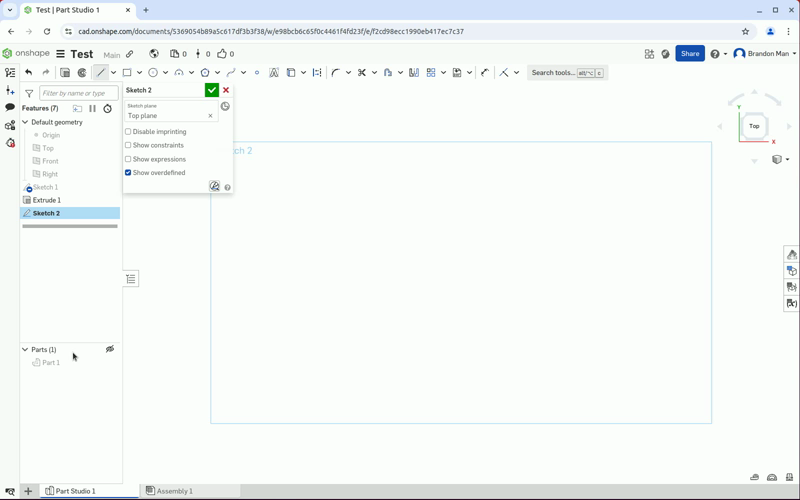
mouse_move(460, 282)
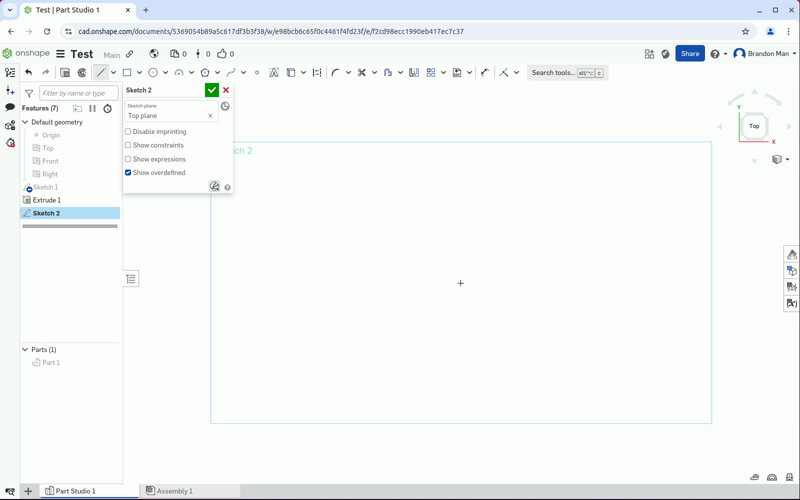
click(460, 282)
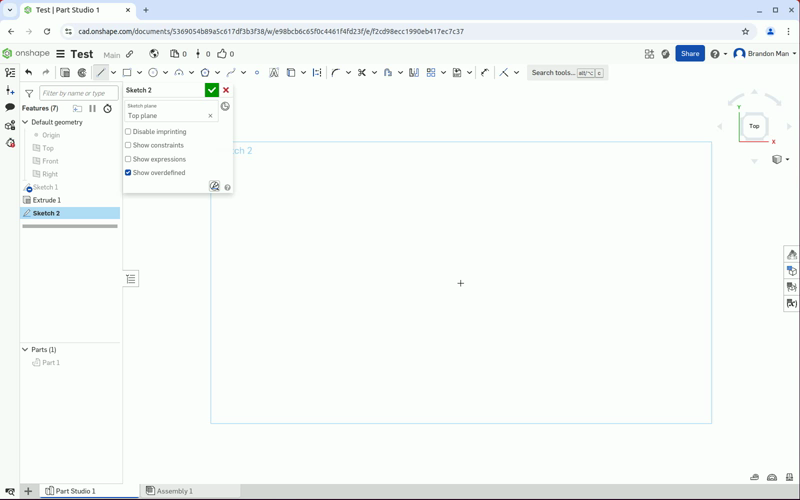
key_up(shift)
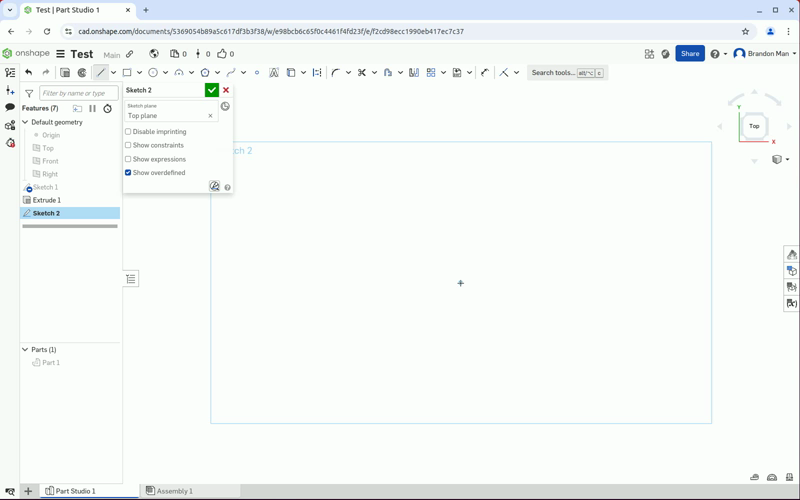
key_down(shift)
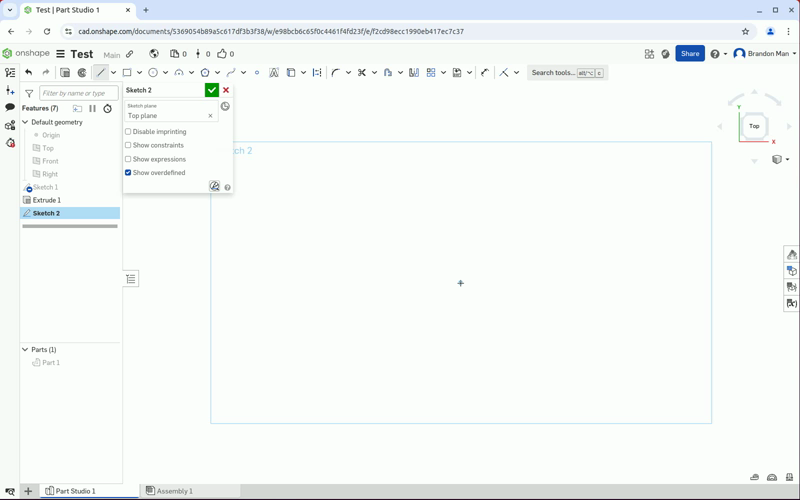
mouse_move(490, 282)
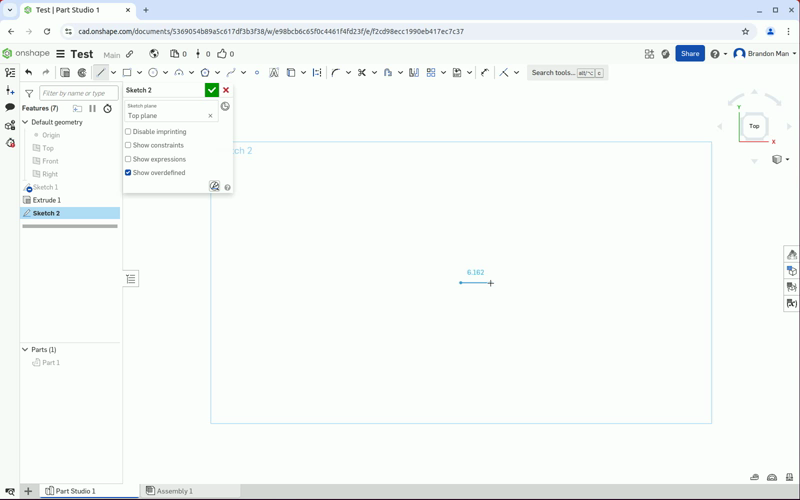
mouse_move(473, 282)
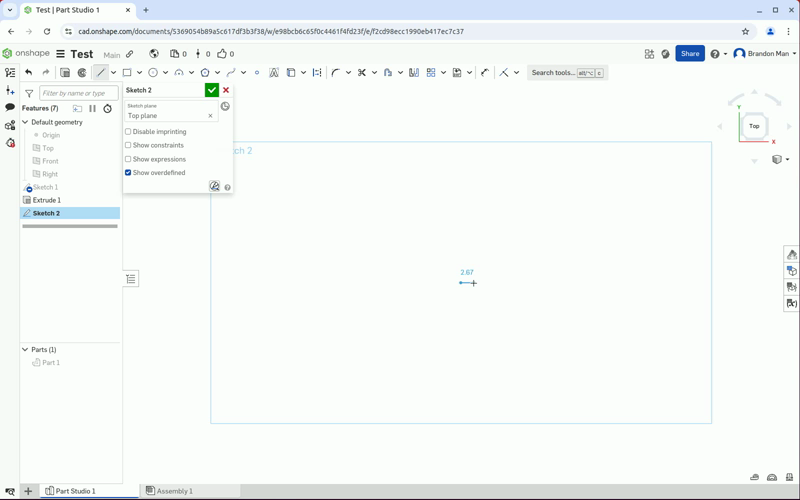
click(473, 282)
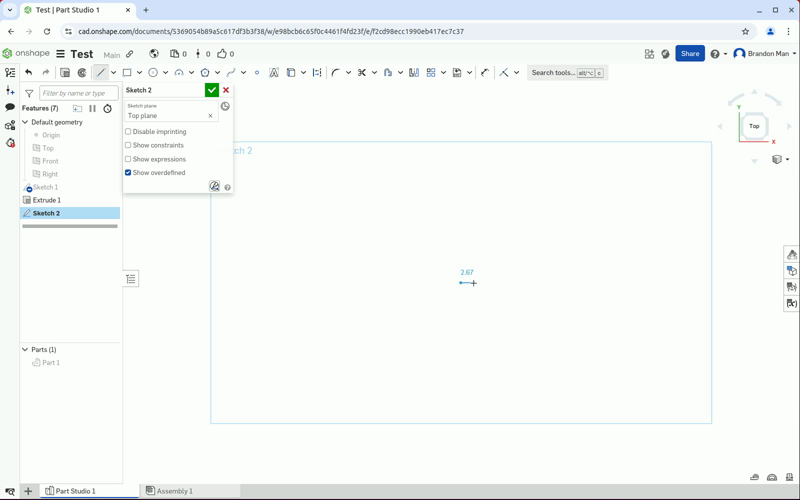
key_up(shift)
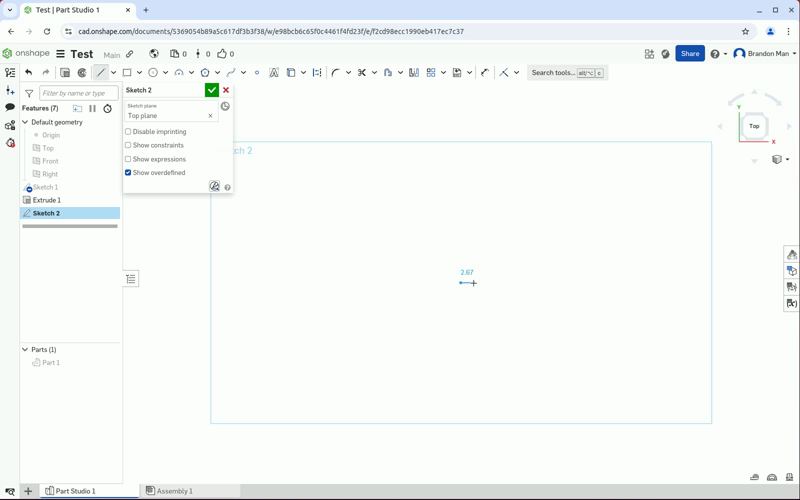
key_down(shift)
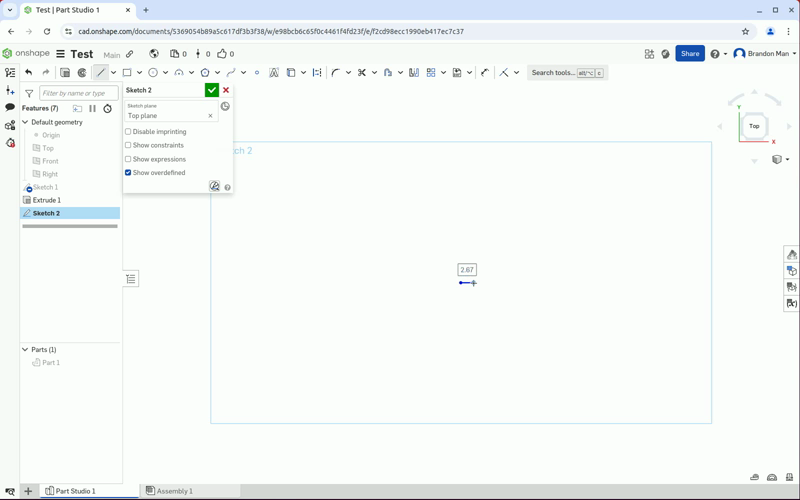
mouse_move(503, 282)
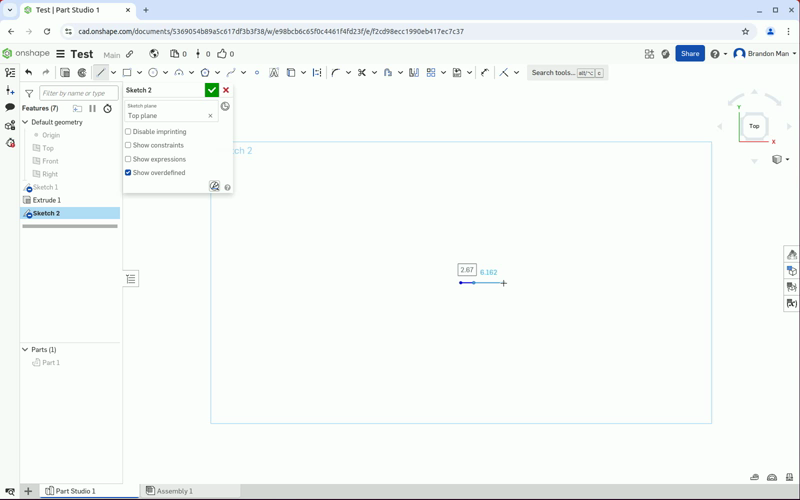
mouse_move(472, 281)
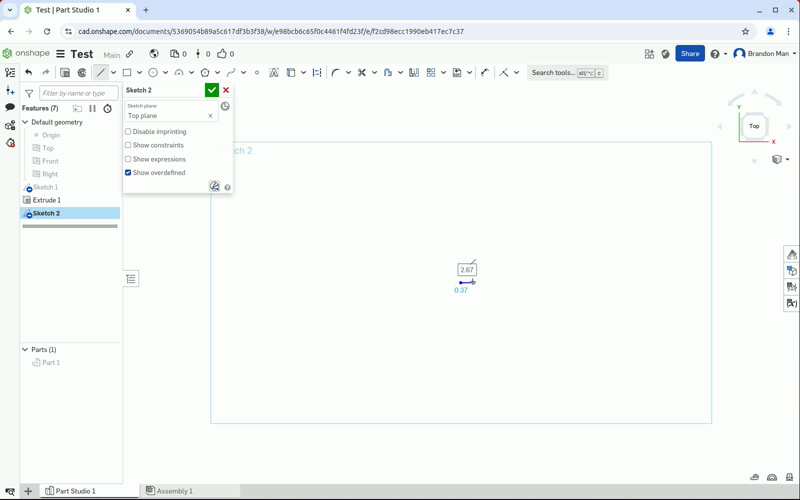
scroll(6)
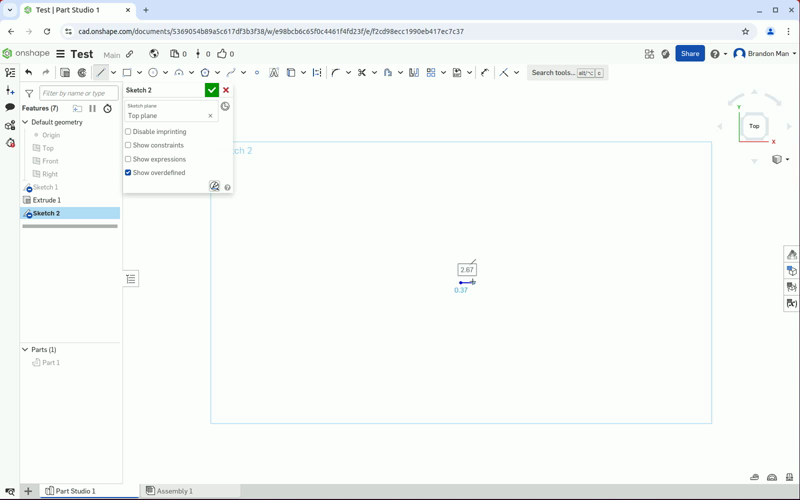
scroll(6)
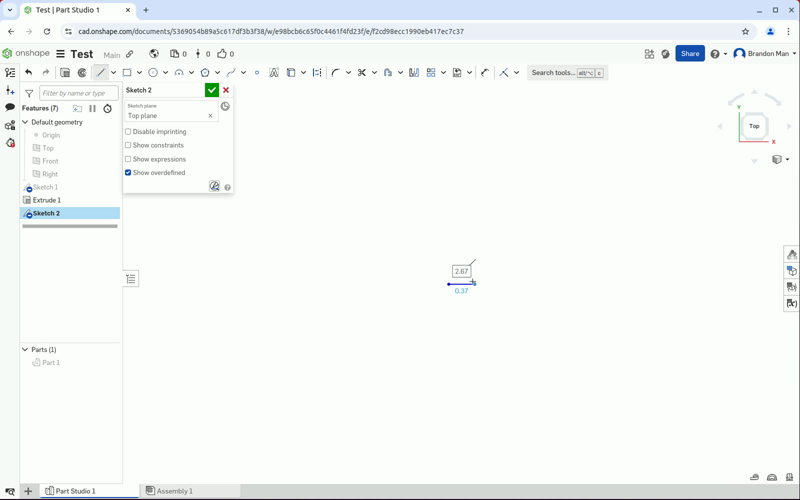
scroll(6)
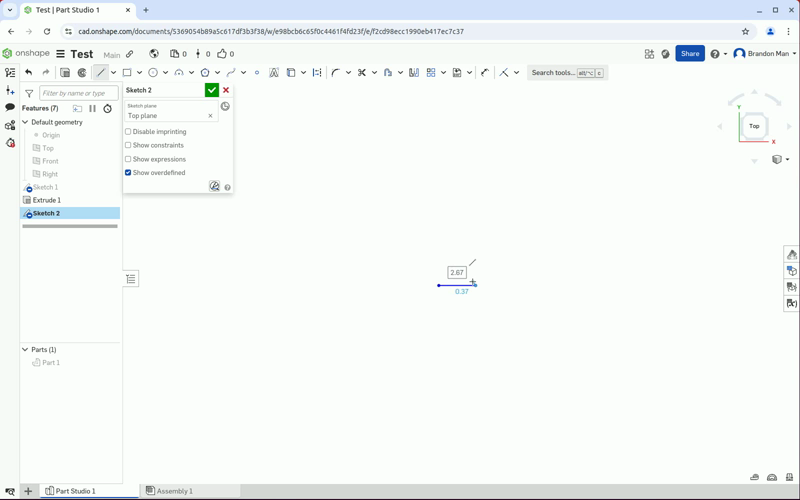
scroll(6)
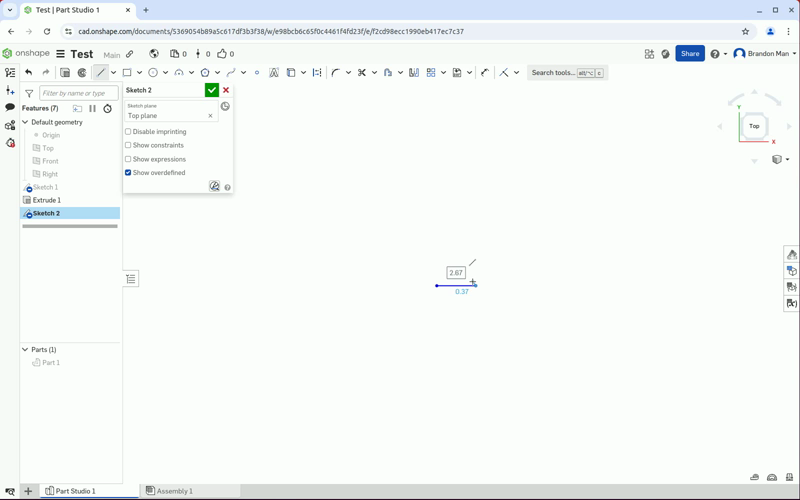
scroll(6)
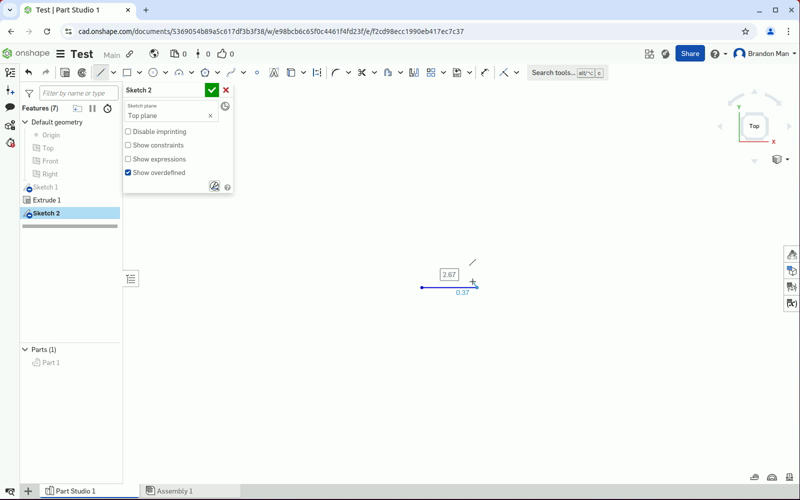
scroll(6)
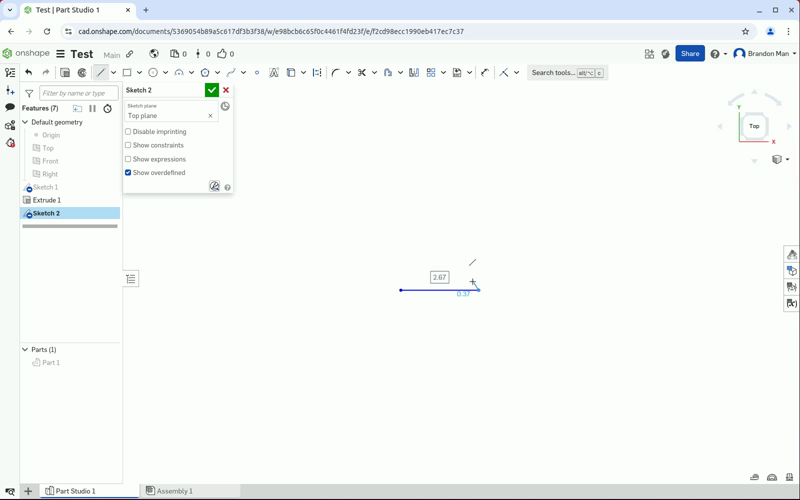
scroll(6)
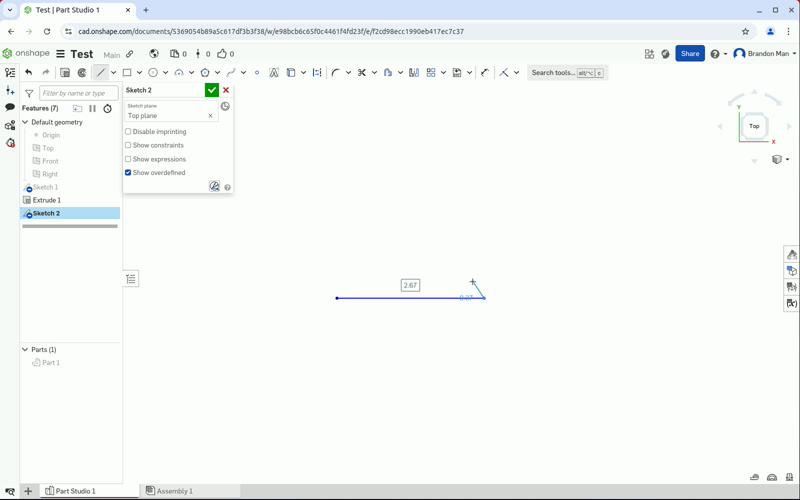
click(472, 281)
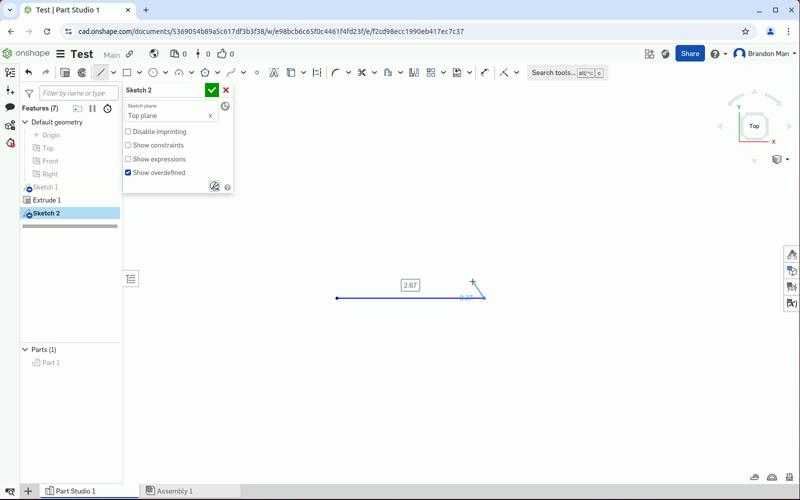
scroll(-6)
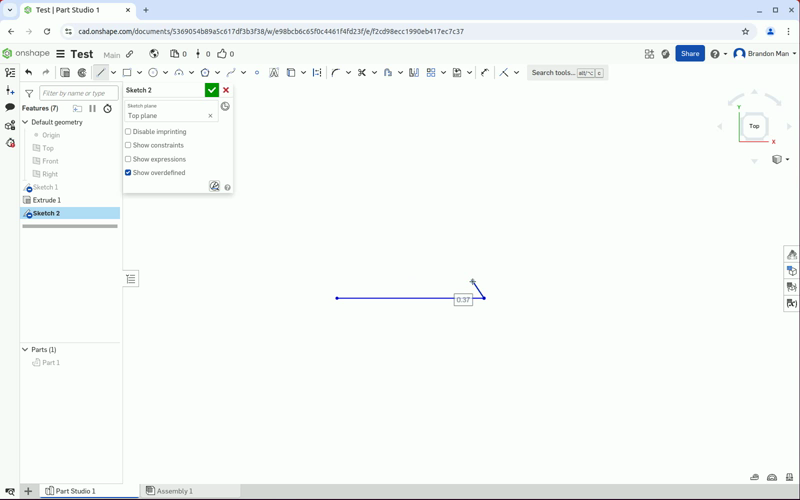
scroll(-6)
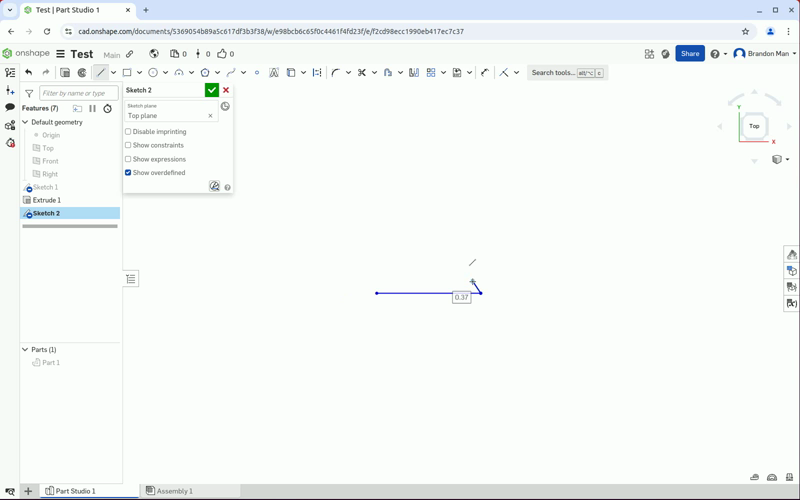
scroll(-6)
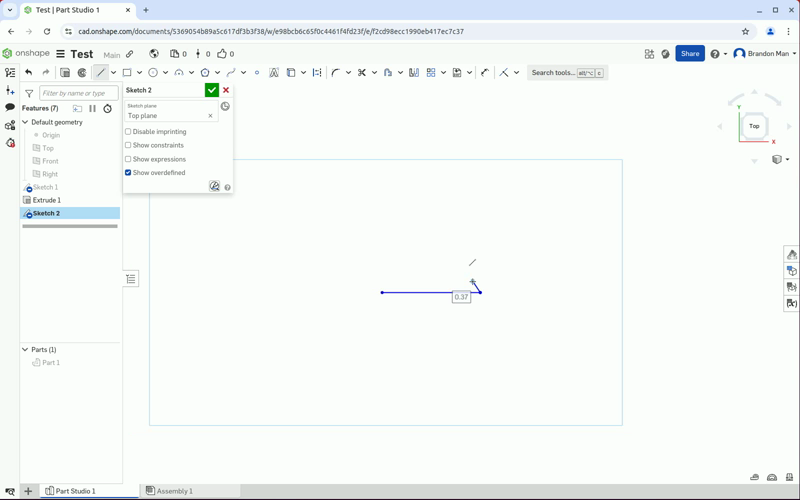
scroll(-6)
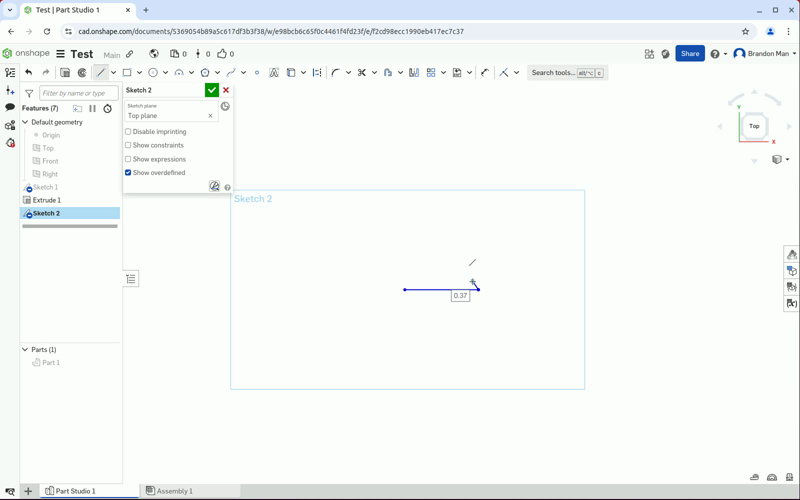
scroll(-6)
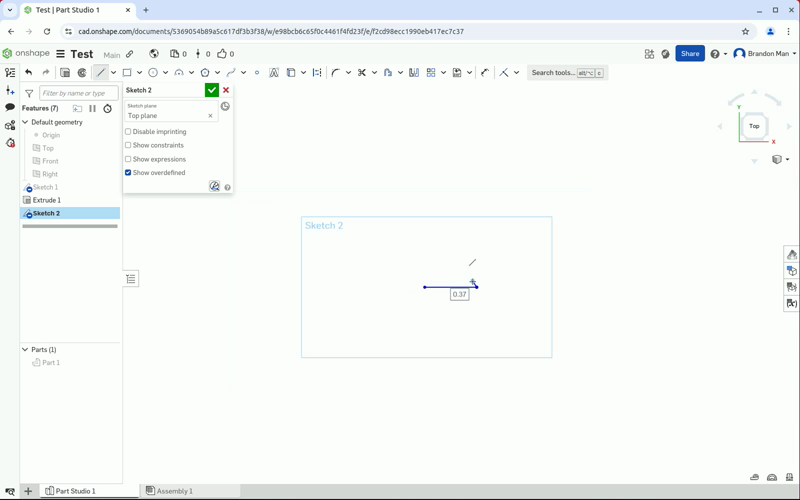
scroll(-6)
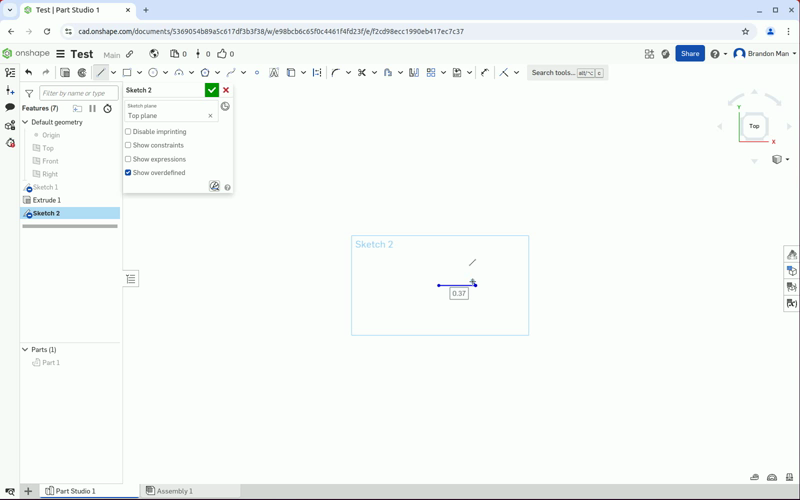
scroll(-6)
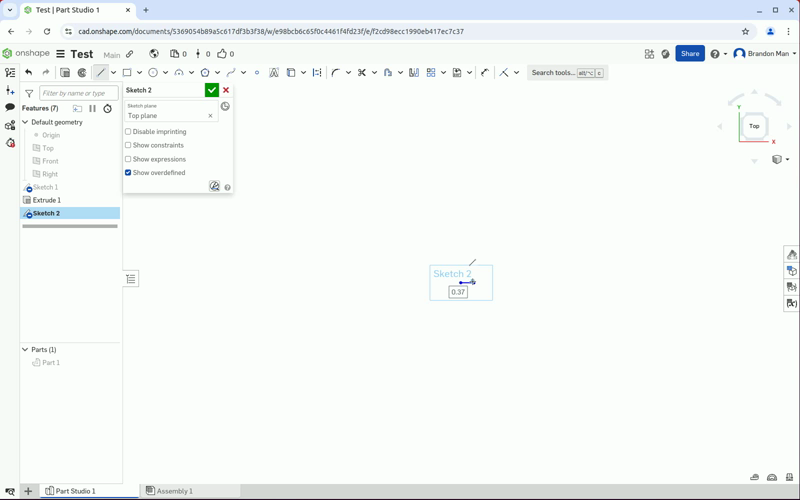
key_up(shift)
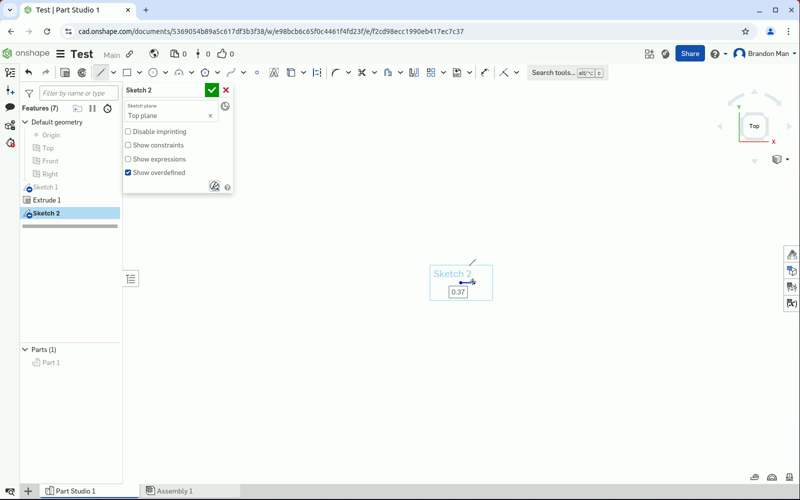
key_down(shift)
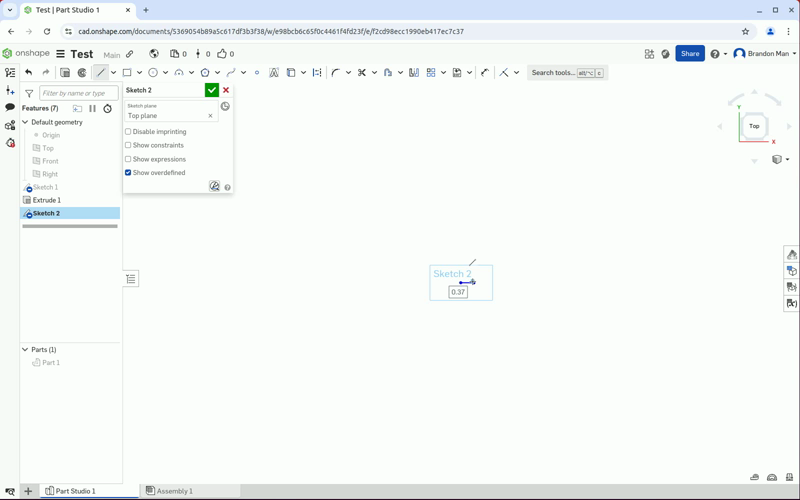
mouse_move(502, 281)
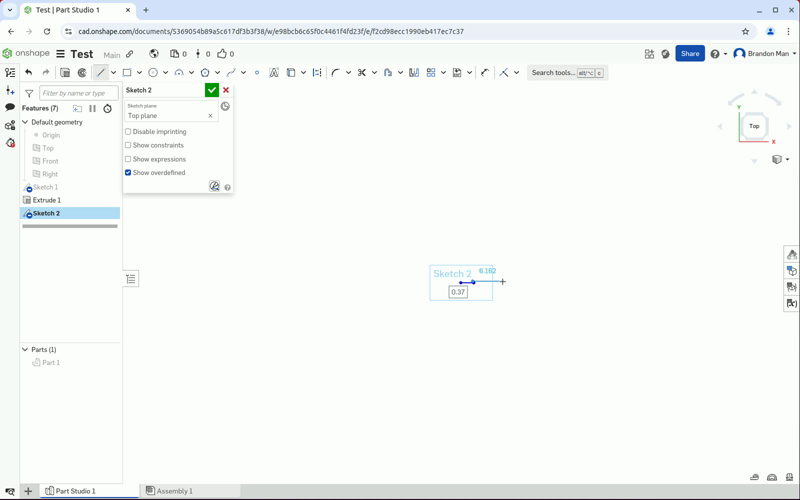
mouse_move(461, 281)
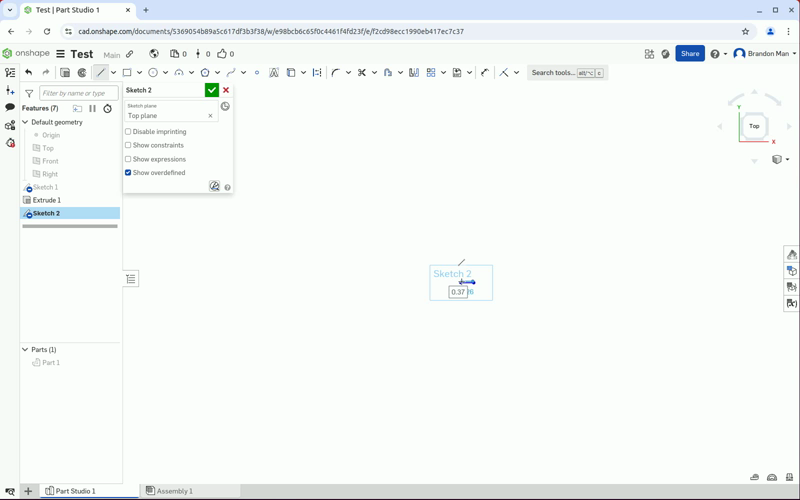
scroll(6)
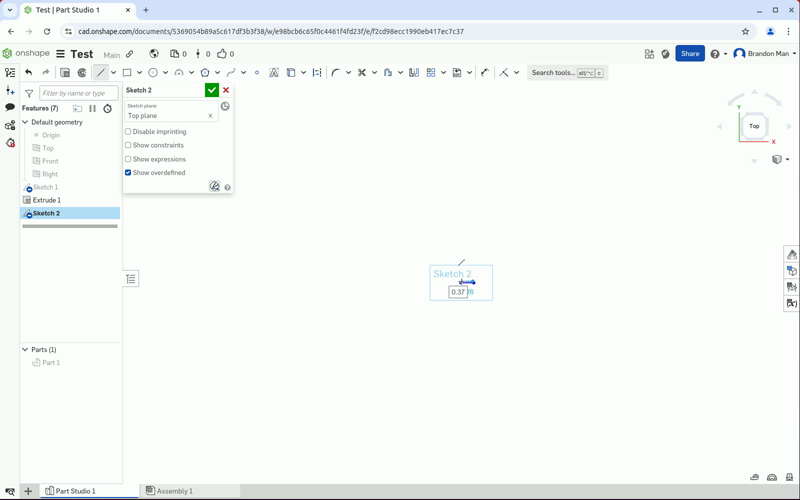
scroll(6)
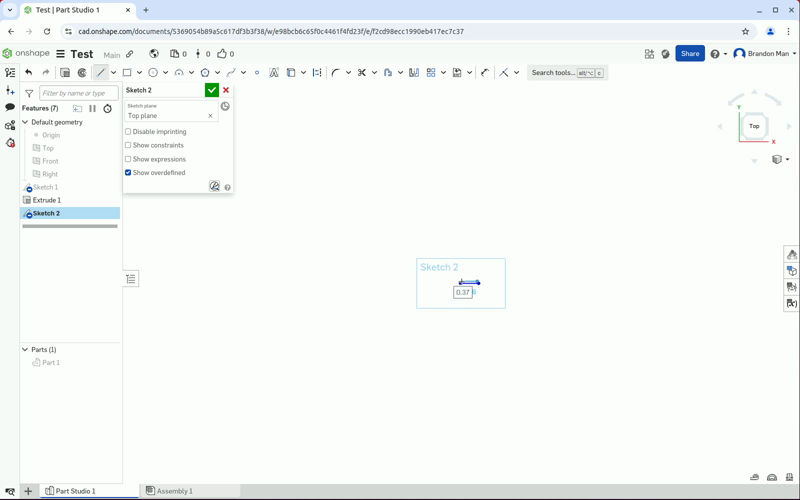
scroll(6)
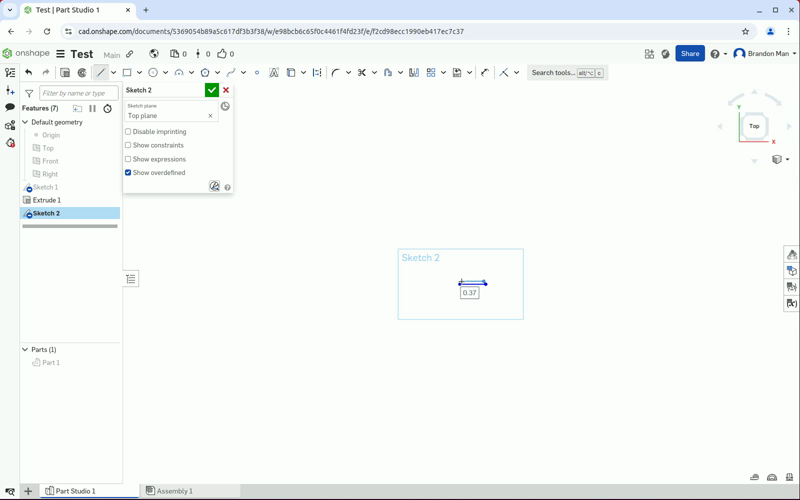
scroll(6)
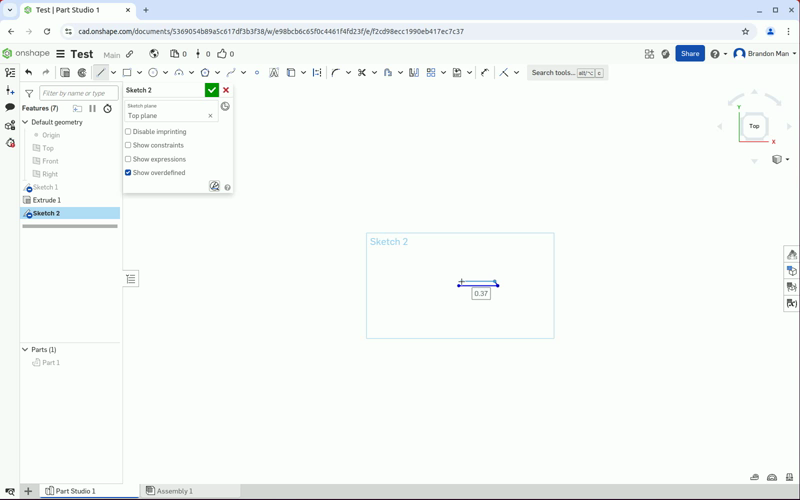
scroll(6)
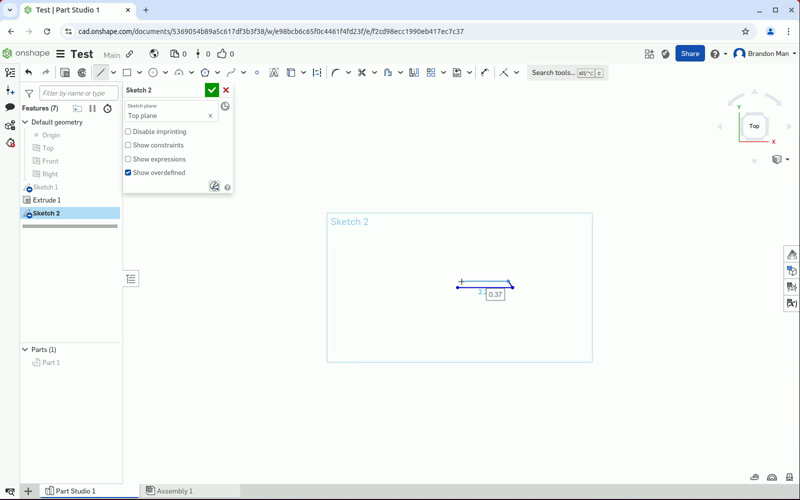
scroll(6)
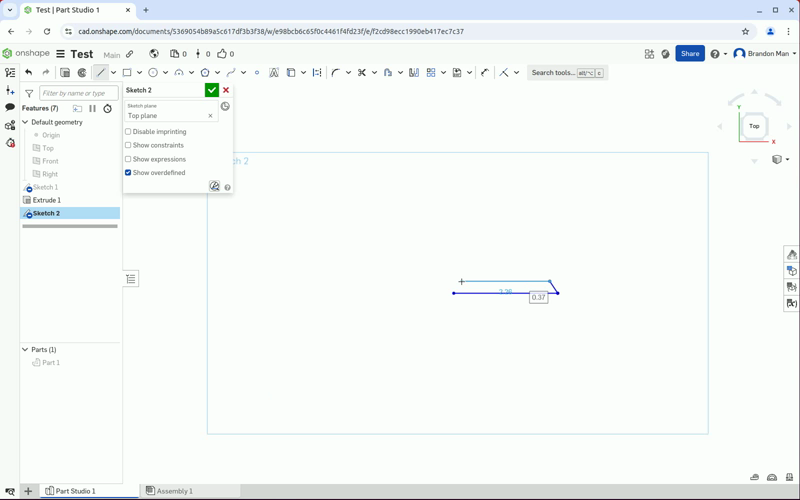
scroll(6)
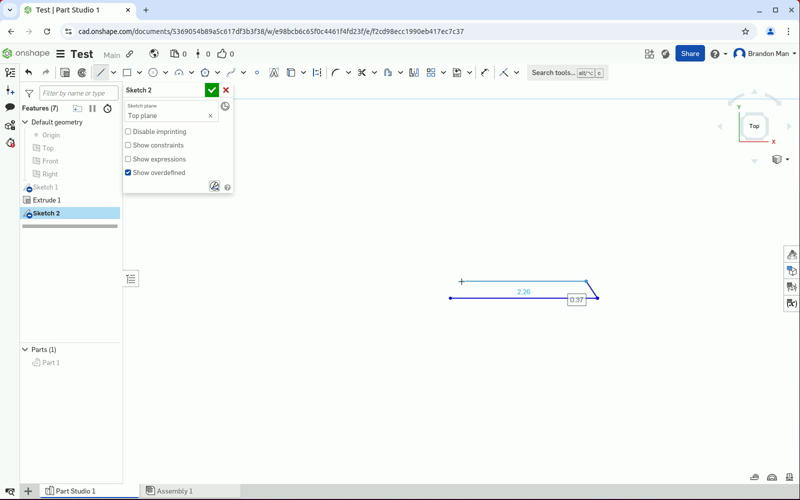
click(461, 281)
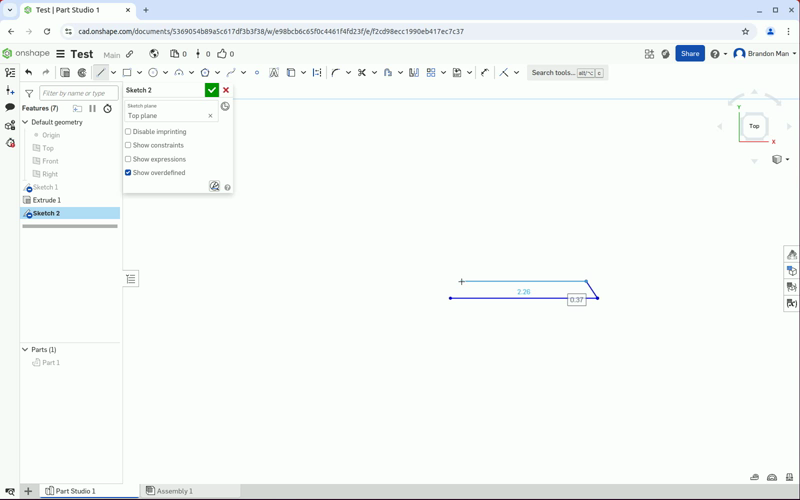
scroll(-6)
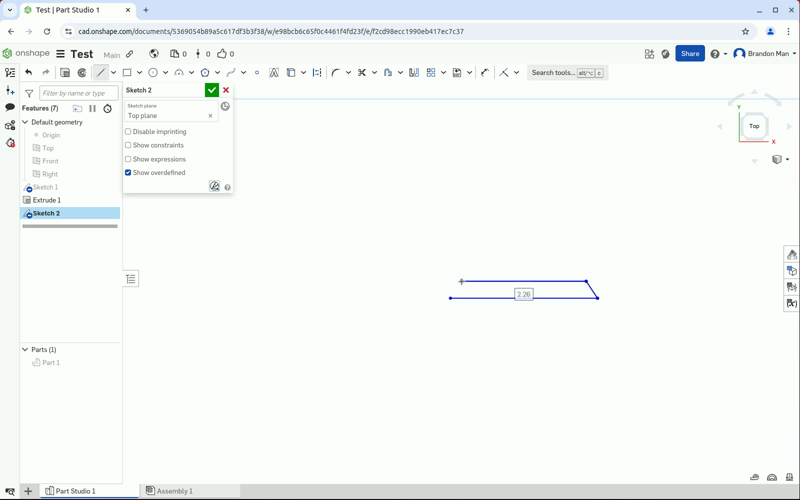
scroll(-6)
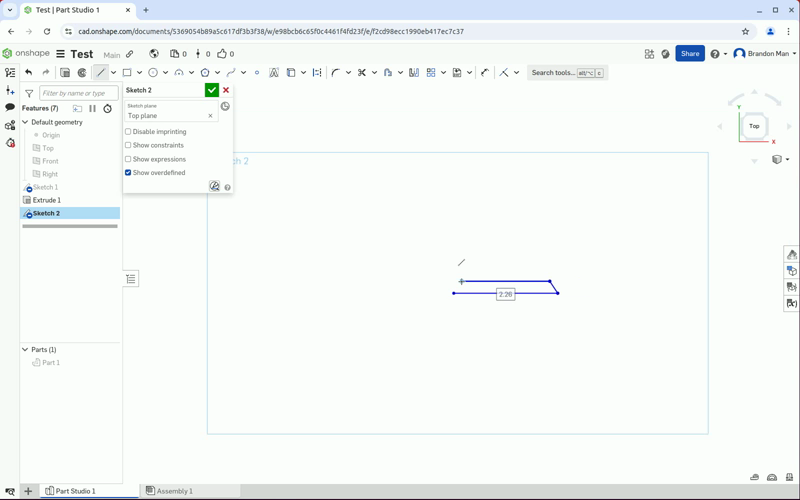
scroll(-6)
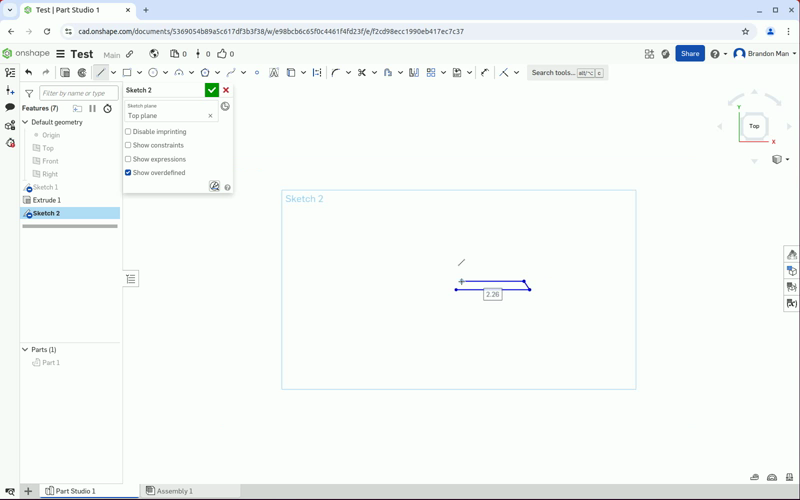
scroll(-6)
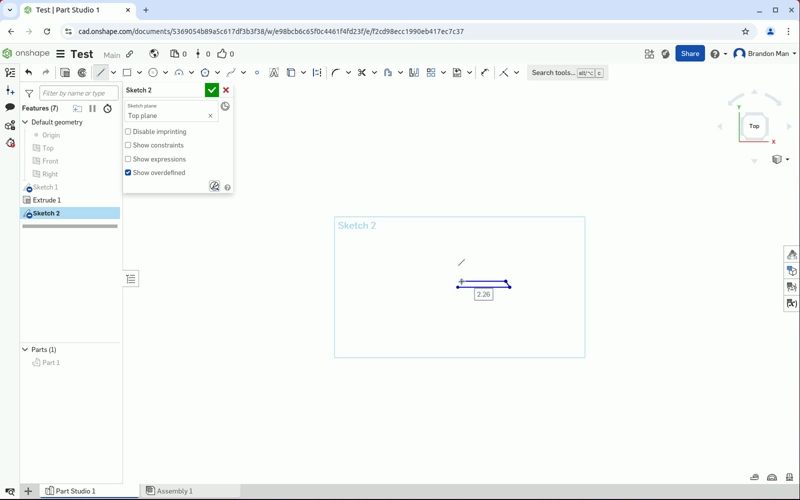
scroll(-6)
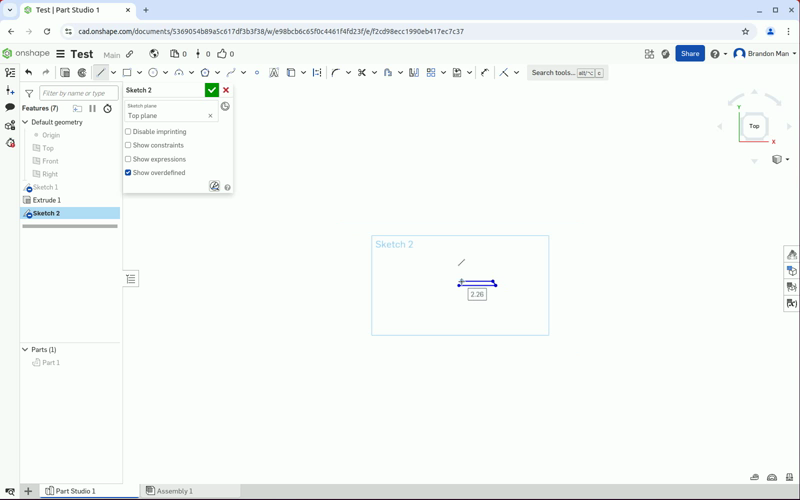
scroll(-6)
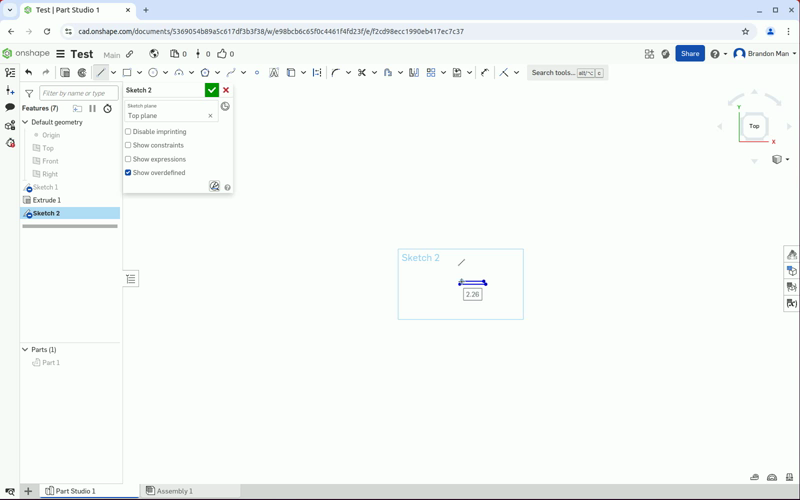
scroll(-6)
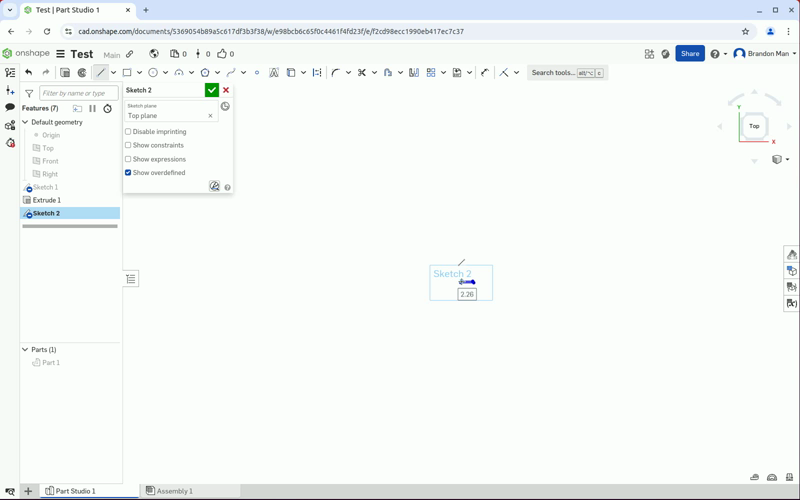
key_up(shift)
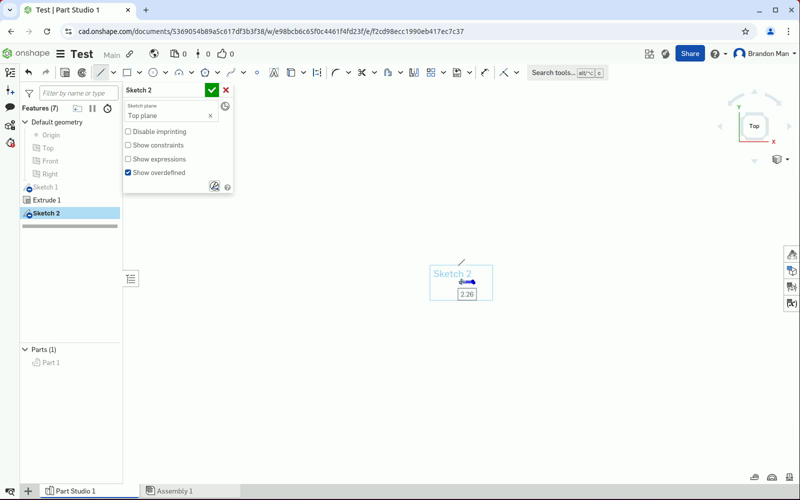
mouse_move(491, 281)
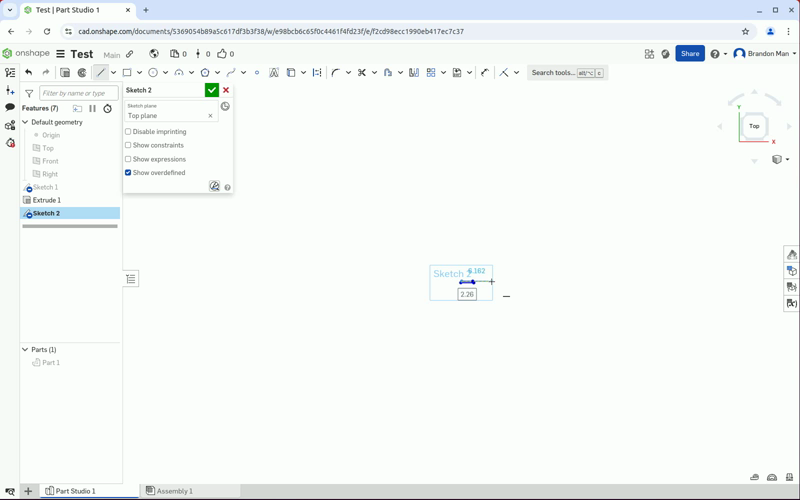
key_down(shift)
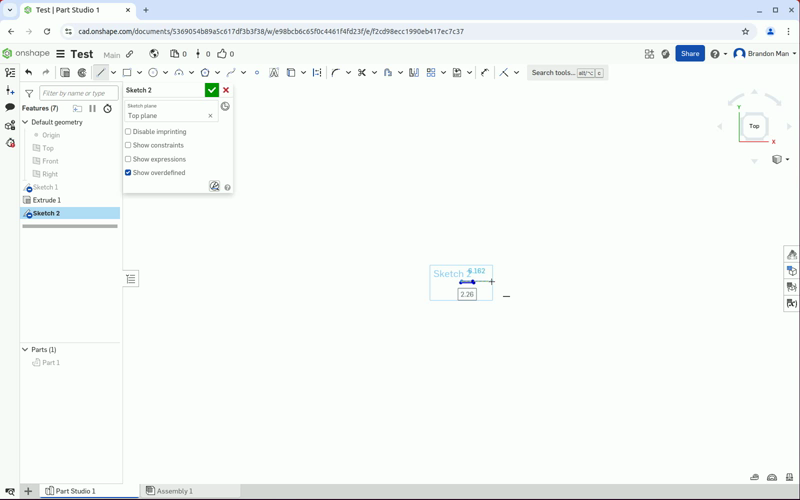
mouse_move(460, 282)
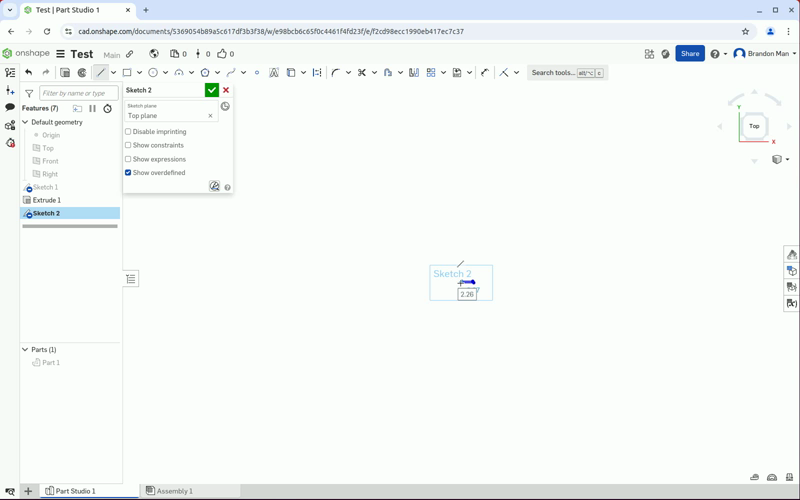
scroll(6)
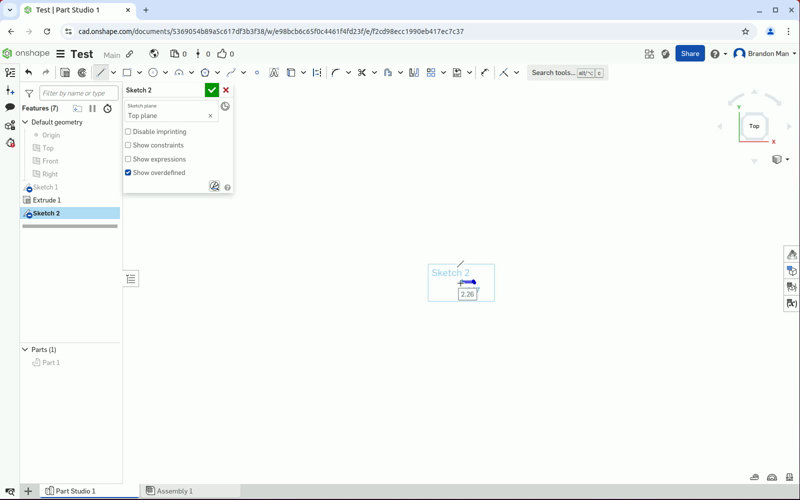
scroll(6)
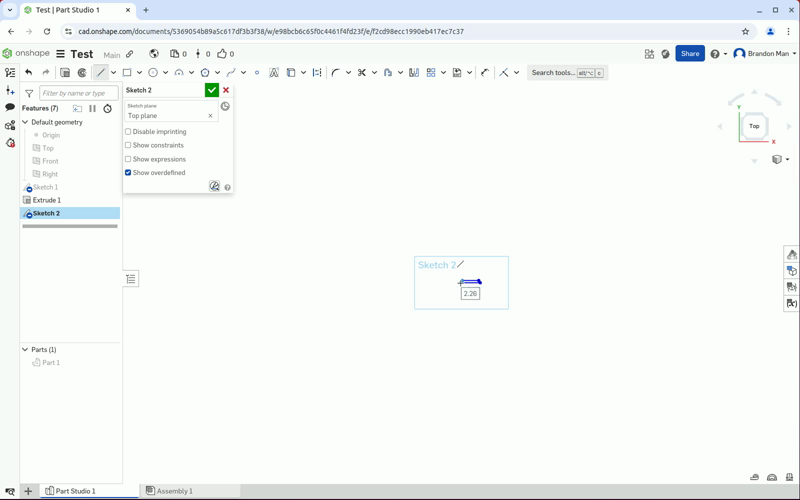
scroll(6)
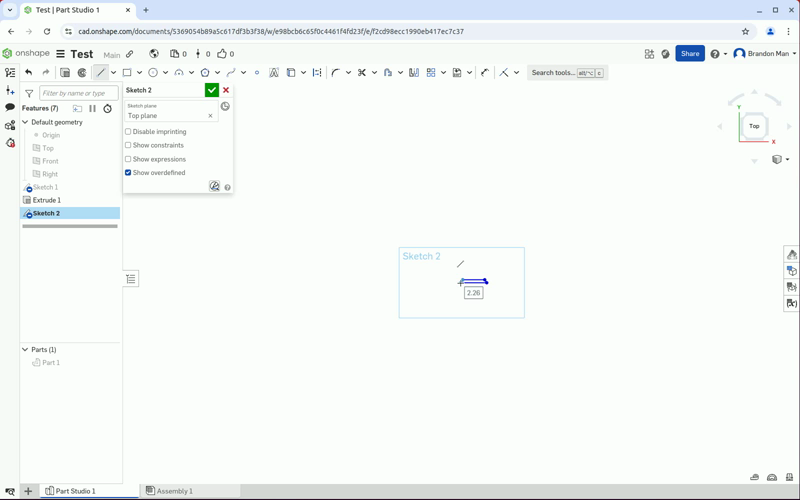
scroll(6)
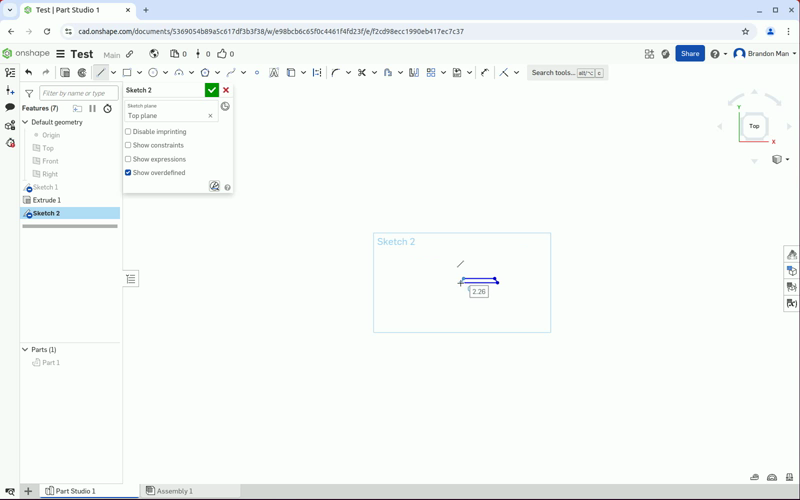
scroll(6)
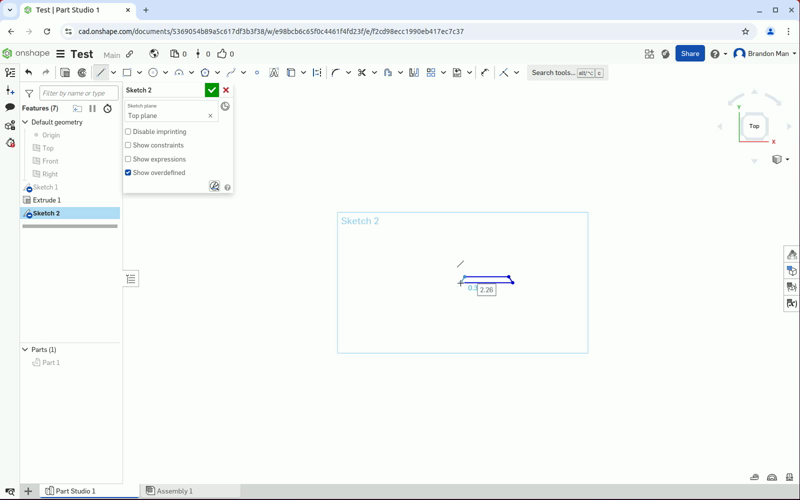
scroll(6)
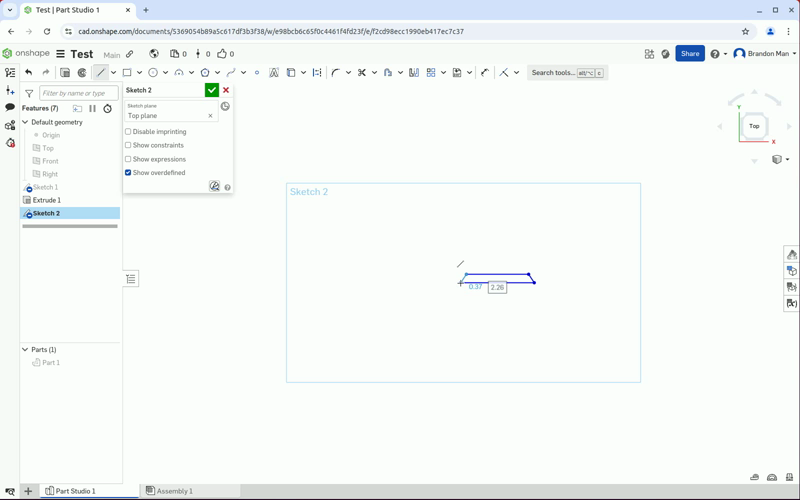
scroll(6)
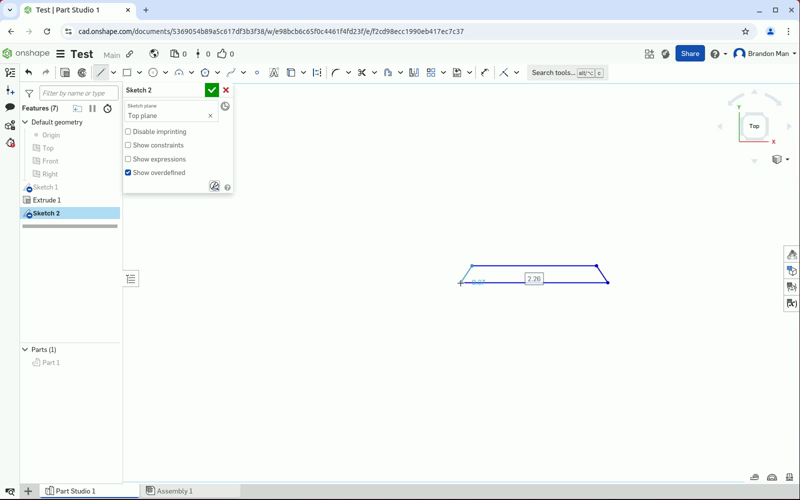
key_up(shift)
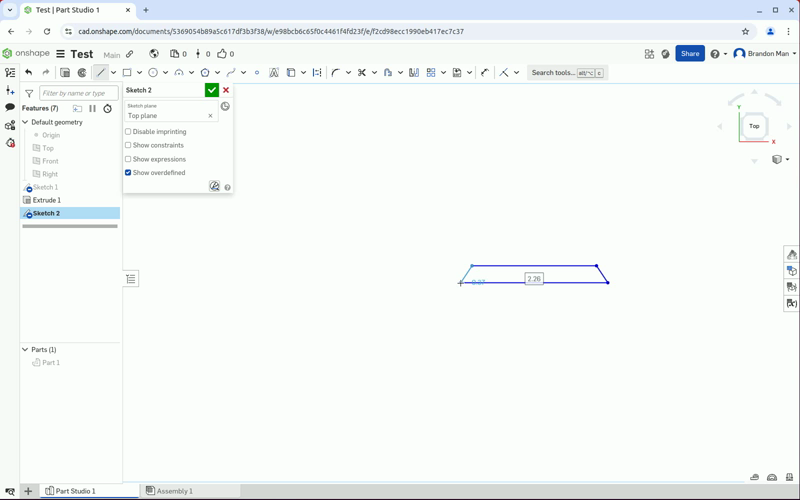
click(460, 282)
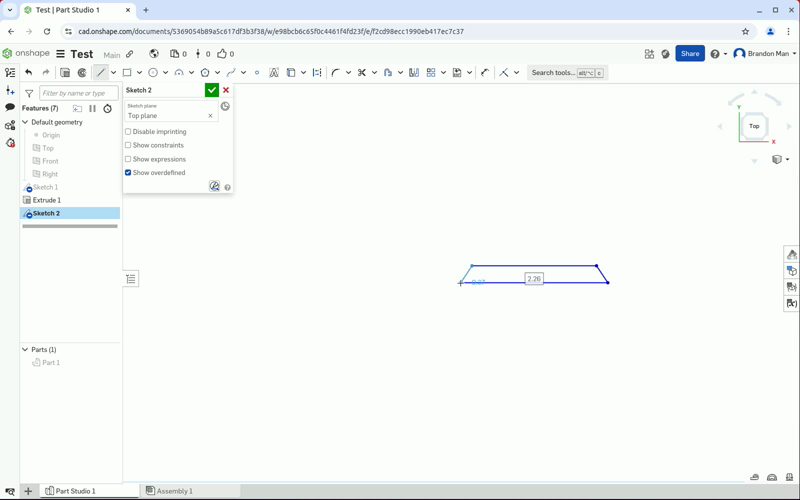
scroll(-6)
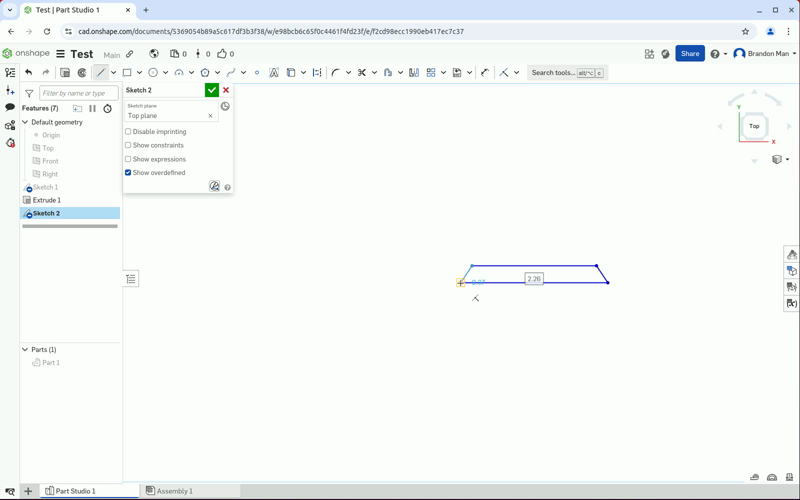
scroll(-6)
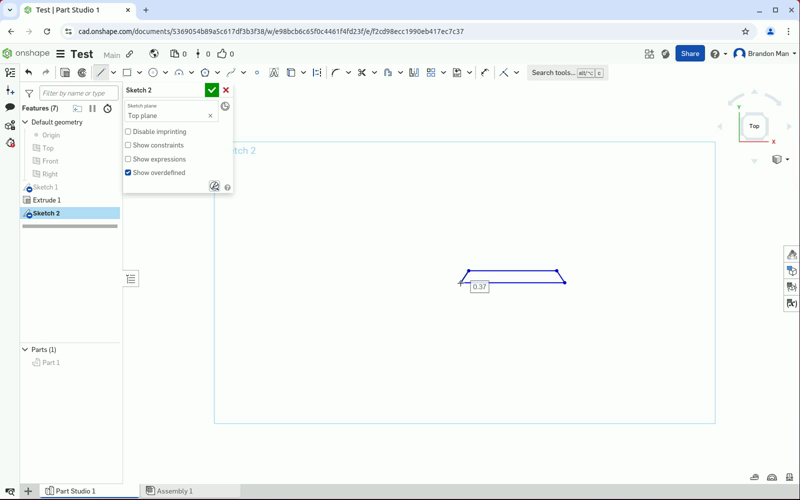
scroll(-6)
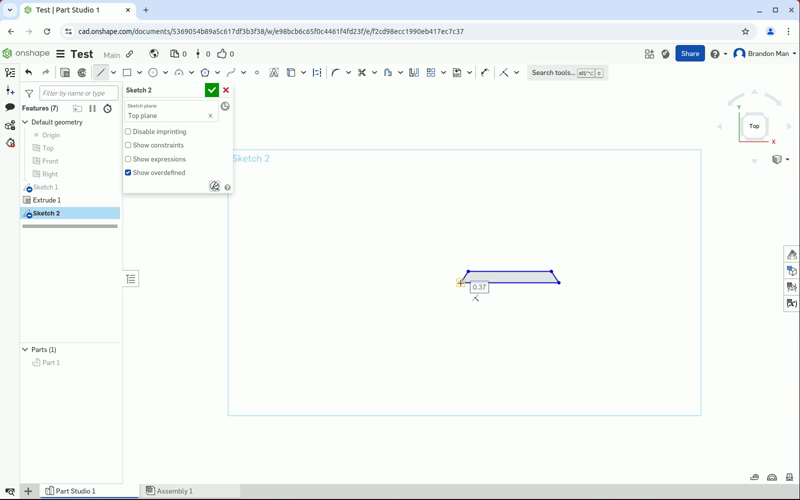
scroll(-6)
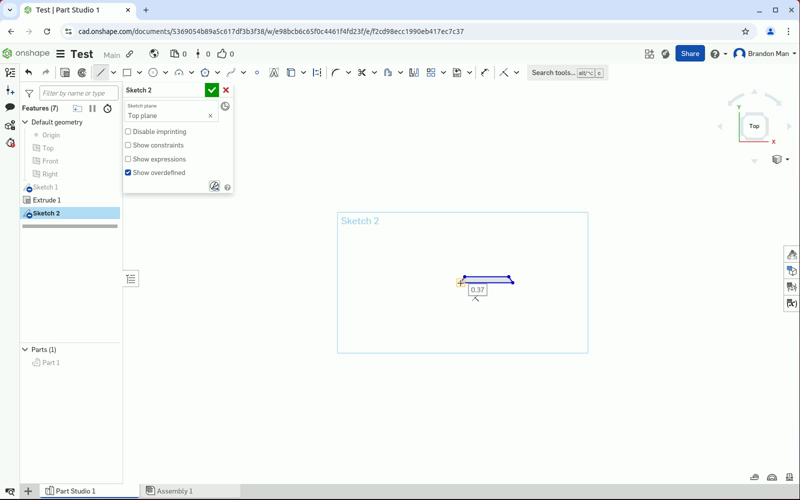
scroll(-6)
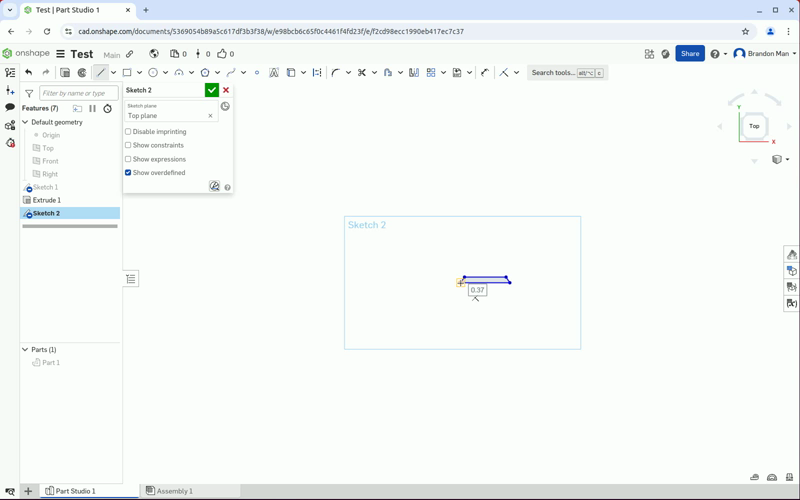
scroll(-6)
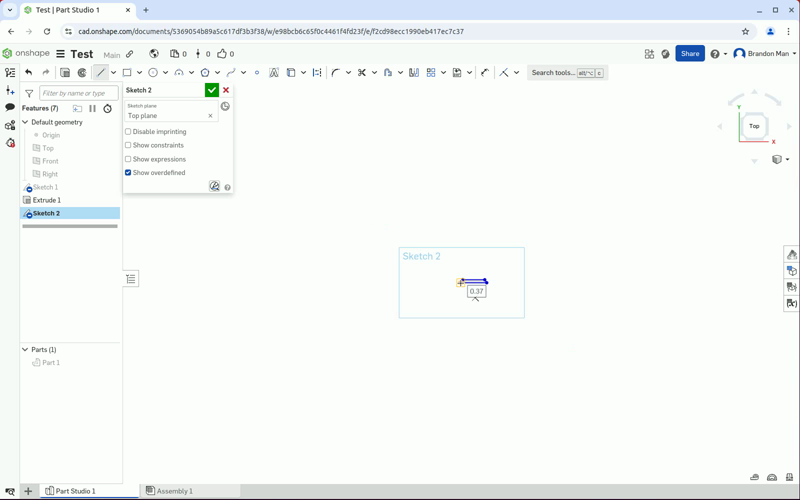
scroll(-6)
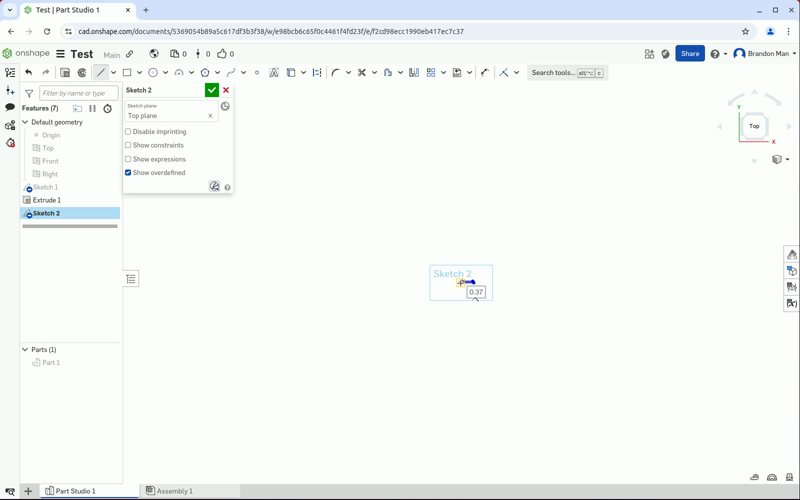
key(esc)
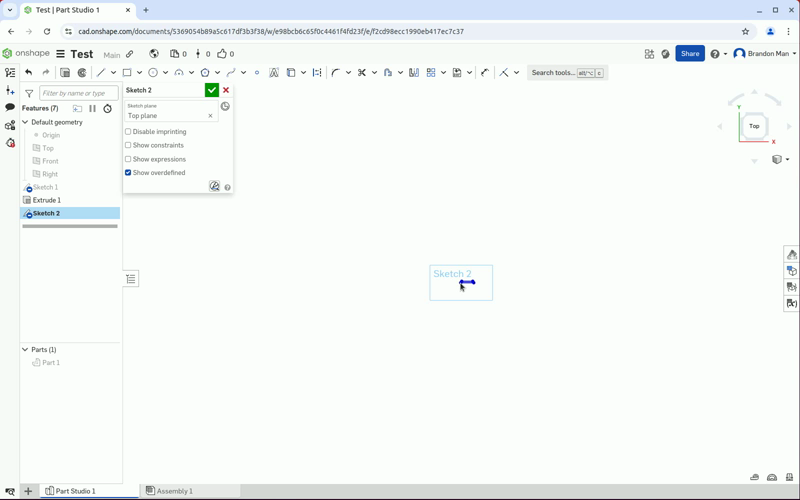
mouse_move(463, 281)
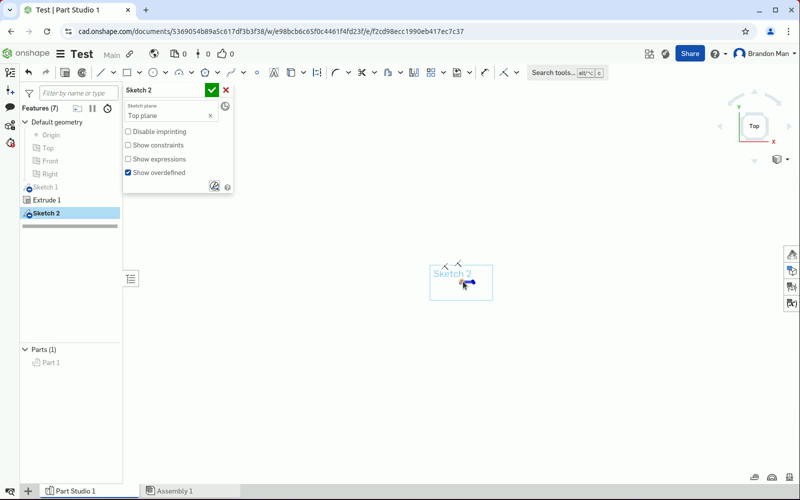
scroll(6)
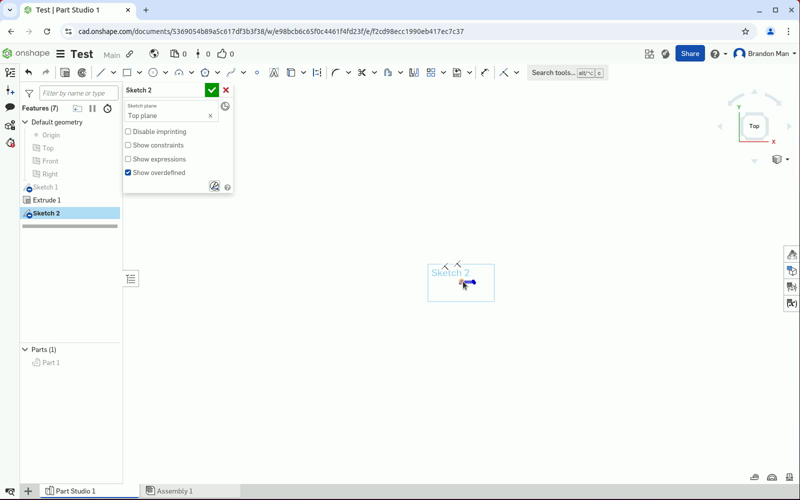
scroll(6)
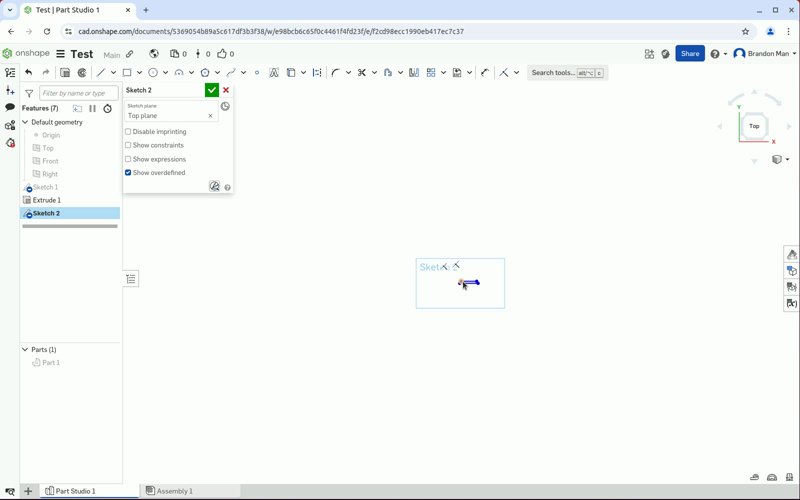
scroll(6)
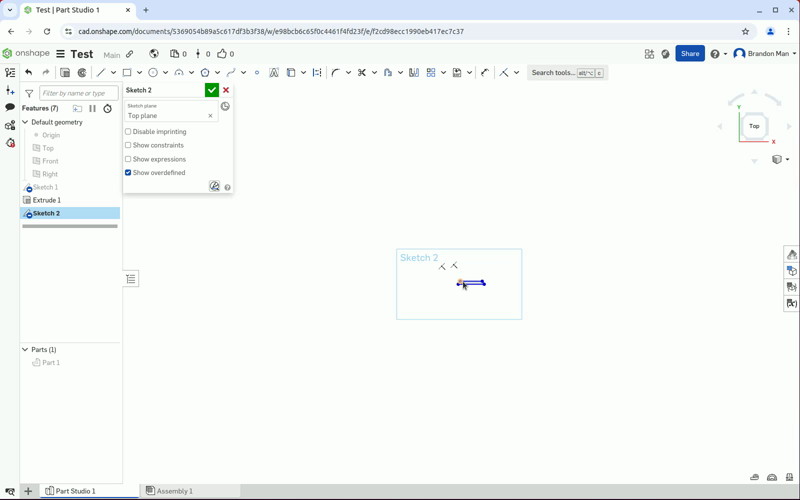
scroll(6)
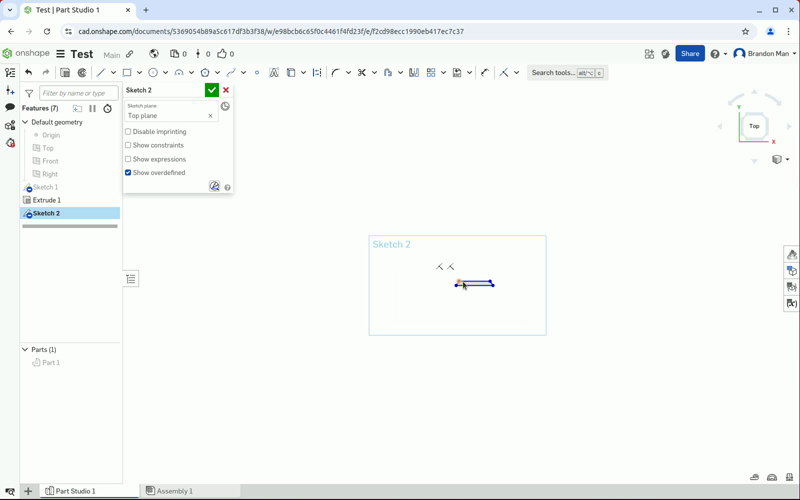
scroll(6)
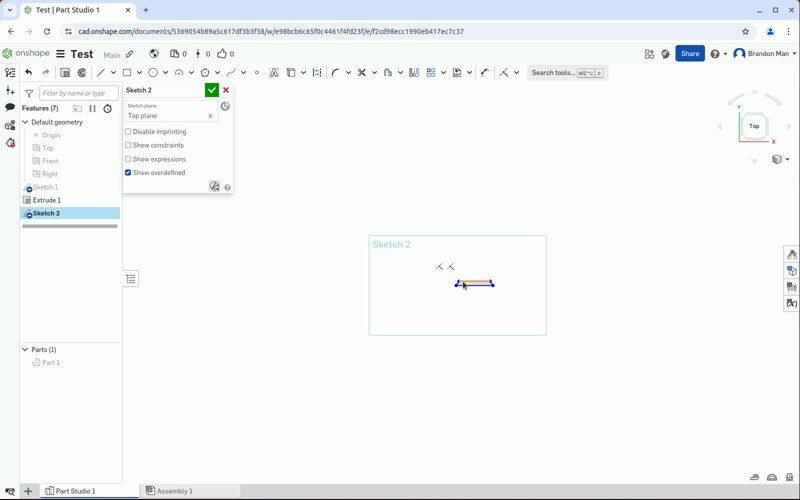
scroll(6)
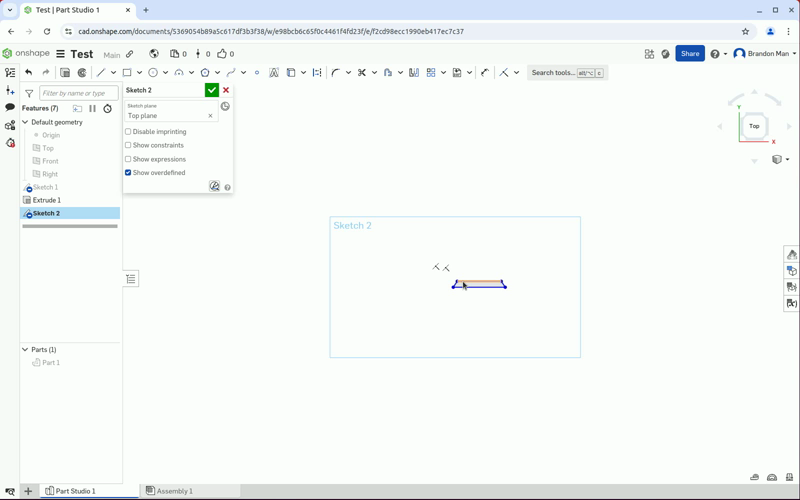
scroll(6)
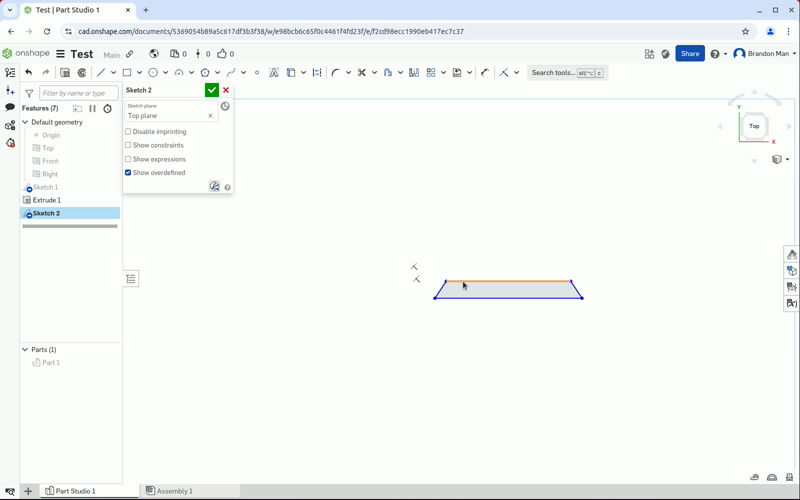
click(463, 281)
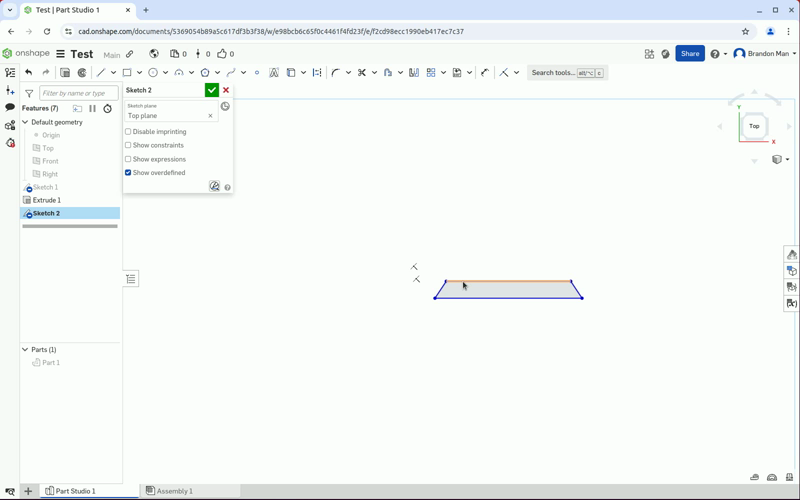
scroll(-6)
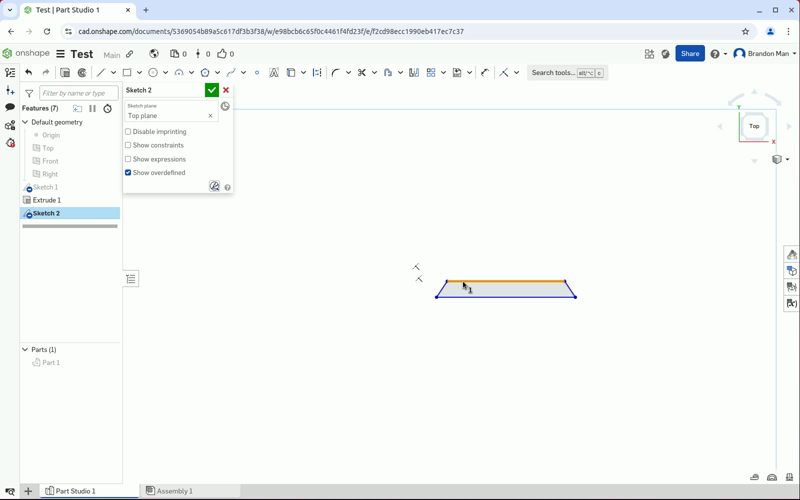
scroll(-6)
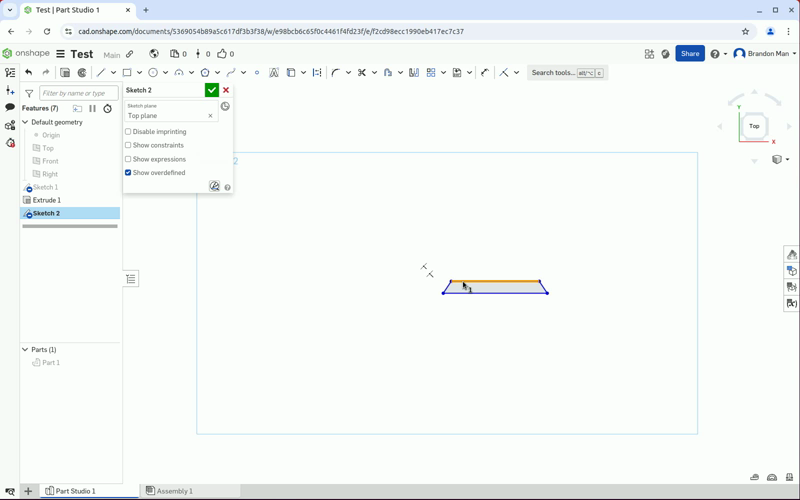
scroll(-6)
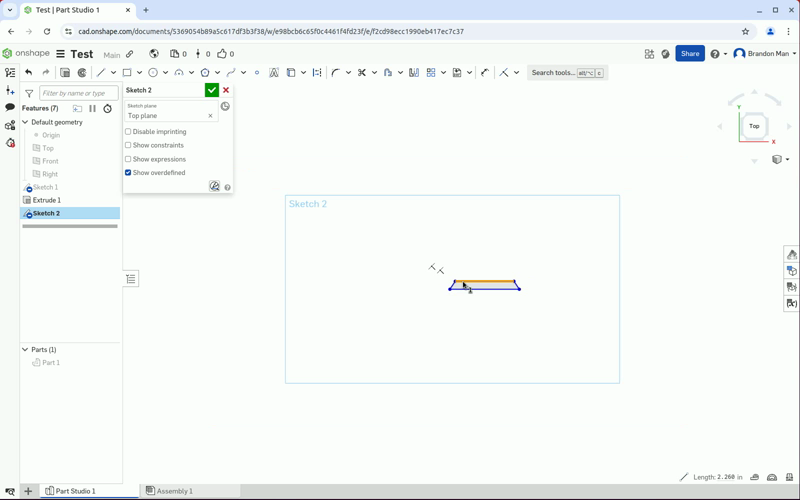
scroll(-6)
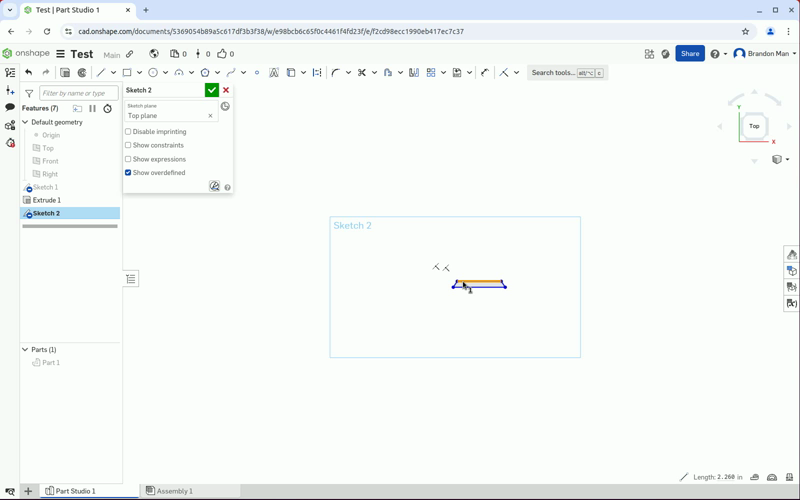
scroll(-6)
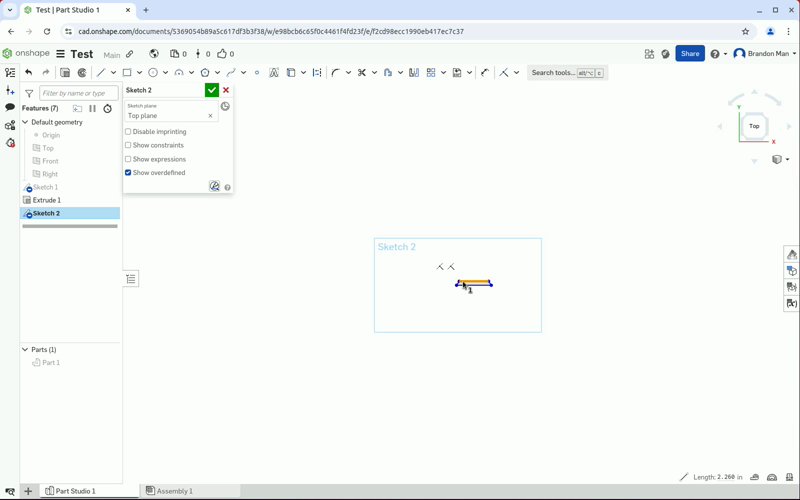
scroll(-6)
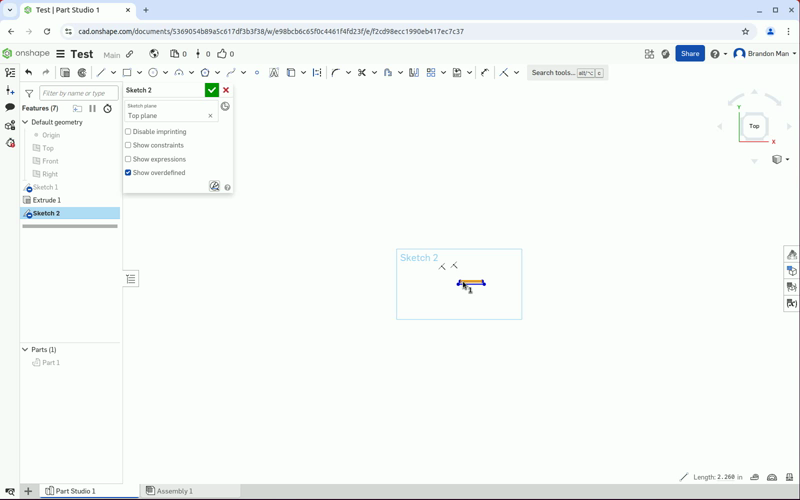
scroll(-6)
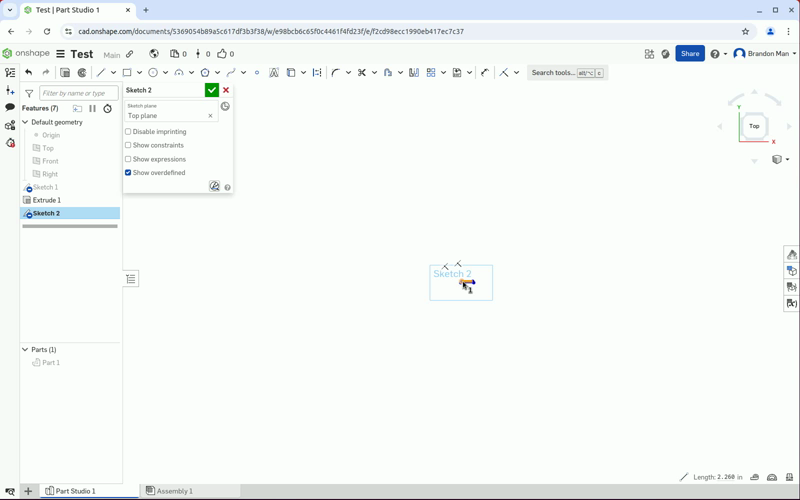
mouse_move(73, 352)
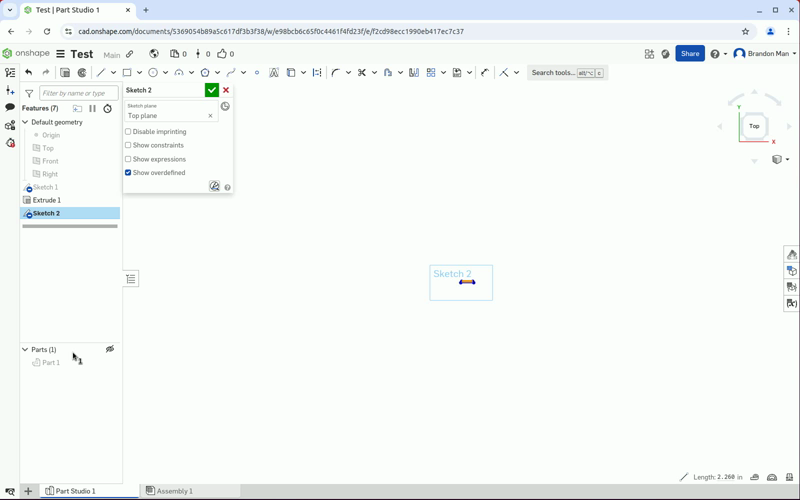
key(shift+y)
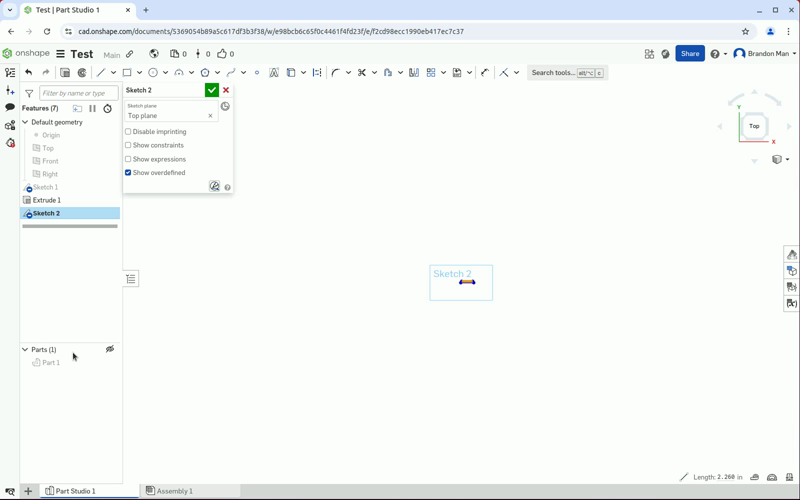
key(shift+e)
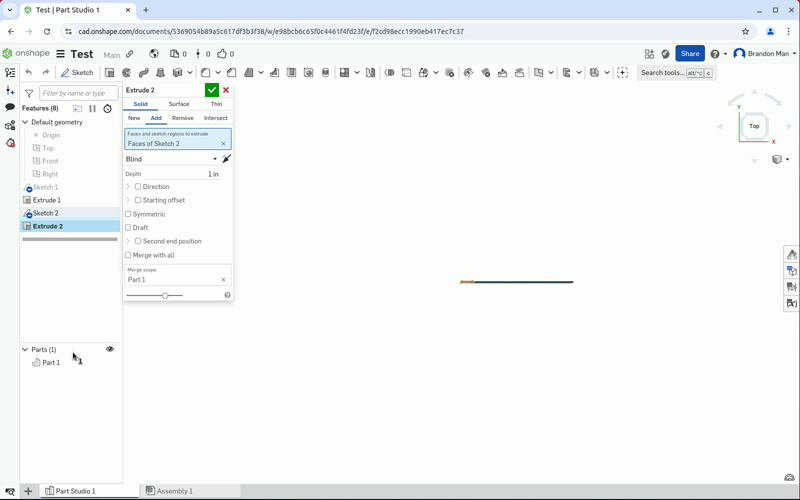
mouse_move(143, 106)
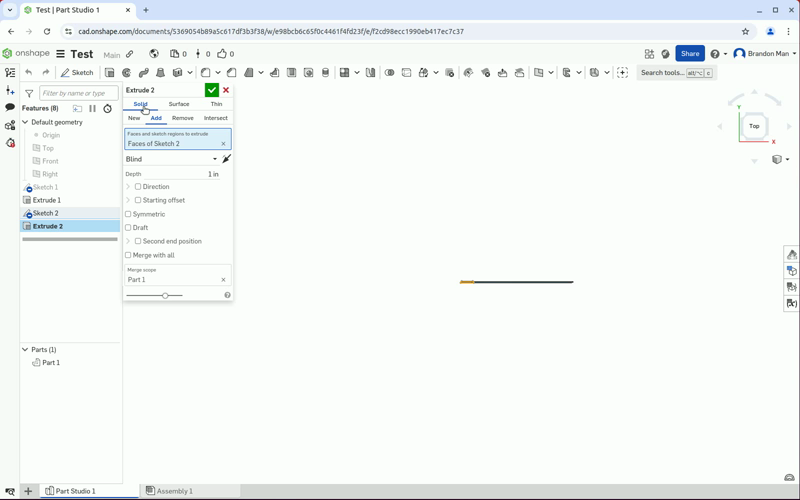
click(143, 106)
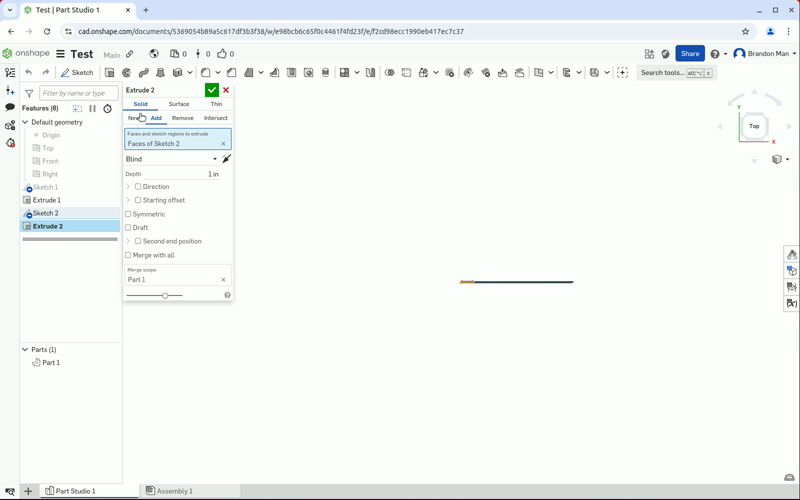
mouse_move(137, 120)
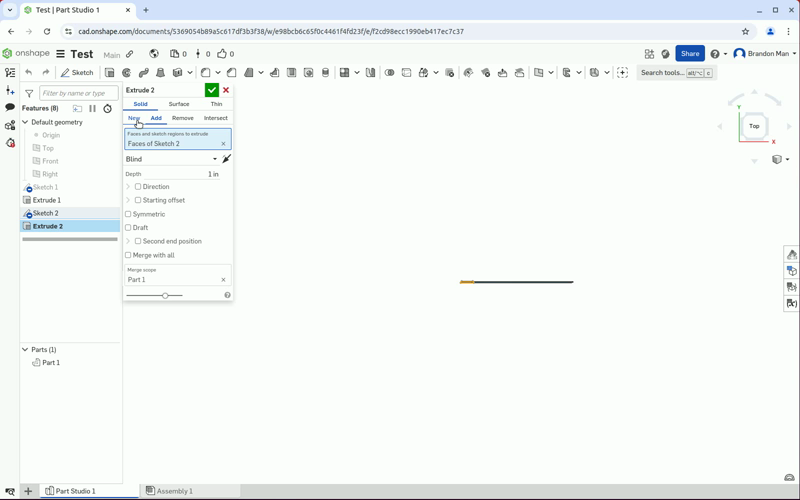
click(137, 120)
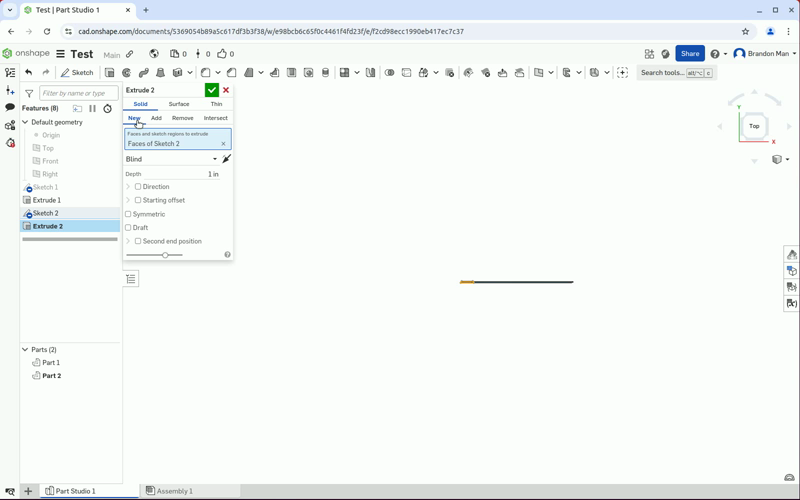
key(tab, 4)
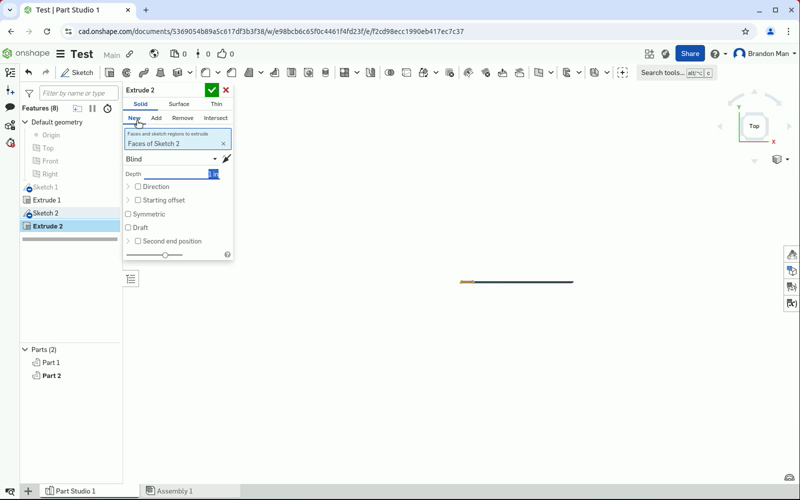
text(4.333)
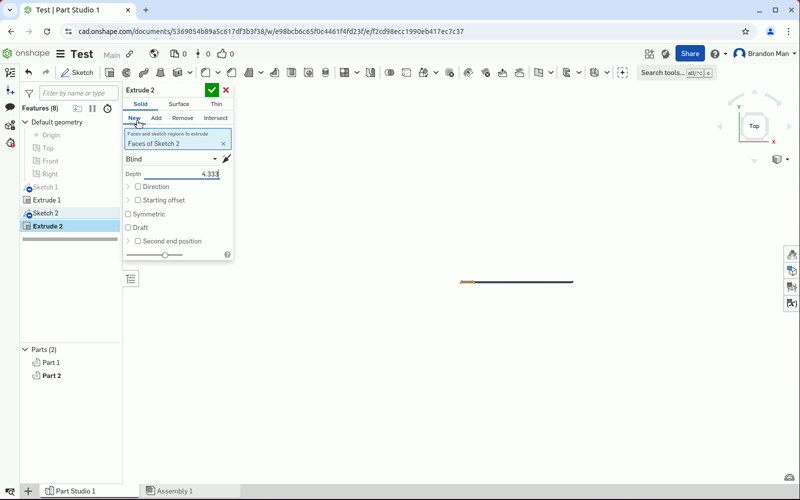
key(enter)
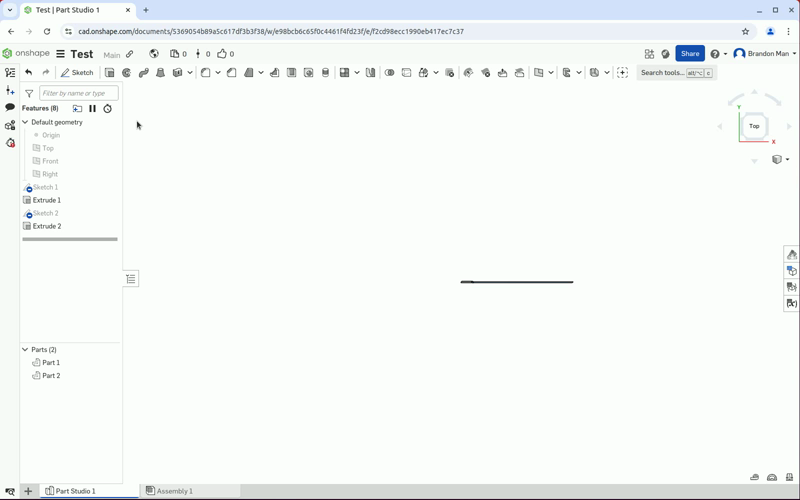
key(shift+h)
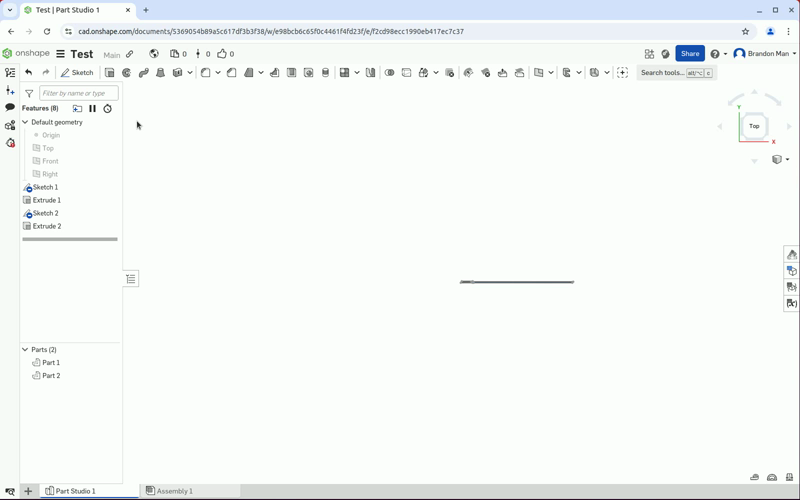
key(shift+h)
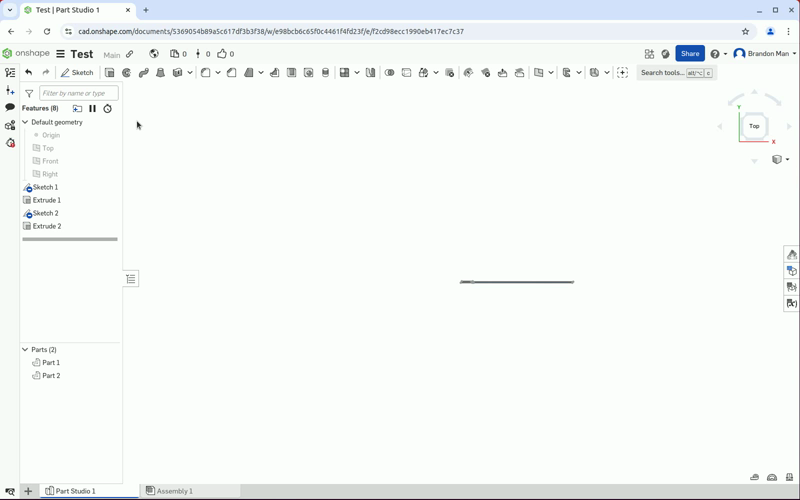
key(shift+7)
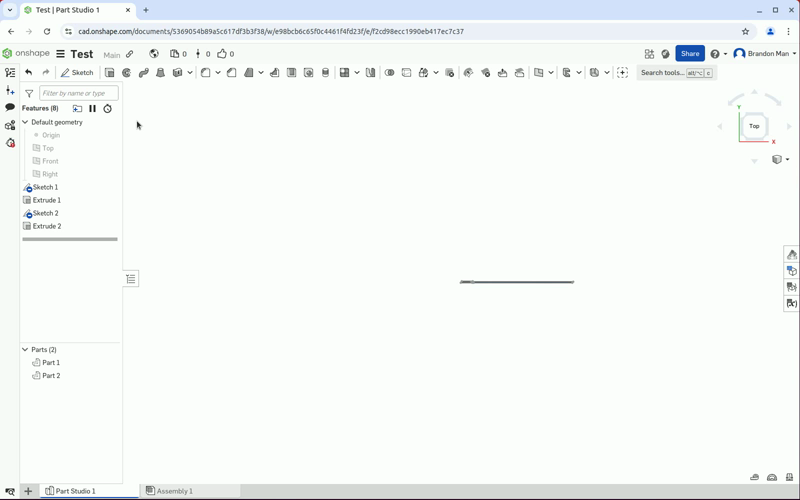
key(up, 3)
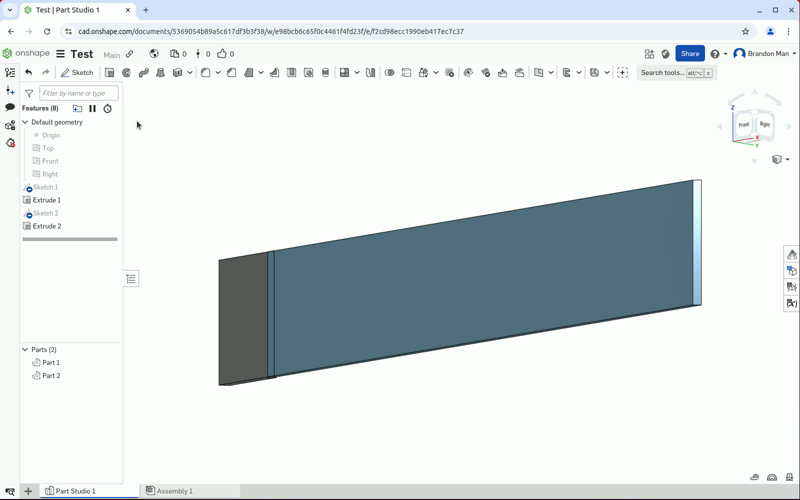
key(left, 3)
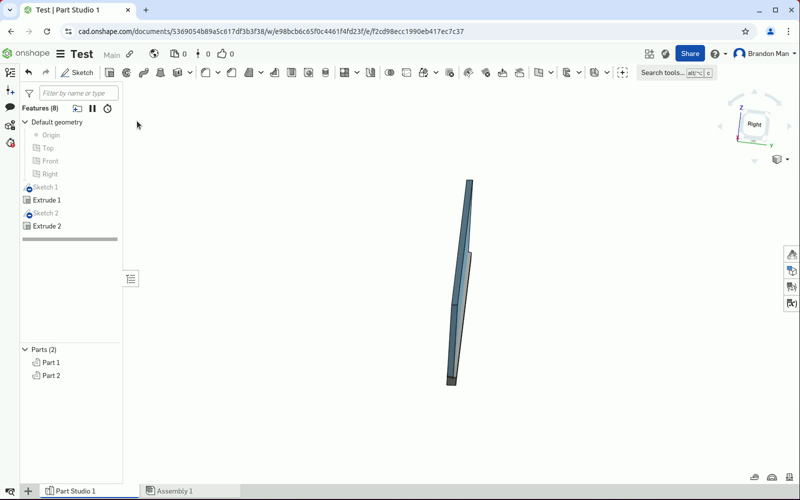
key(right, 3)
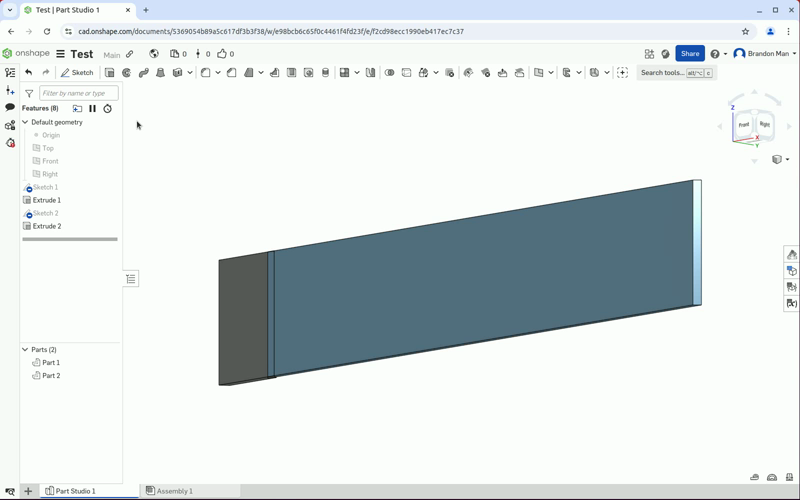
key(down, 3)
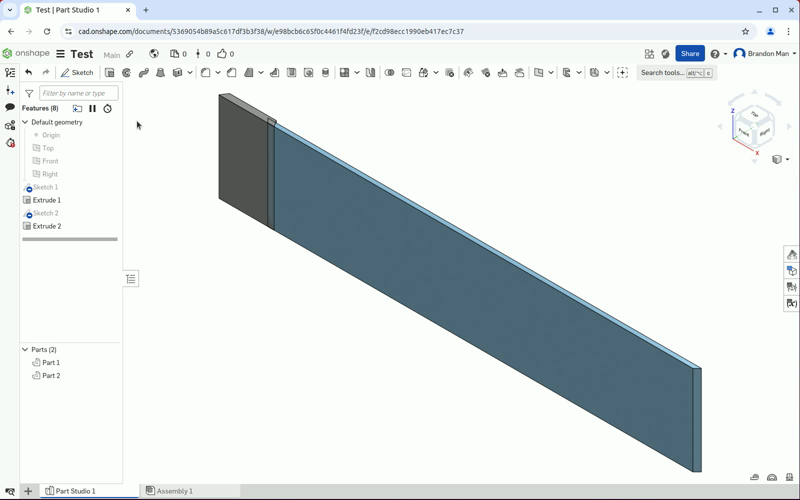
mouse_move(73, 189)
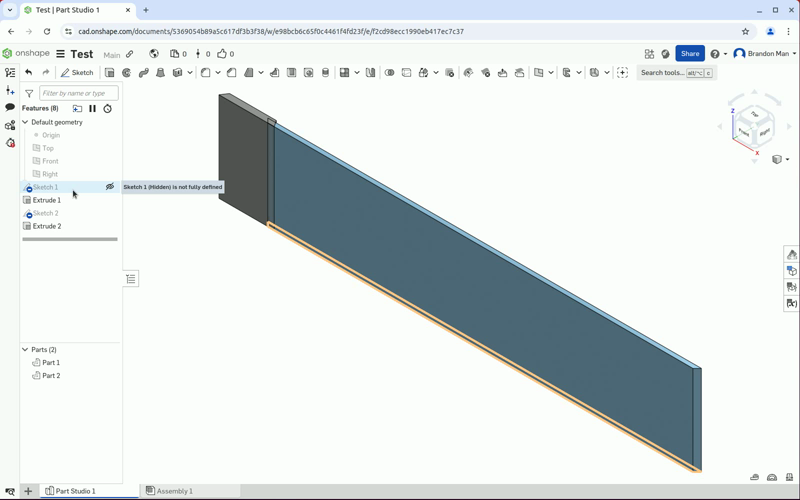
click(73, 189)